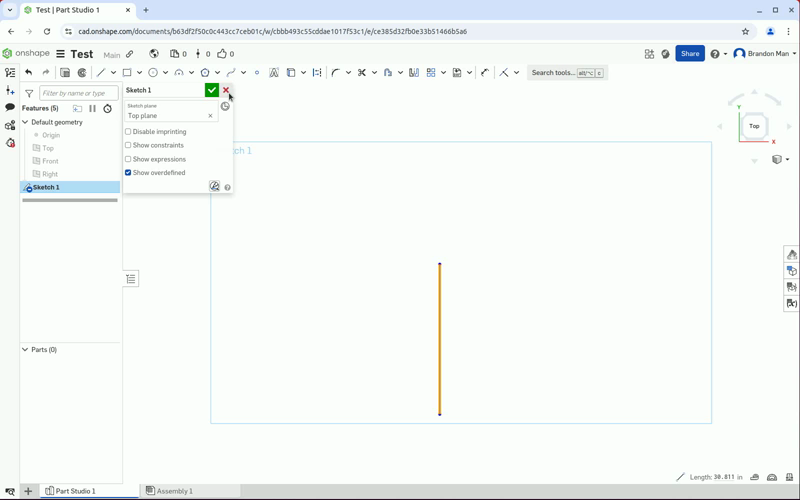
key(shift+h)
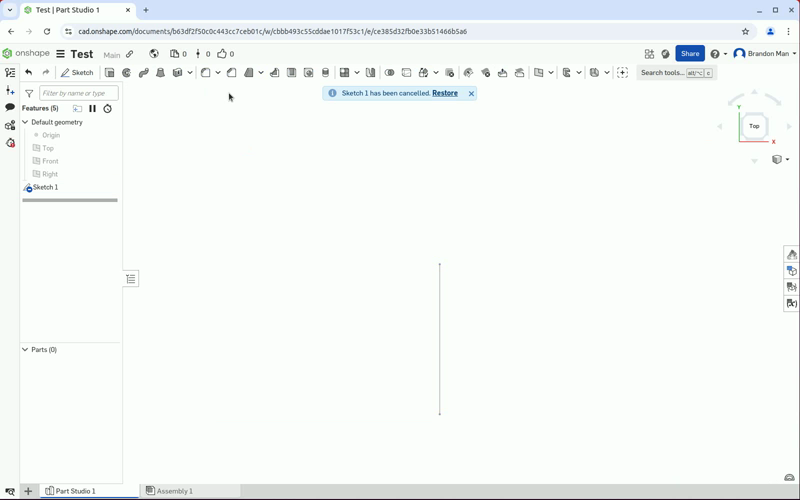
key(shift+s)
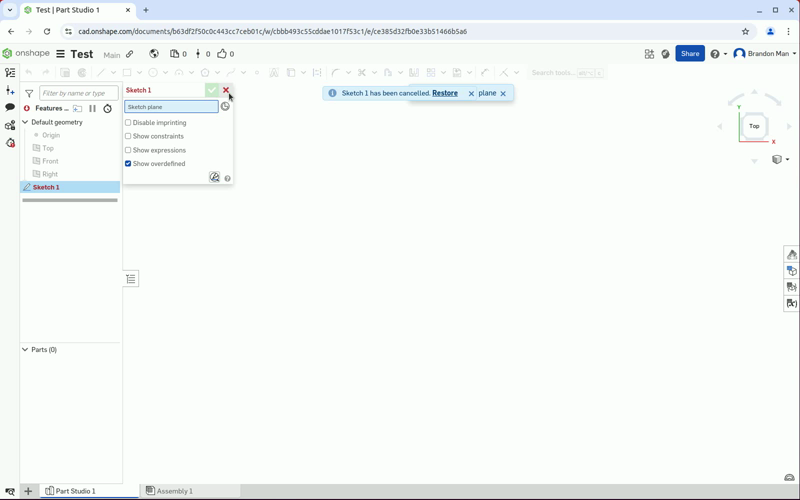
mouse_move(73, 150)
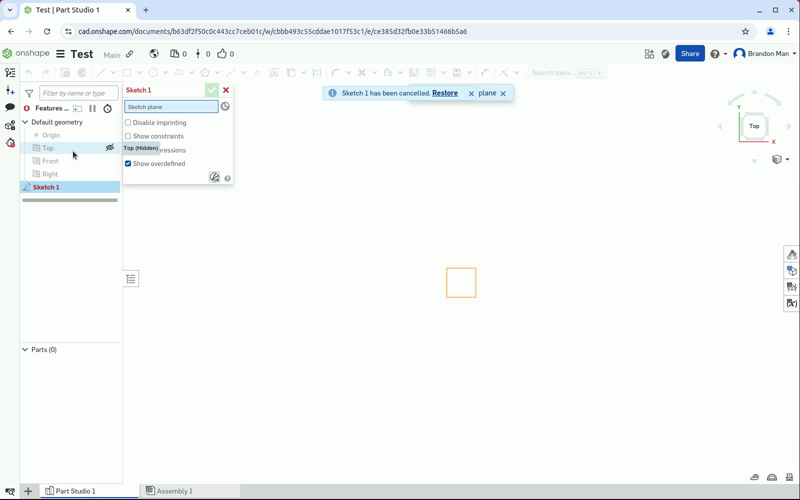
click(73, 150)
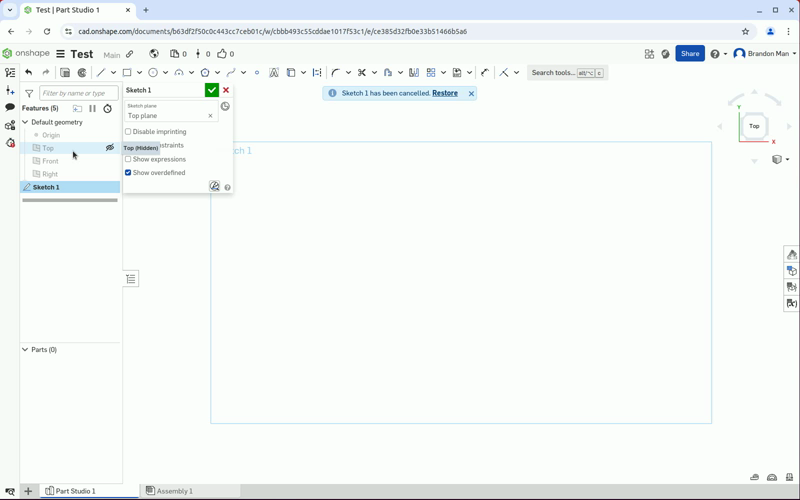
mouse_move(73, 352)
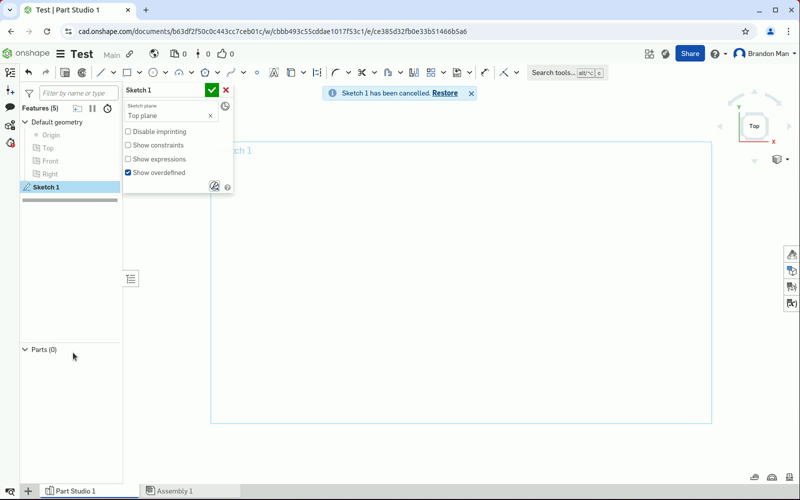
key(y)
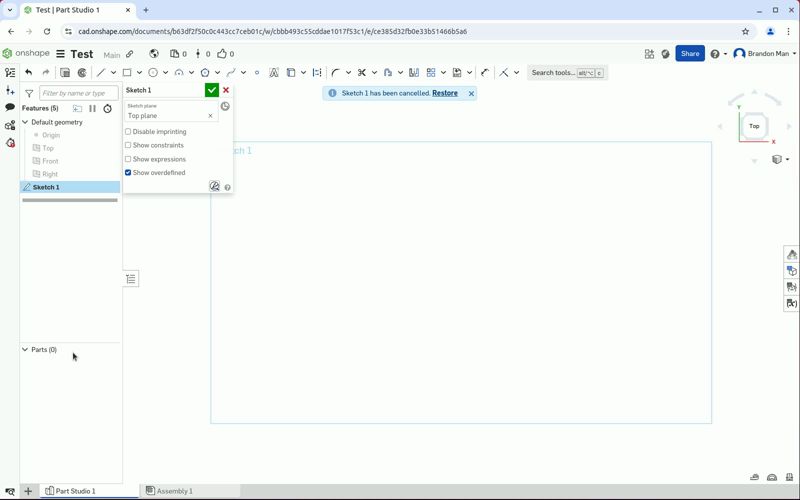
key(l)
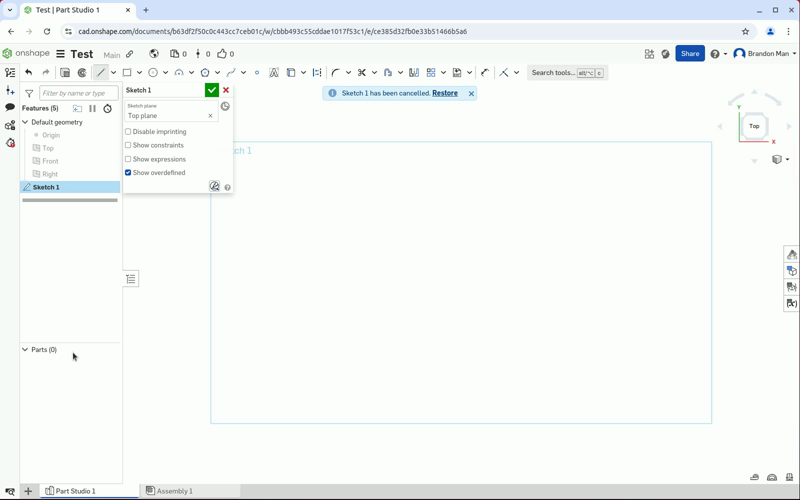
key_down(shift)
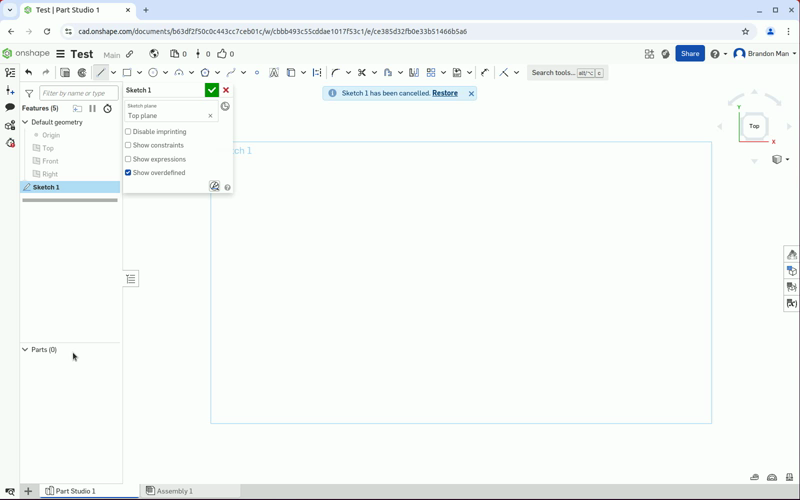
mouse_move(363, 336)
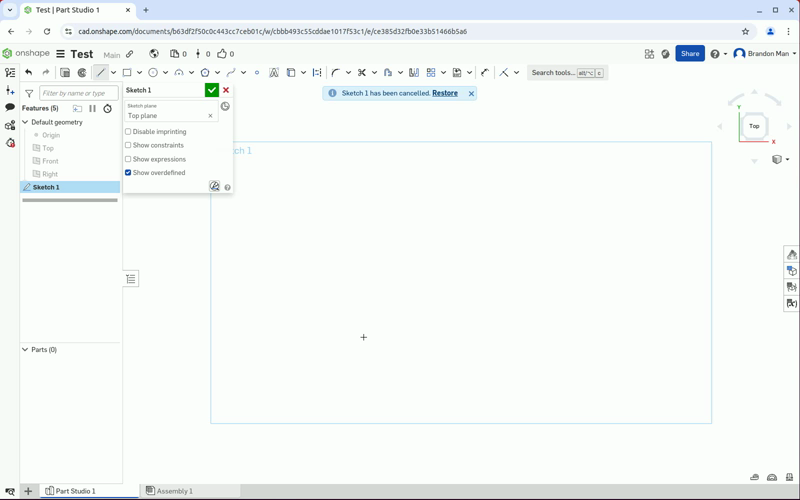
click(363, 336)
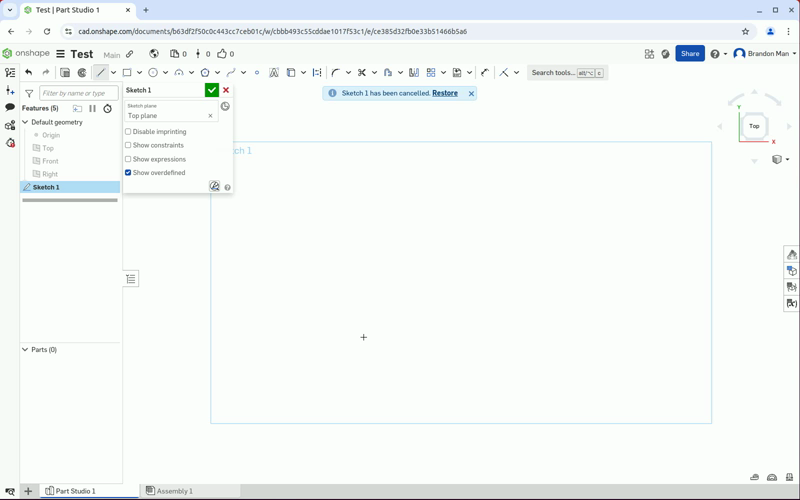
key_up(shift)
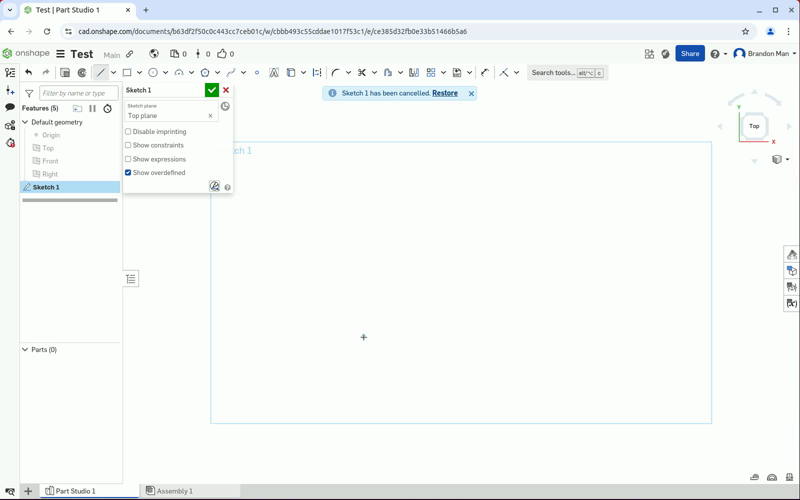
key_down(shift)
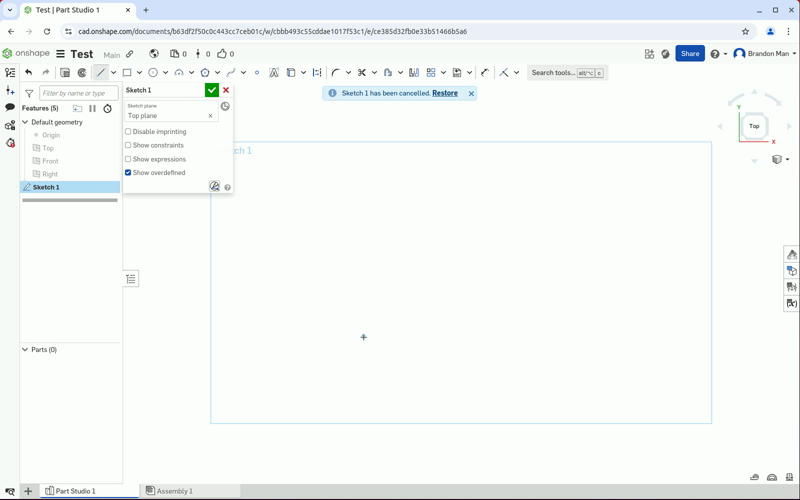
mouse_move(557, 336)
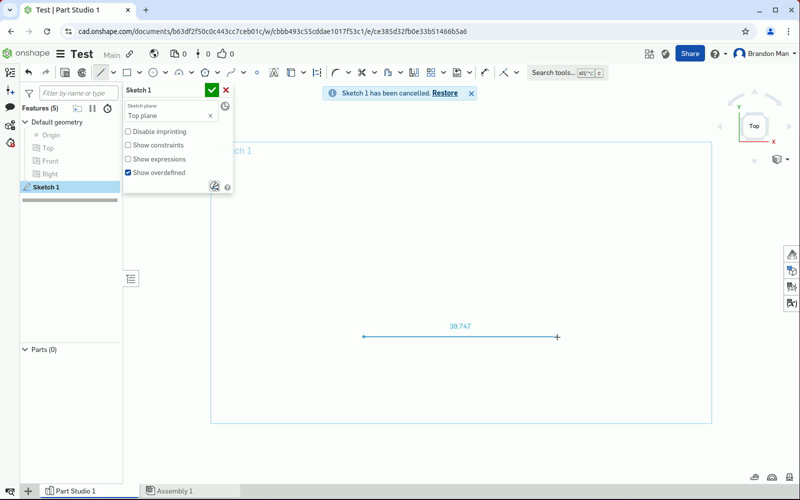
click(557, 336)
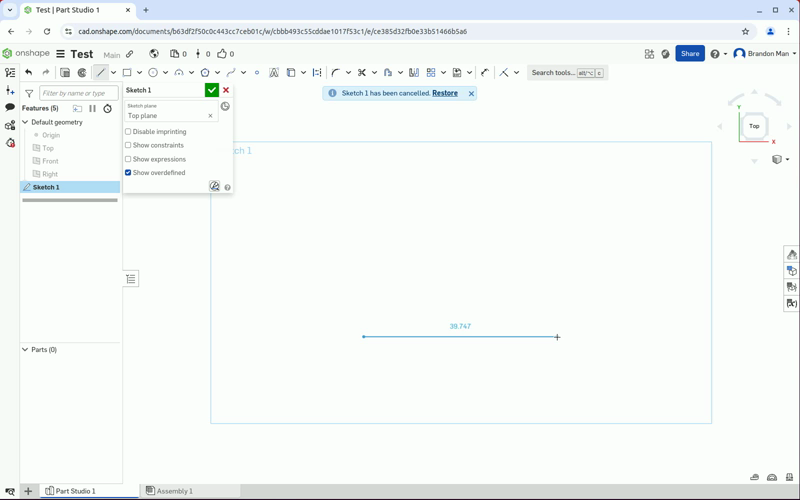
key_up(shift)
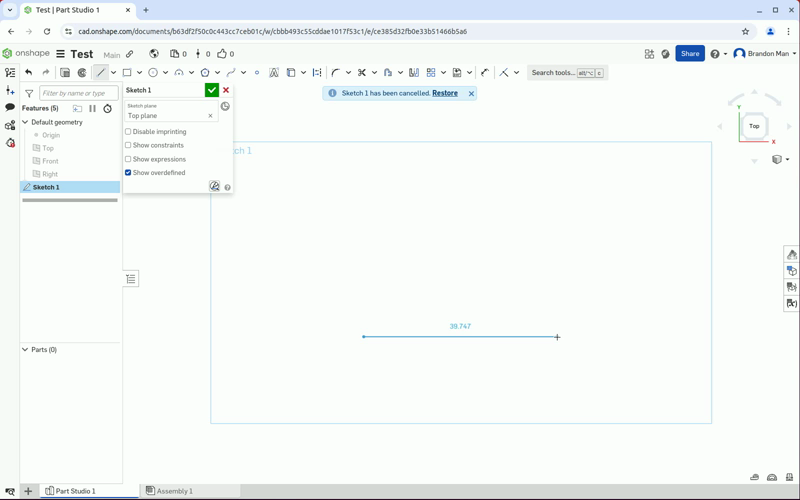
key_down(shift)
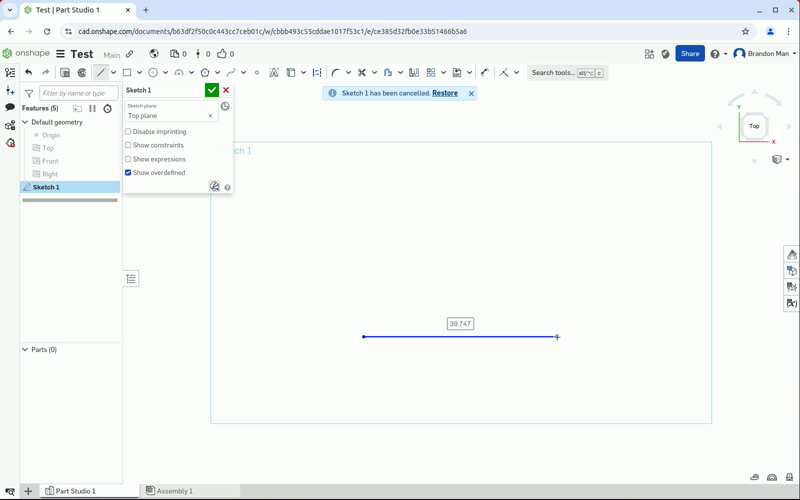
mouse_move(557, 238)
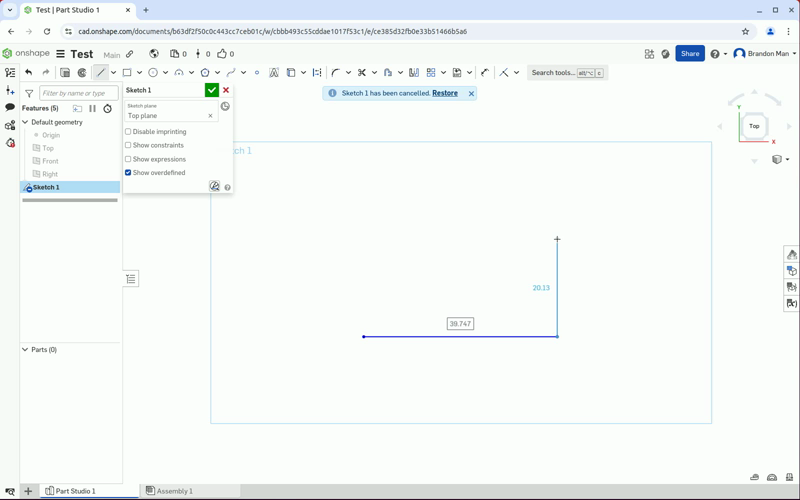
click(557, 238)
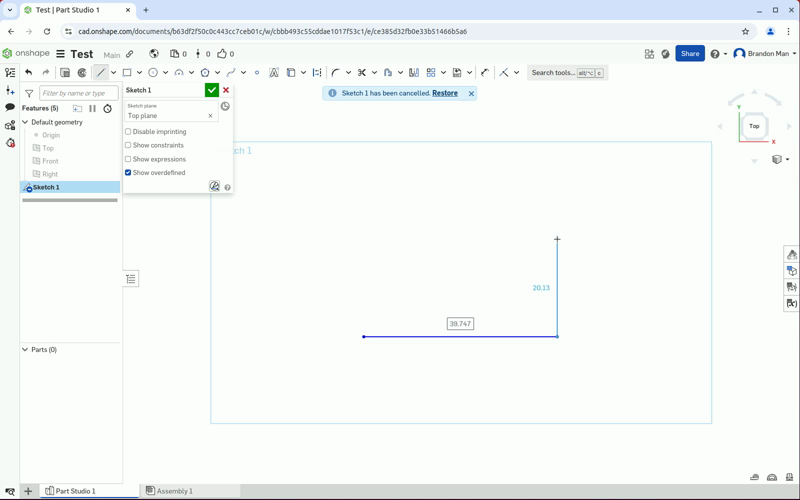
key_up(shift)
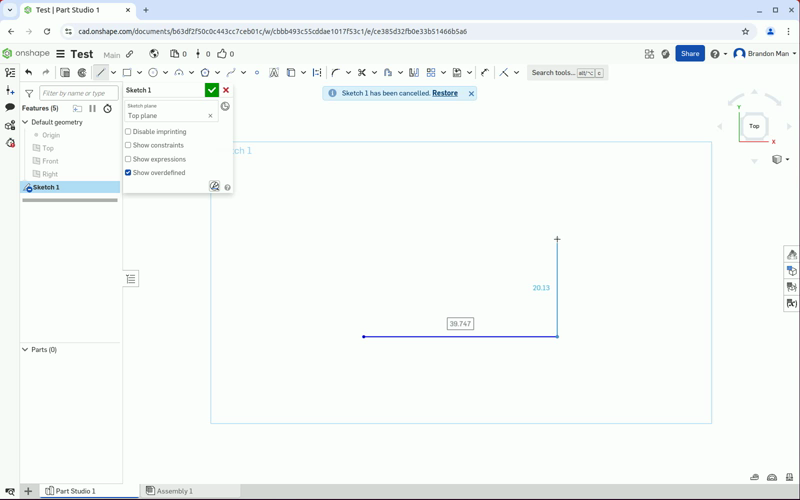
key_down(shift)
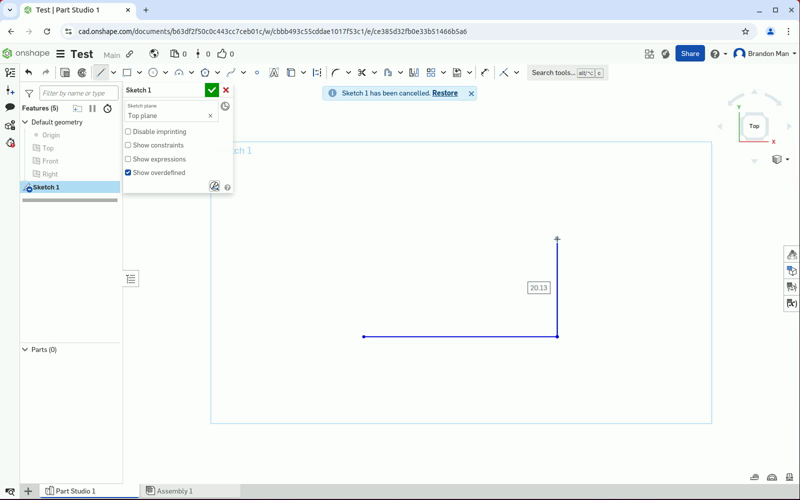
mouse_move(363, 238)
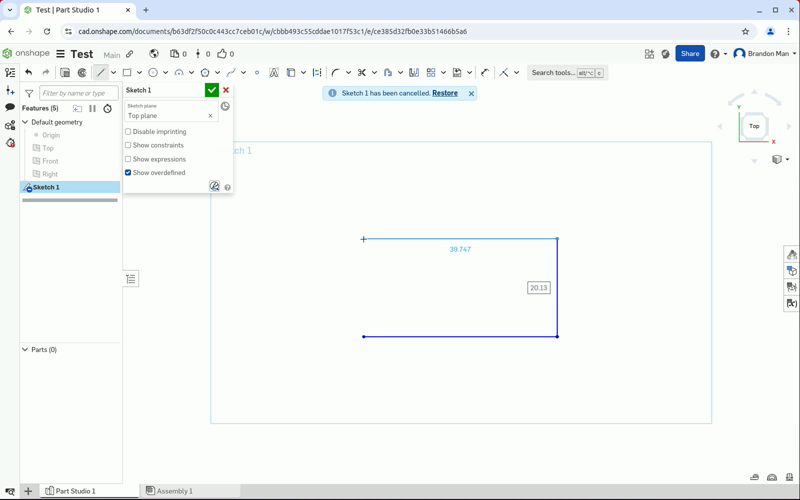
click(363, 238)
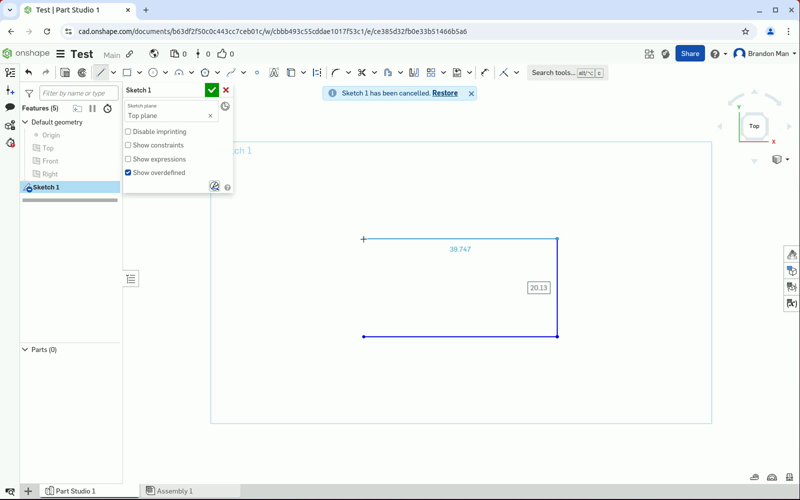
key_up(shift)
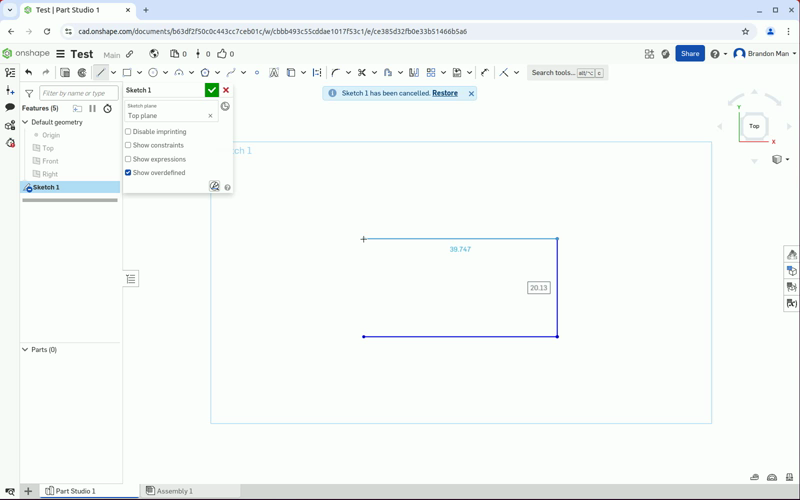
key_down(shift)
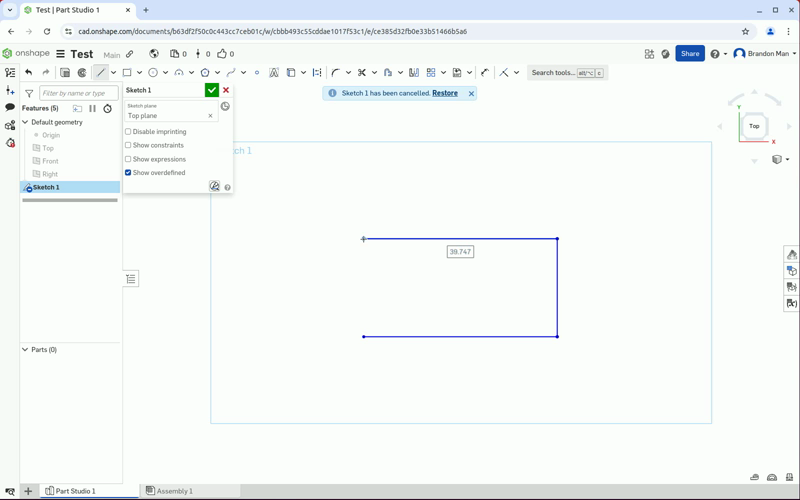
mouse_move(363, 336)
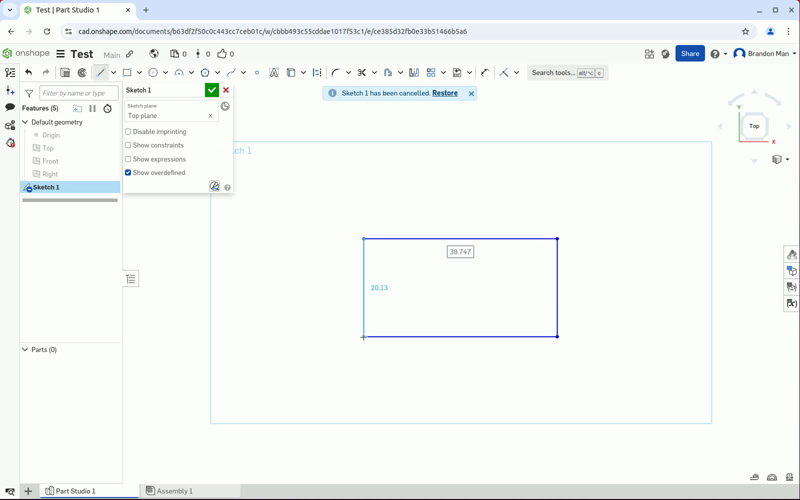
key_up(shift)
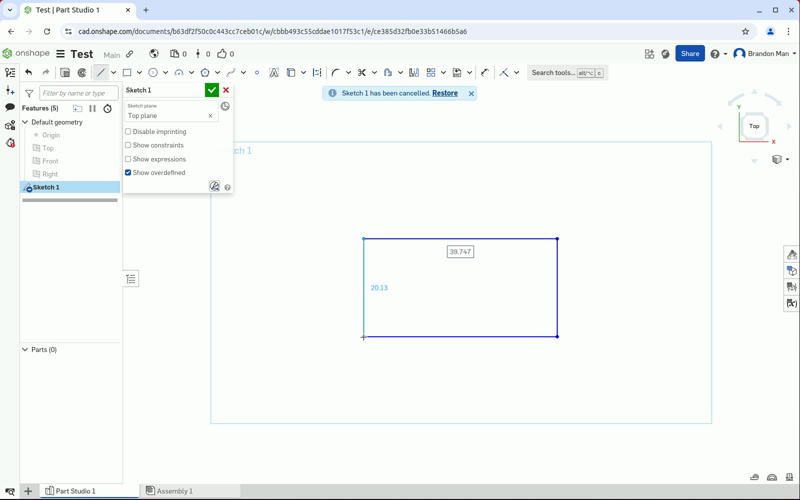
click(363, 336)
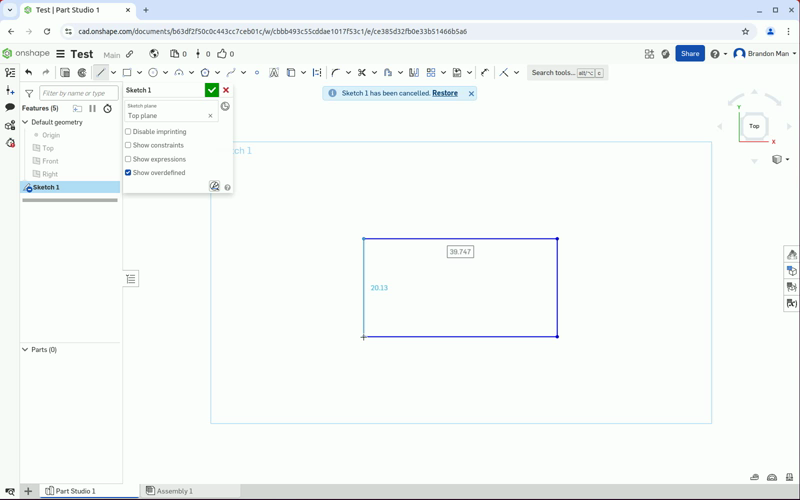
key(esc)
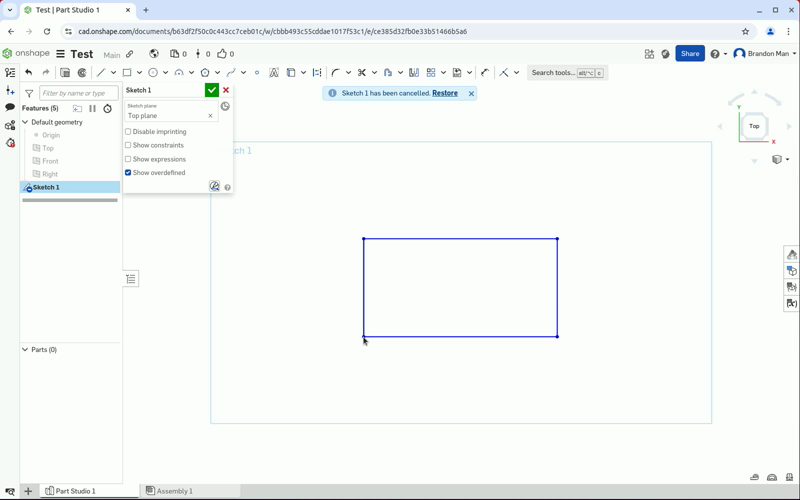
mouse_move(411, 265)
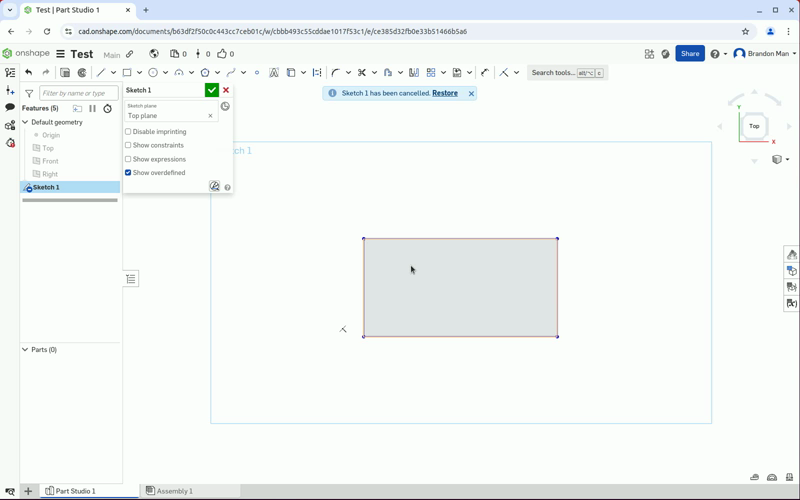
click(411, 265)
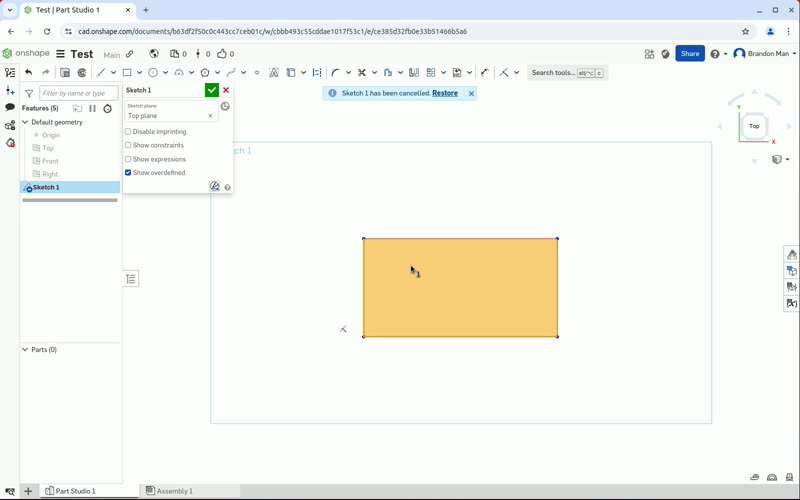
mouse_move(73, 352)
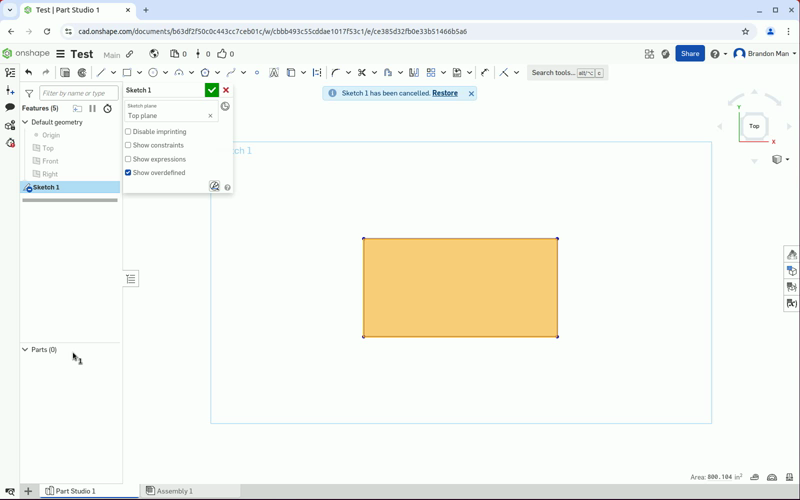
key(shift+y)
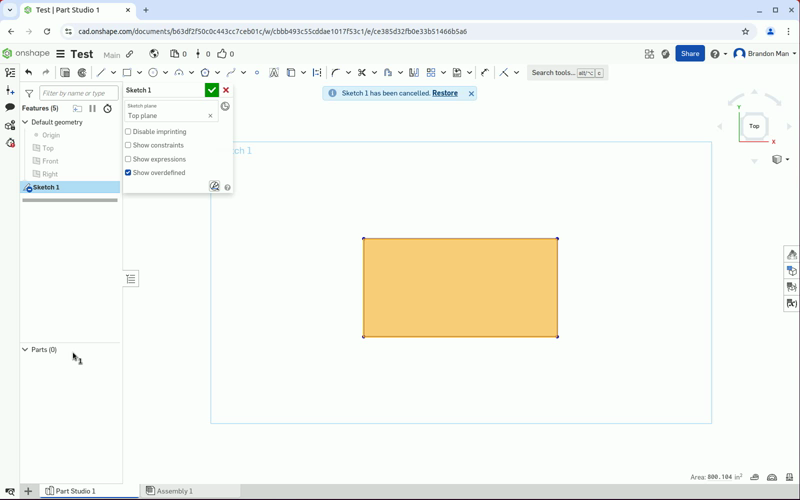
key(shift+e)
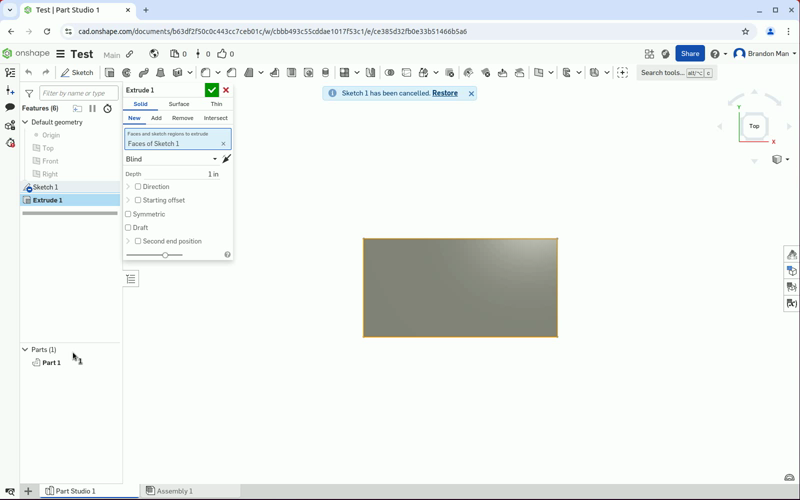
mouse_move(143, 106)
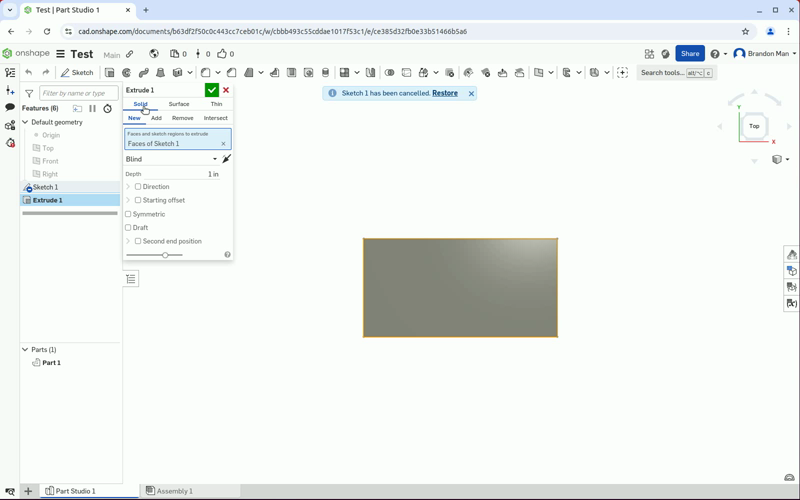
click(143, 106)
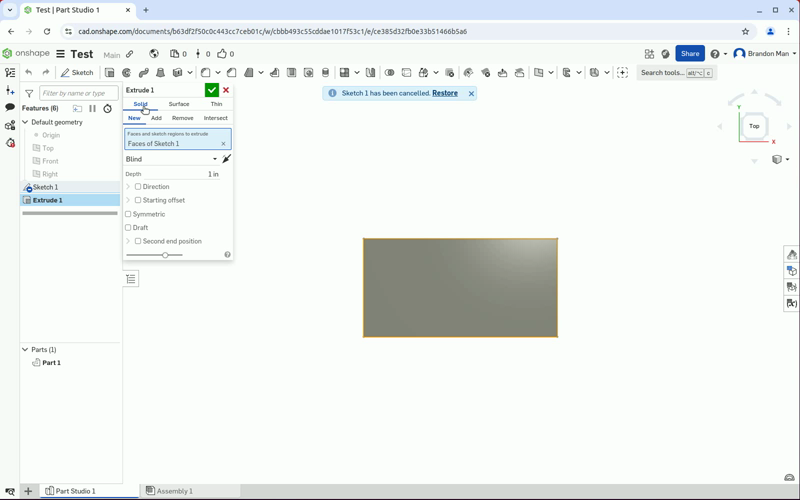
mouse_move(137, 120)
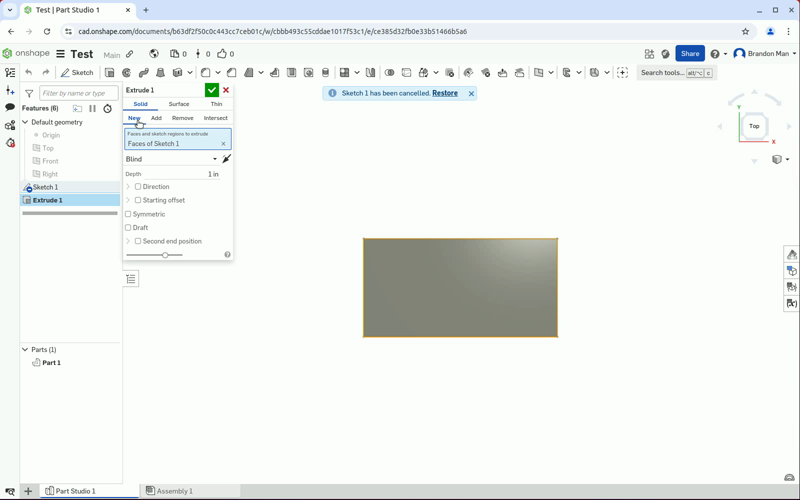
click(137, 120)
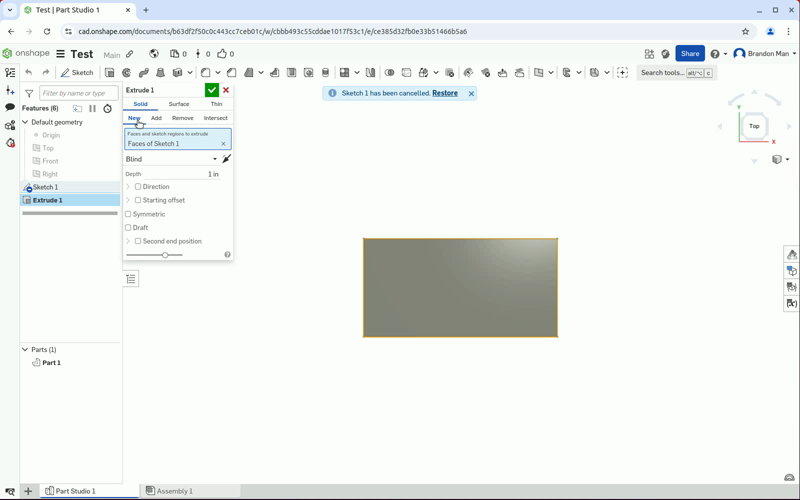
key(tab, 4)
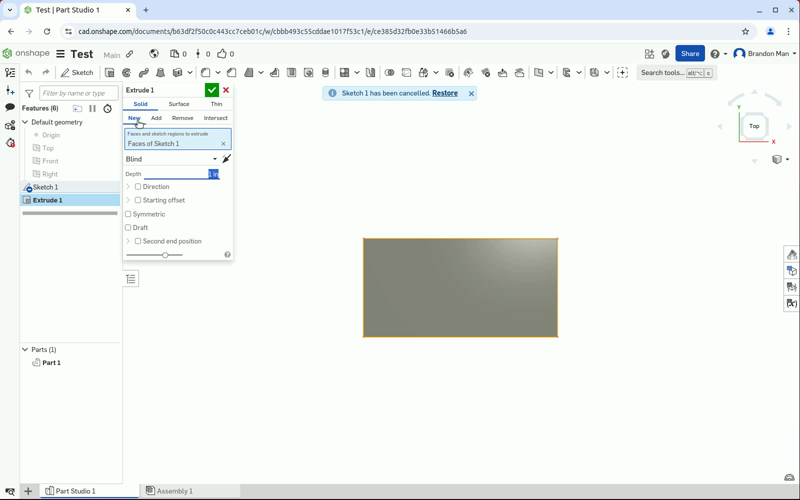
text(3.129)
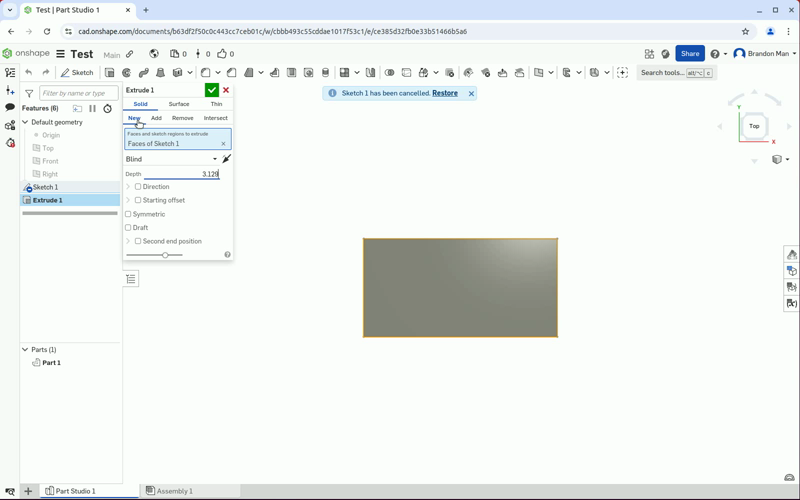
key(enter)
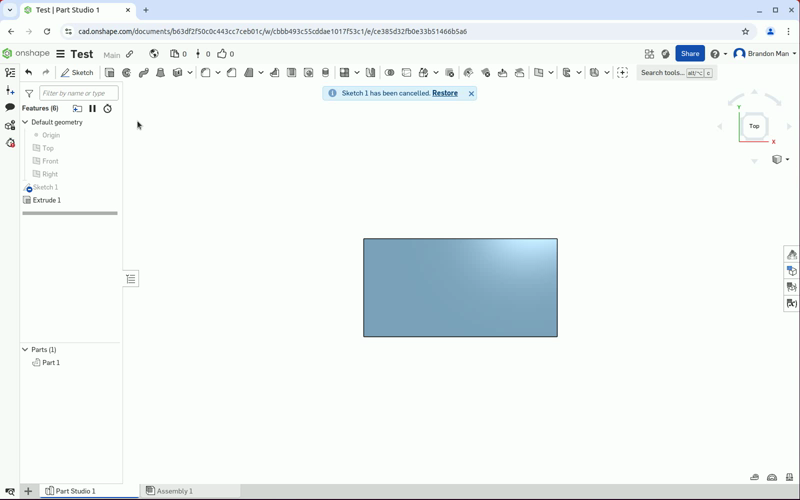
key(shift+h)
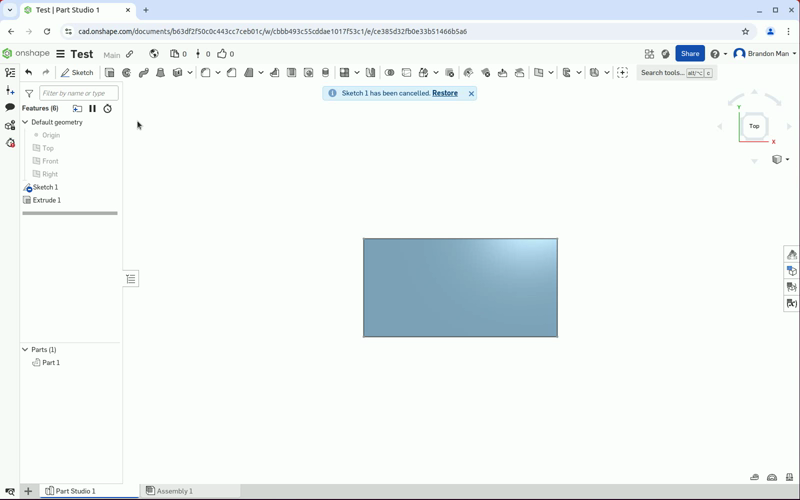
key(shift+h)
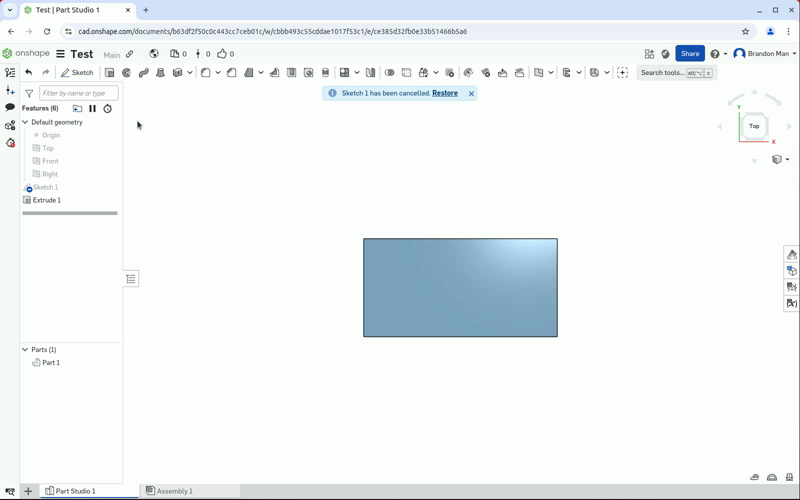
mouse_move(73, 189)
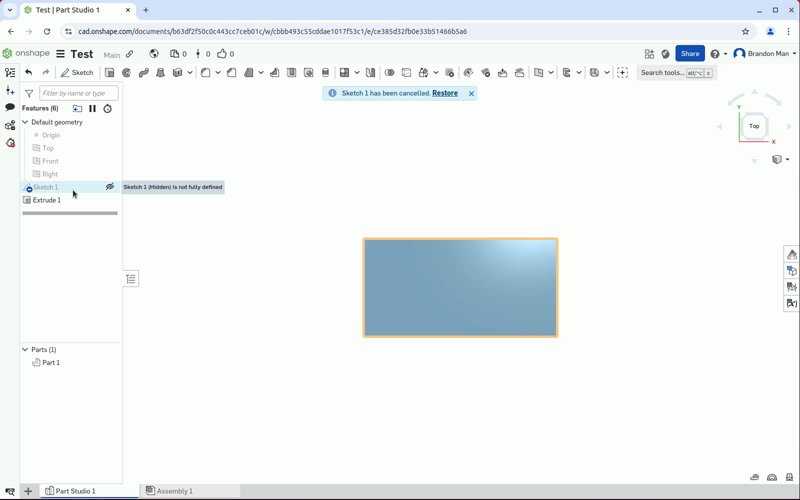
click(73, 189)
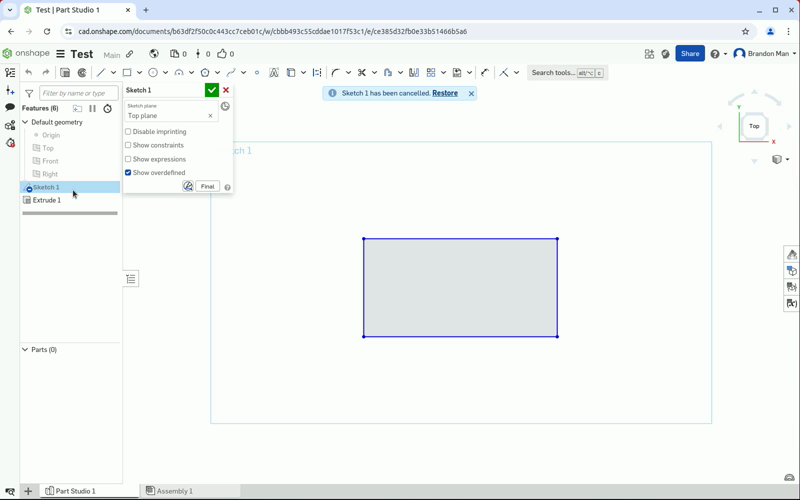
mouse_move(229, 92)
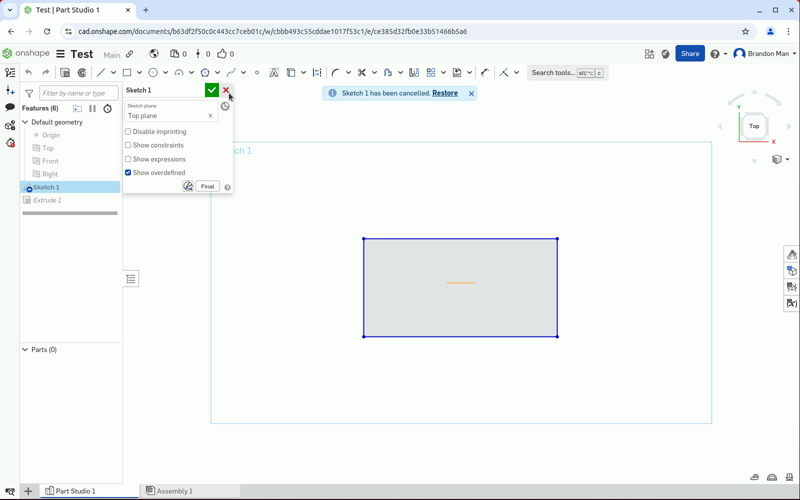
click(229, 92)
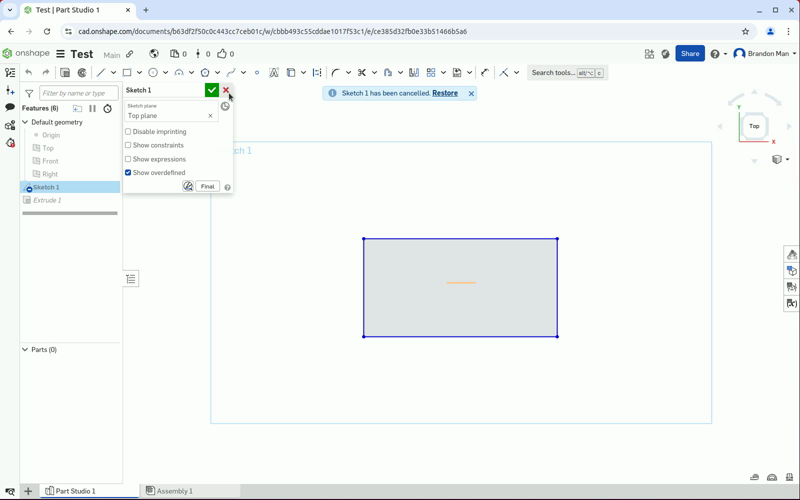
key(shift+s)
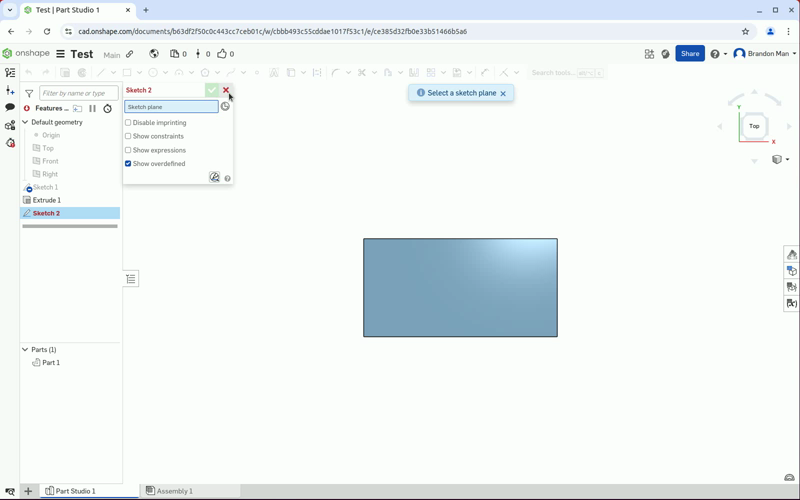
mouse_move(73, 150)
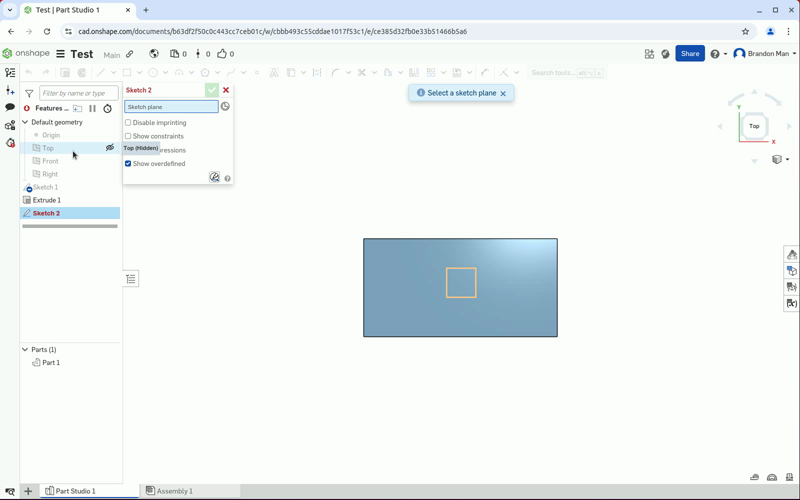
click(73, 150)
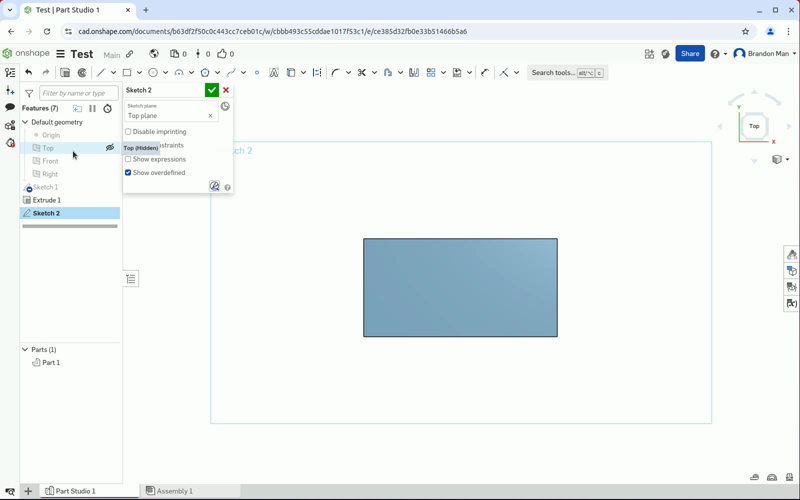
mouse_move(73, 352)
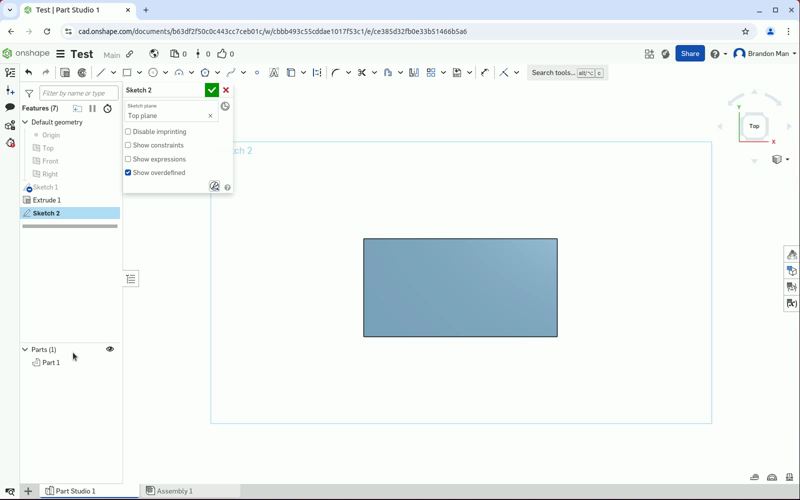
key(y)
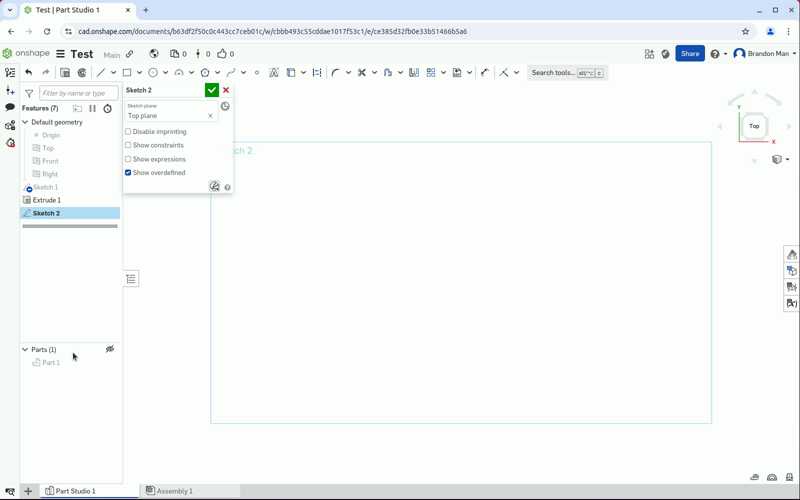
key(l)
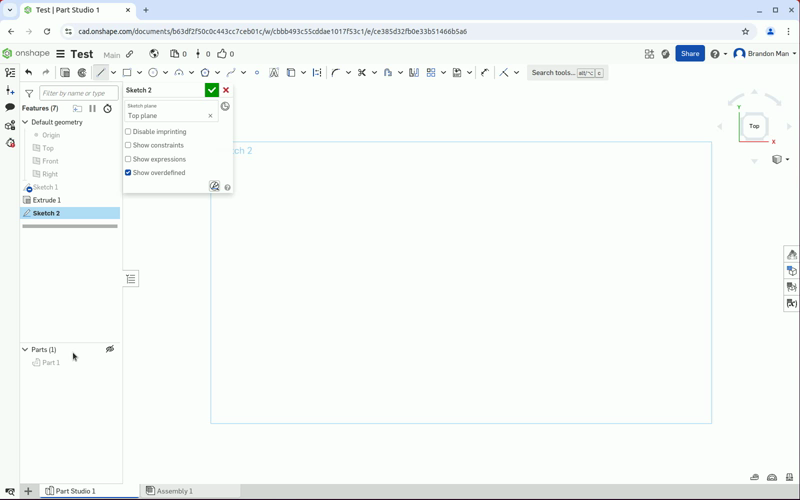
key_down(shift)
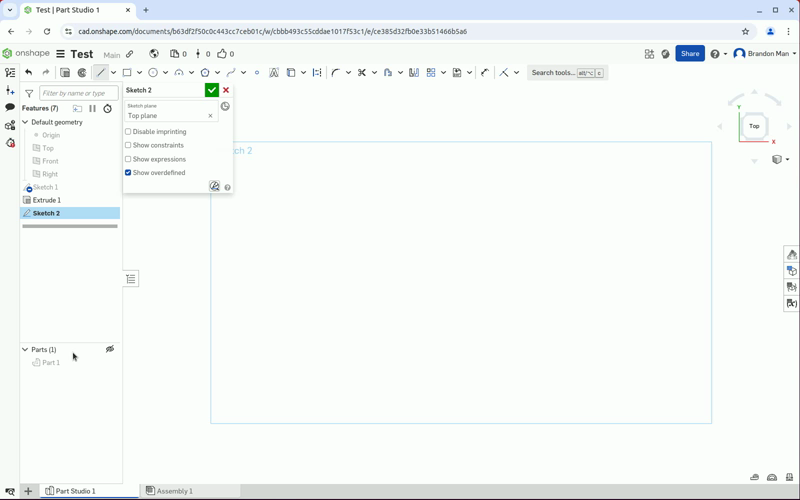
mouse_move(363, 238)
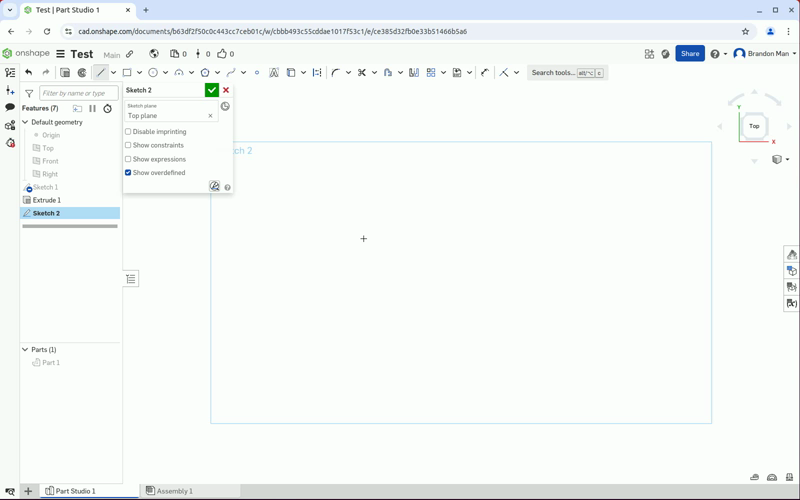
click(363, 238)
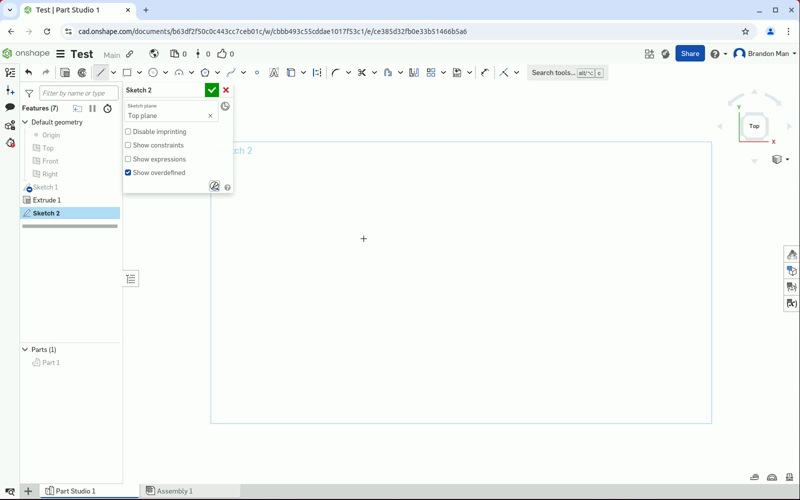
key_up(shift)
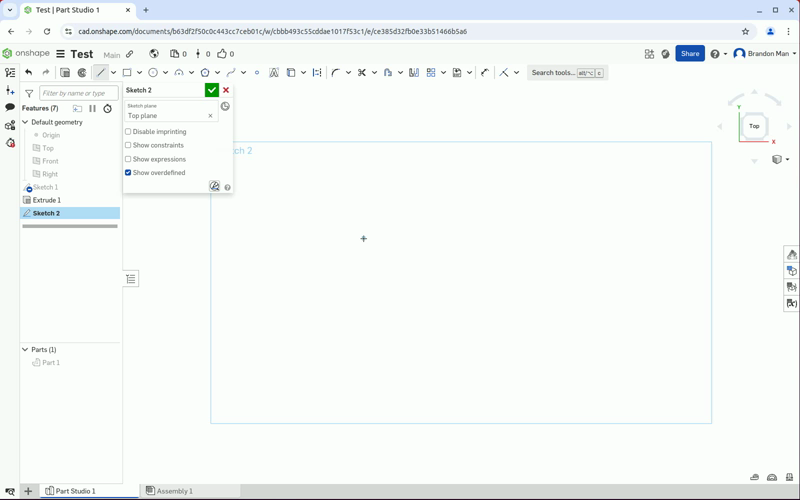
key_down(shift)
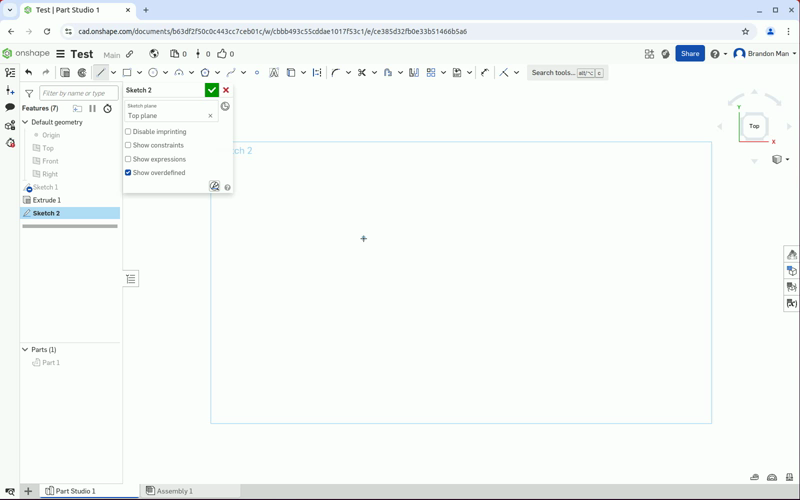
mouse_move(557, 238)
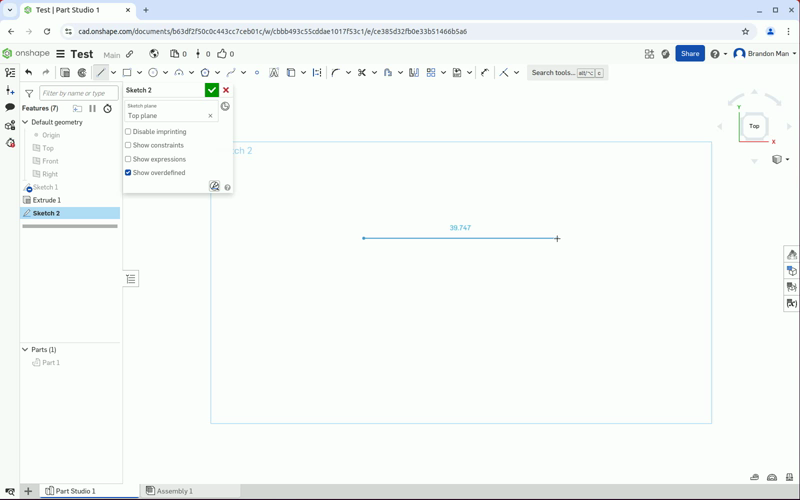
click(557, 238)
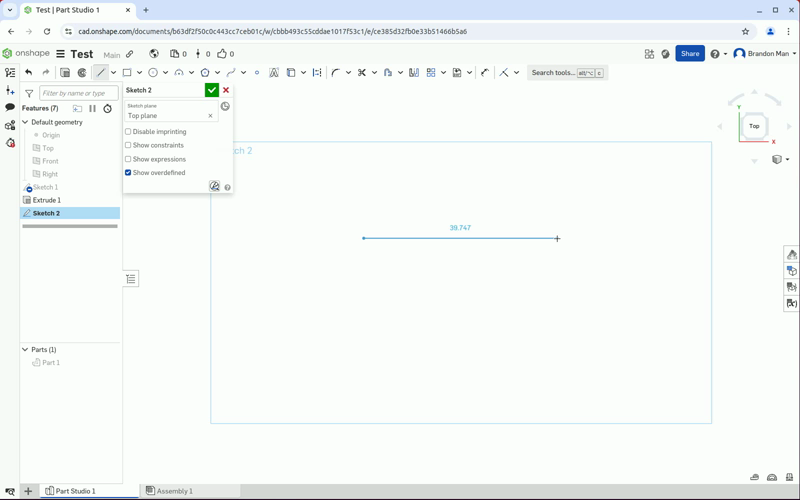
key_up(shift)
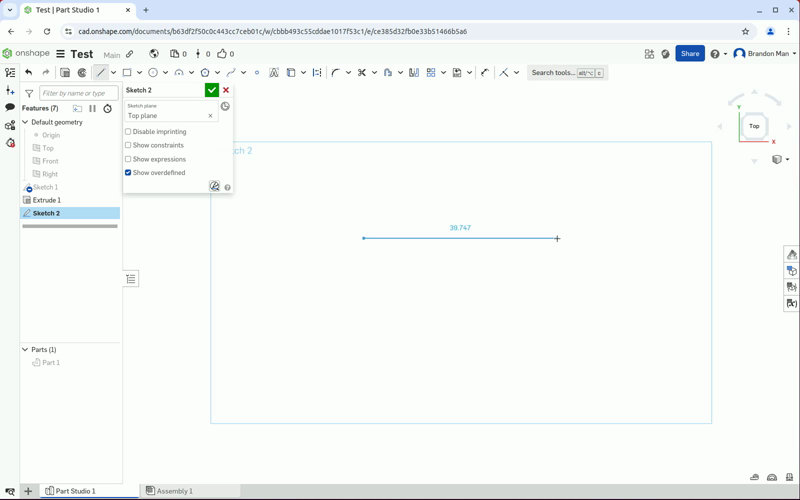
key_down(shift)
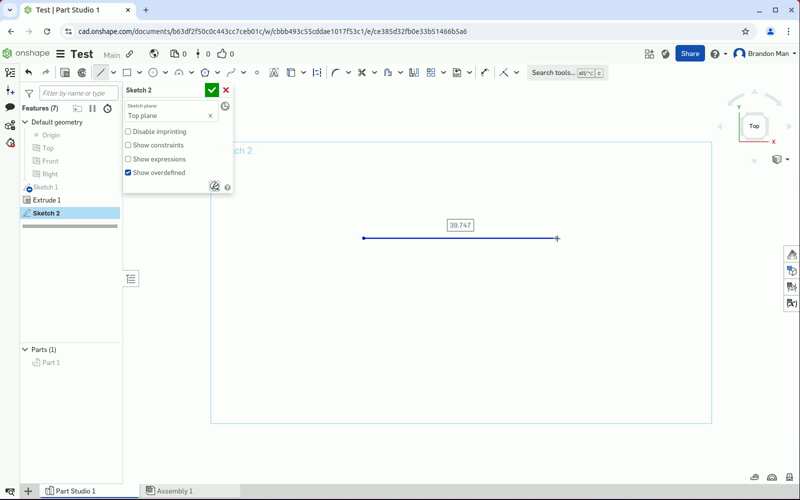
mouse_move(587, 238)
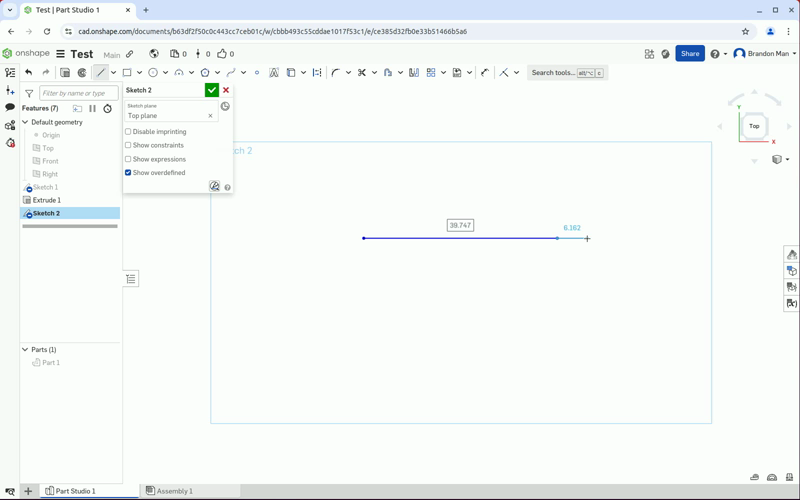
mouse_move(557, 228)
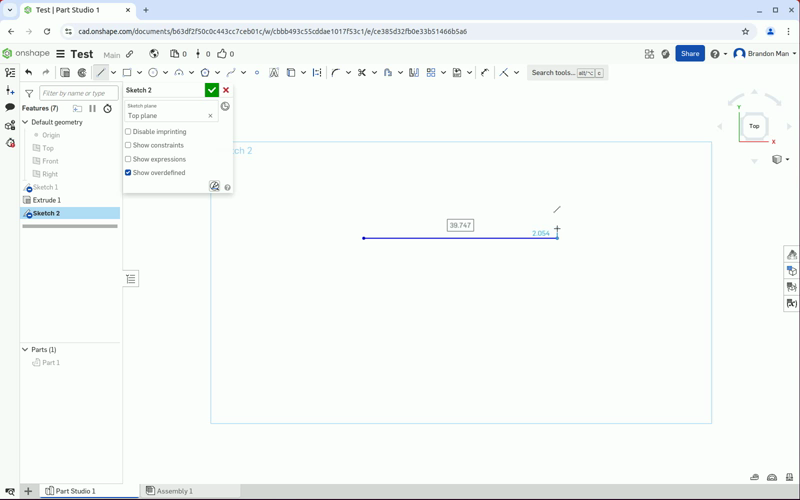
click(557, 228)
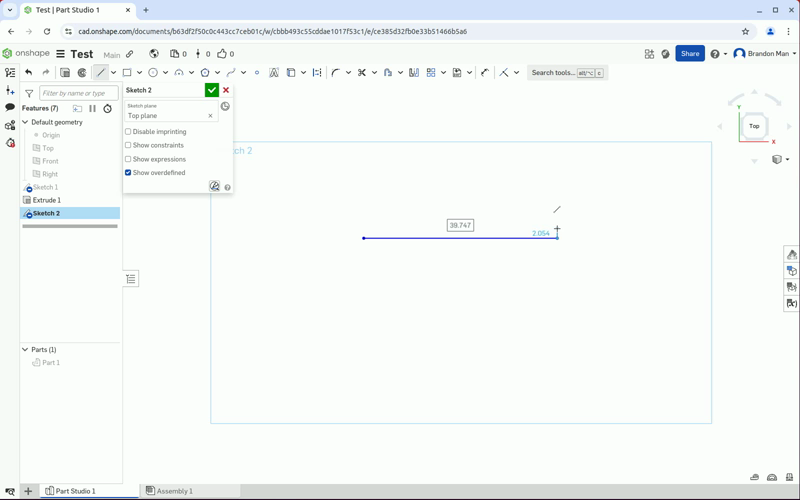
key_up(shift)
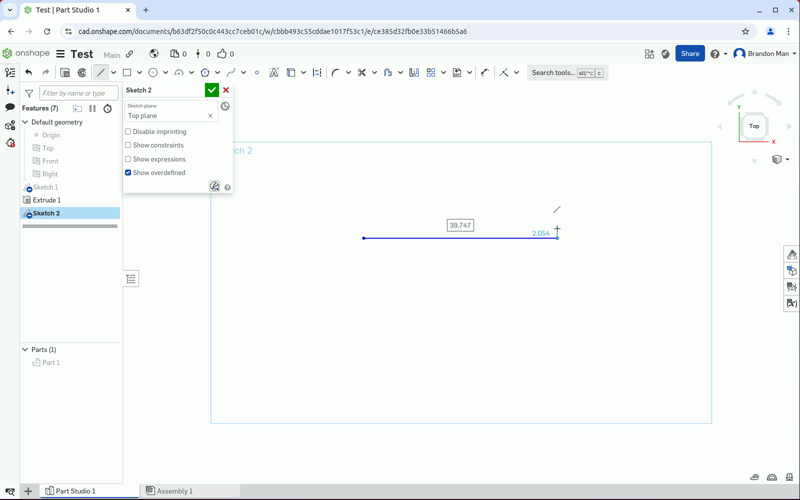
key_down(shift)
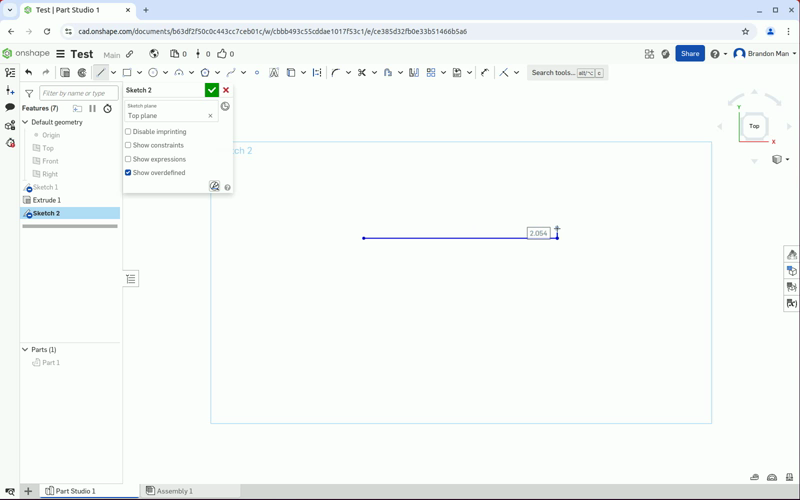
mouse_move(363, 228)
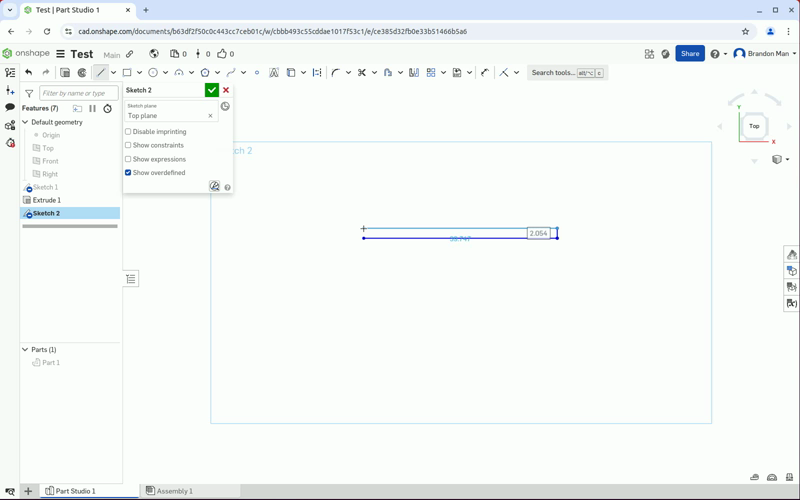
click(363, 228)
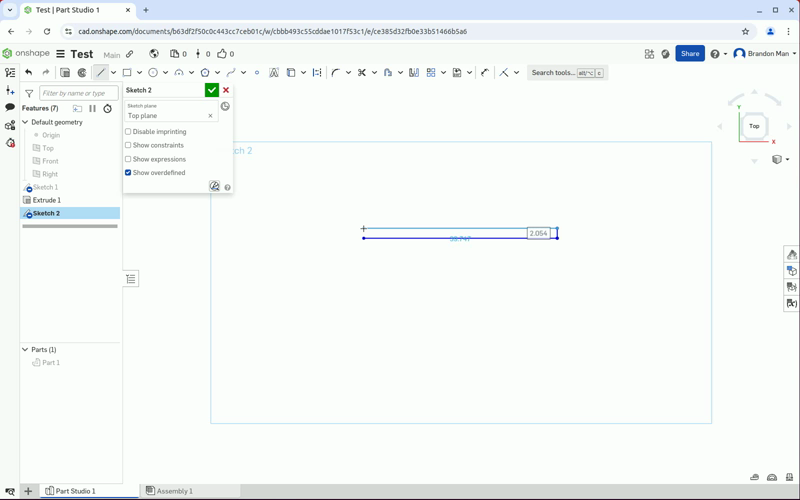
key_up(shift)
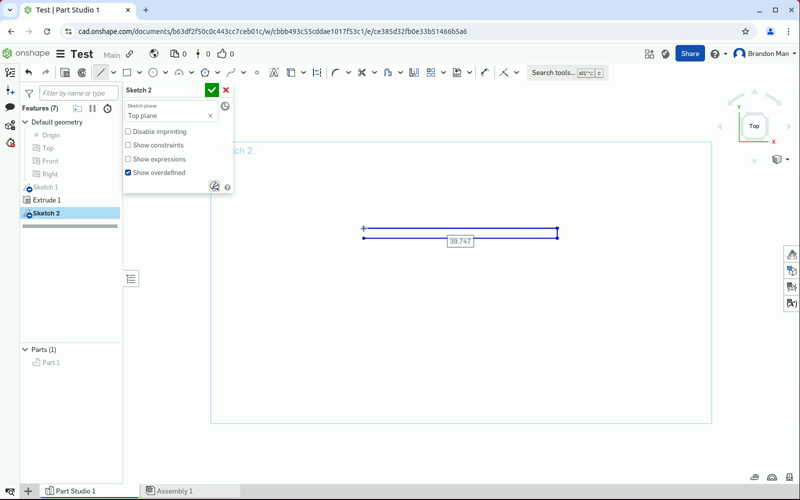
mouse_move(393, 228)
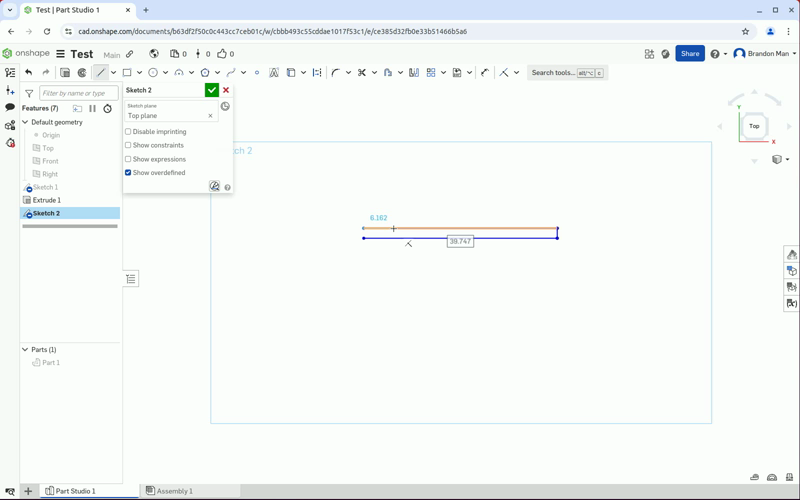
key_down(shift)
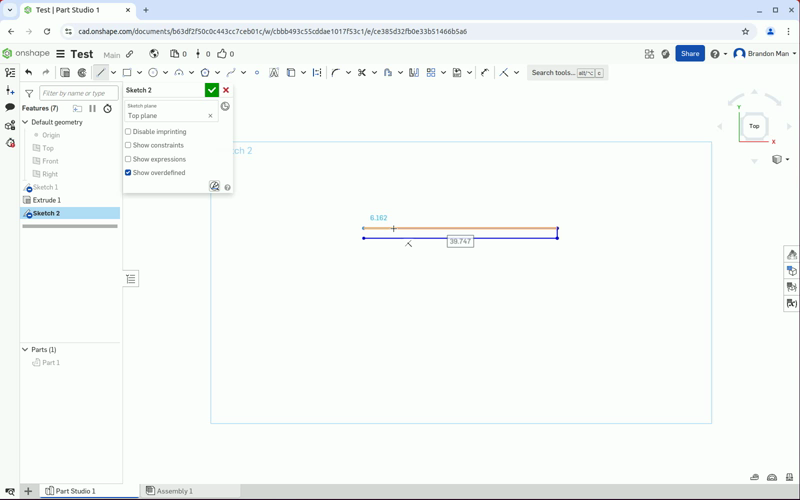
mouse_move(363, 238)
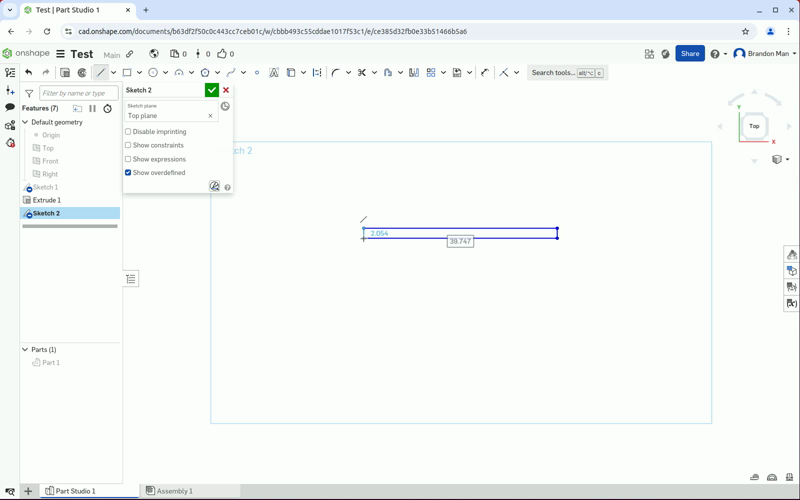
key_up(shift)
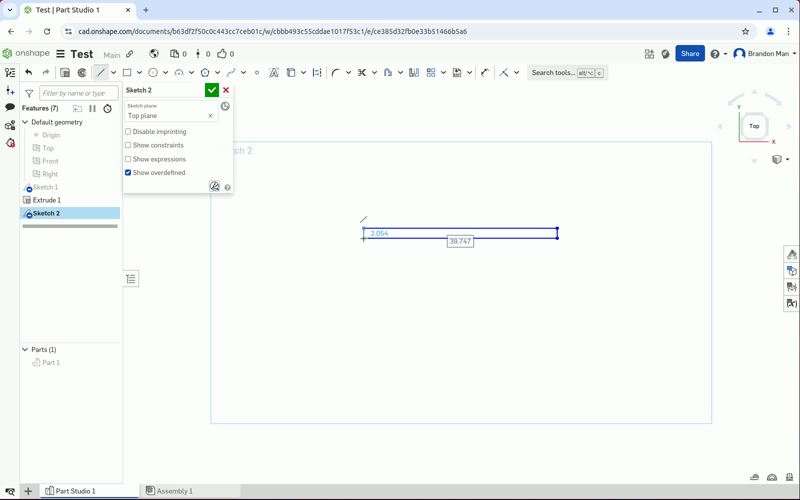
click(363, 238)
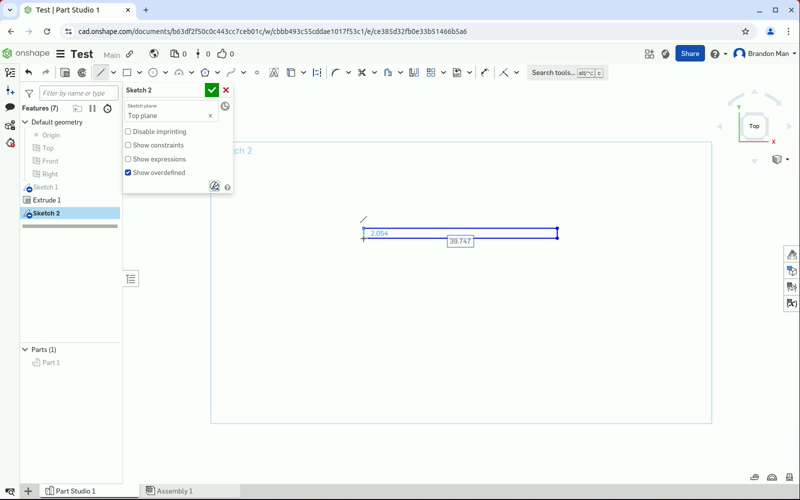
key(esc)
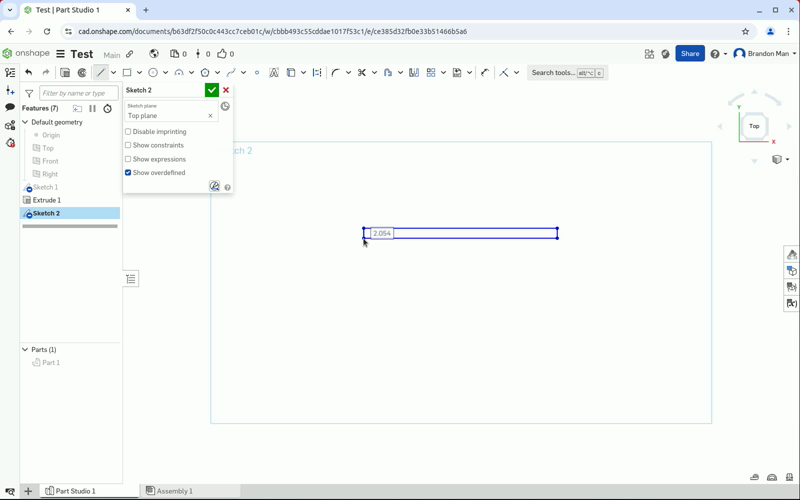
mouse_move(503, 231)
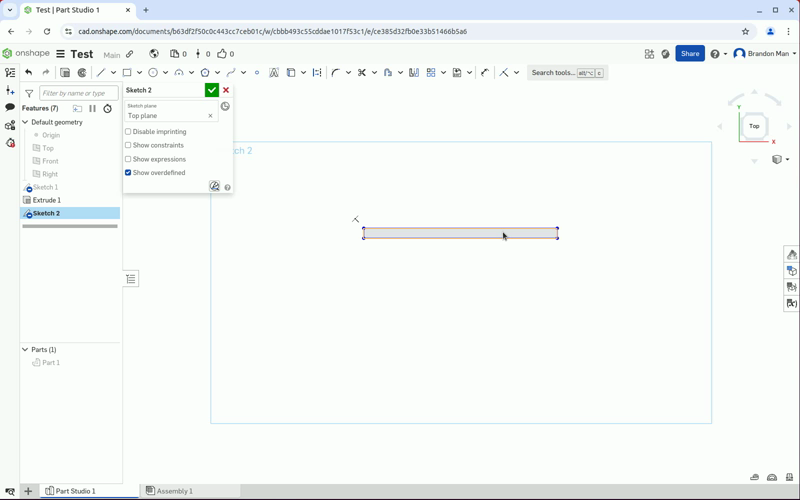
click(503, 231)
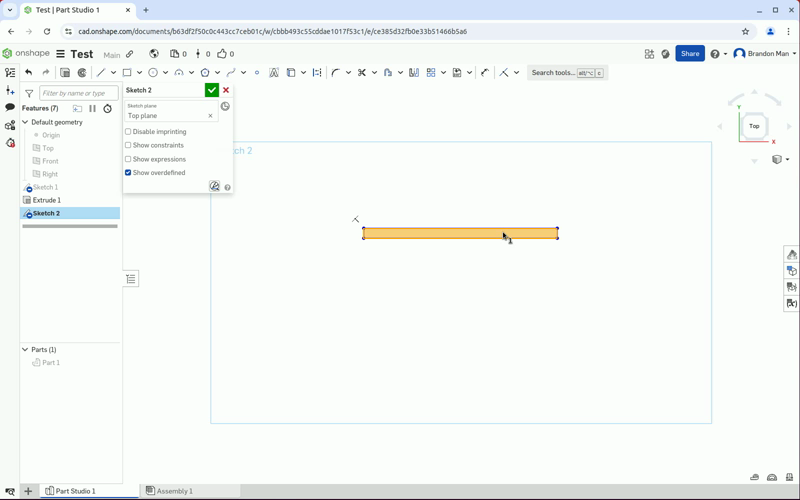
mouse_move(73, 352)
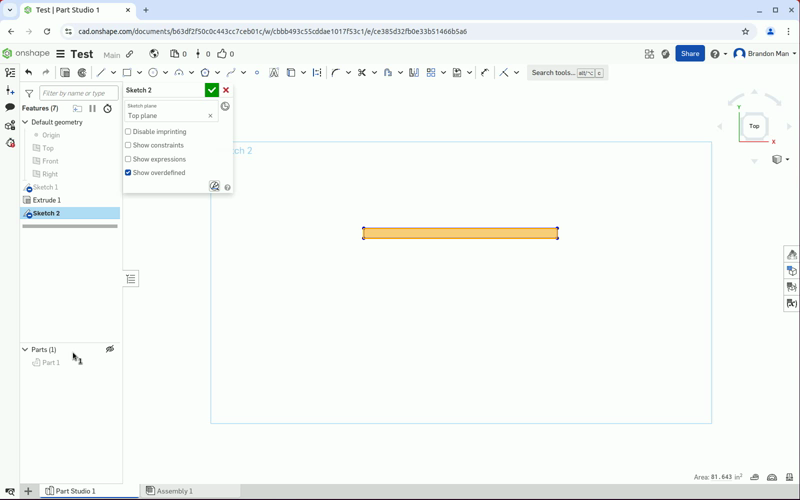
key(shift+y)
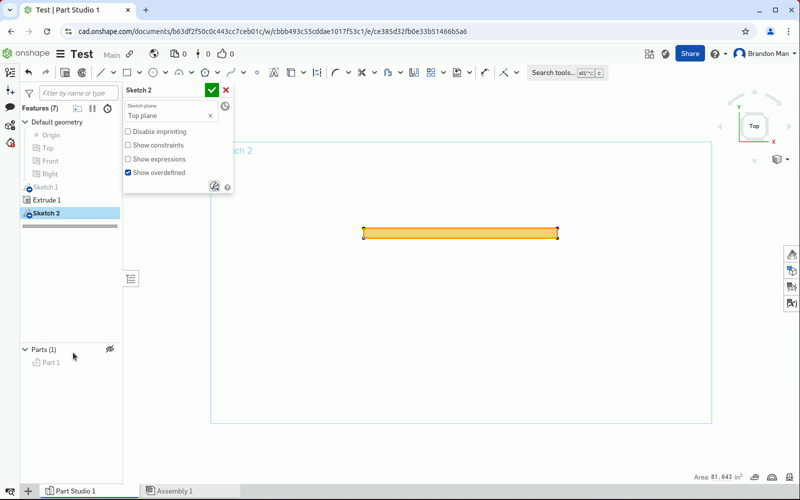
key(shift+e)
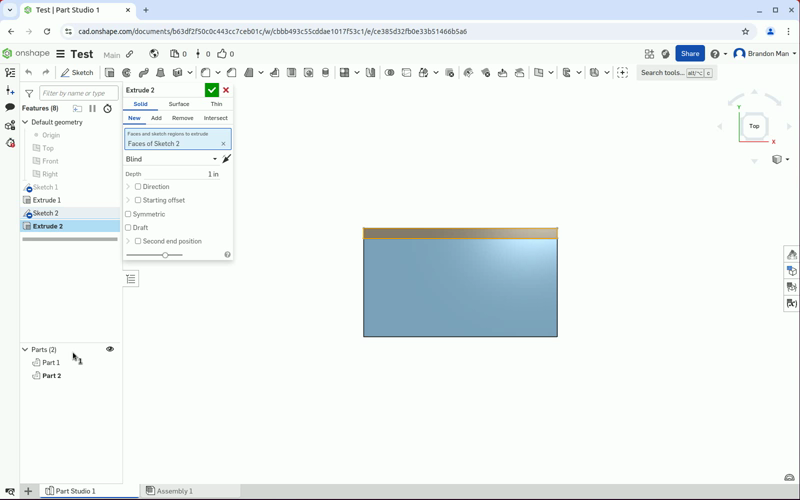
mouse_move(143, 106)
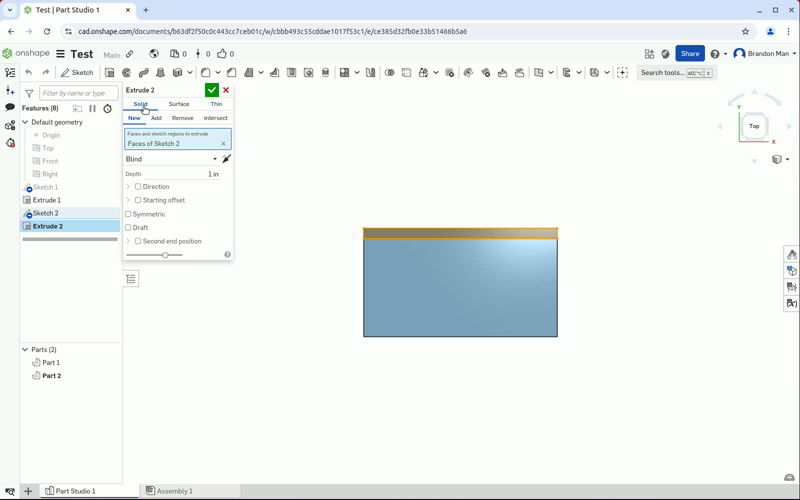
click(143, 106)
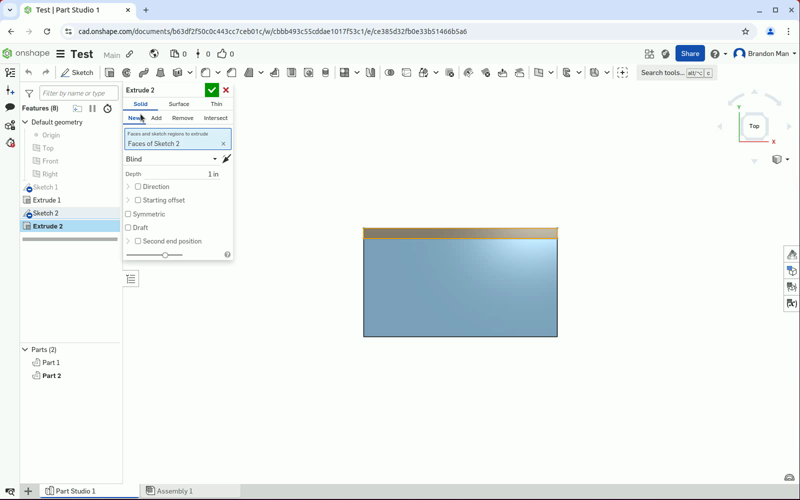
mouse_move(137, 120)
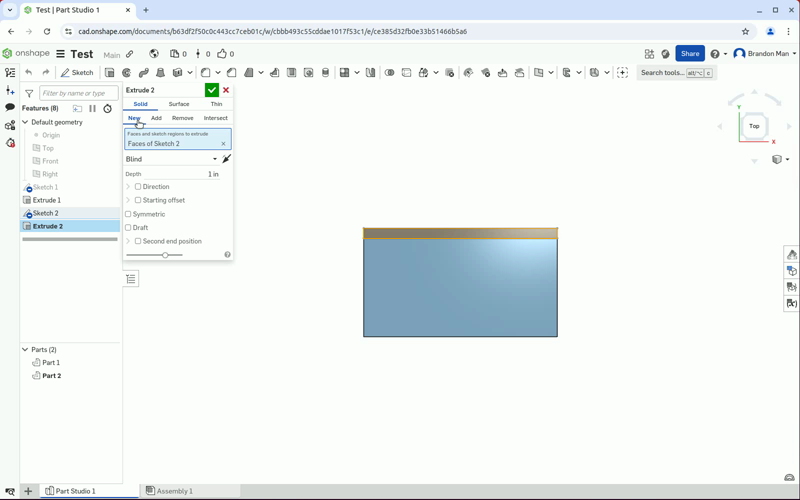
click(137, 120)
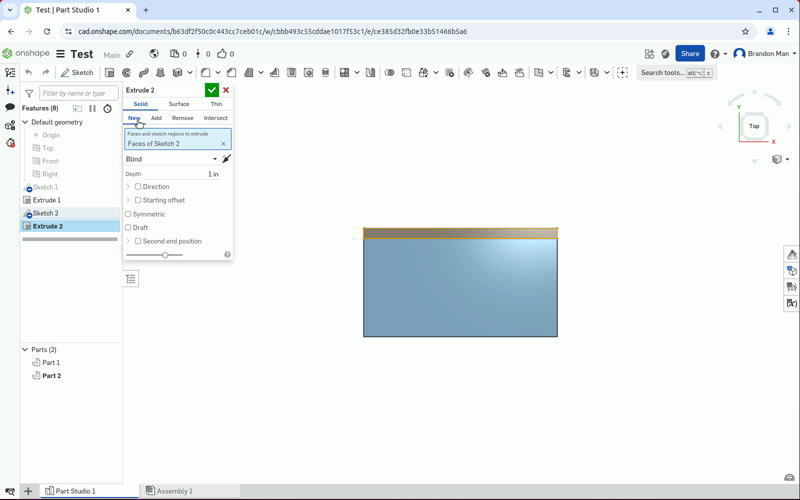
key(tab, 4)
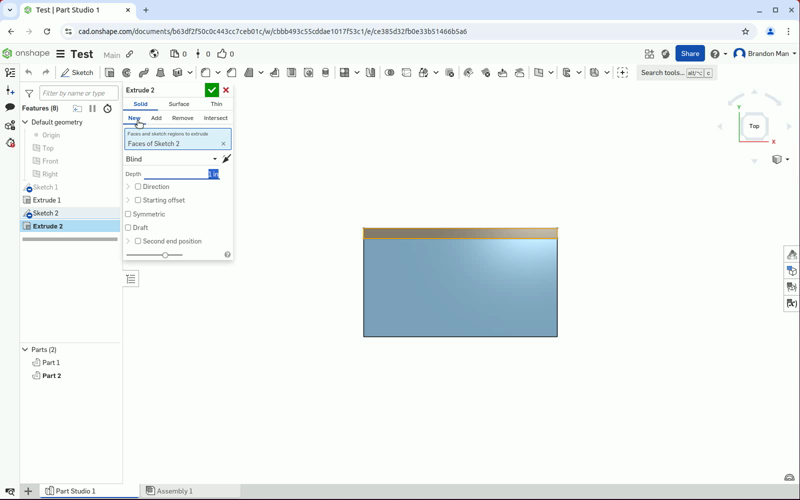
text(7.943)
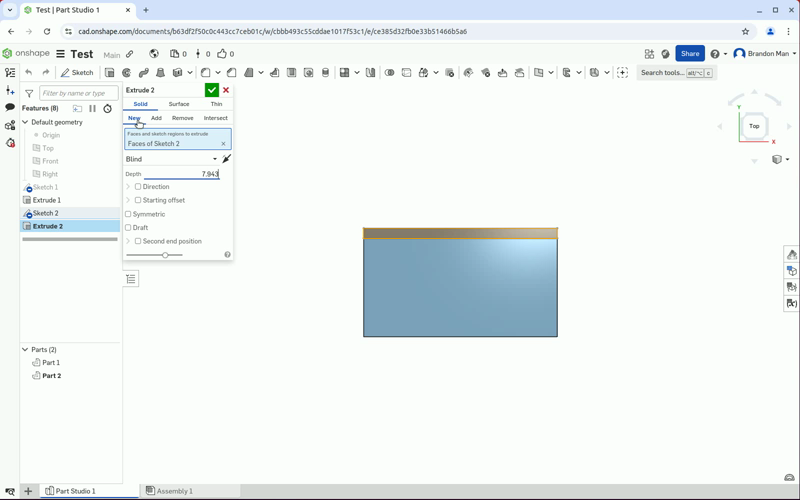
key(enter)
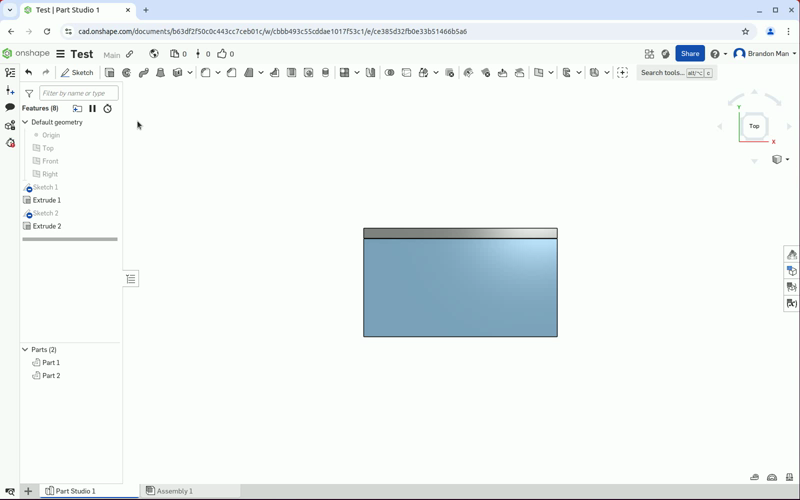
key(shift+h)
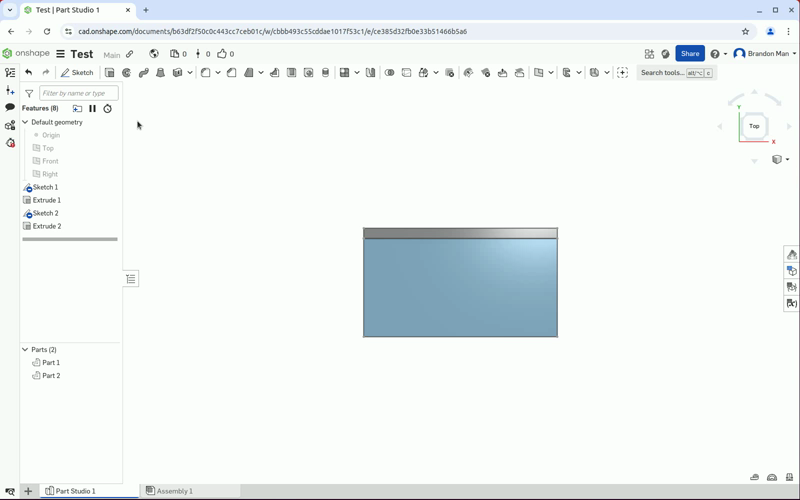
key(shift+h)
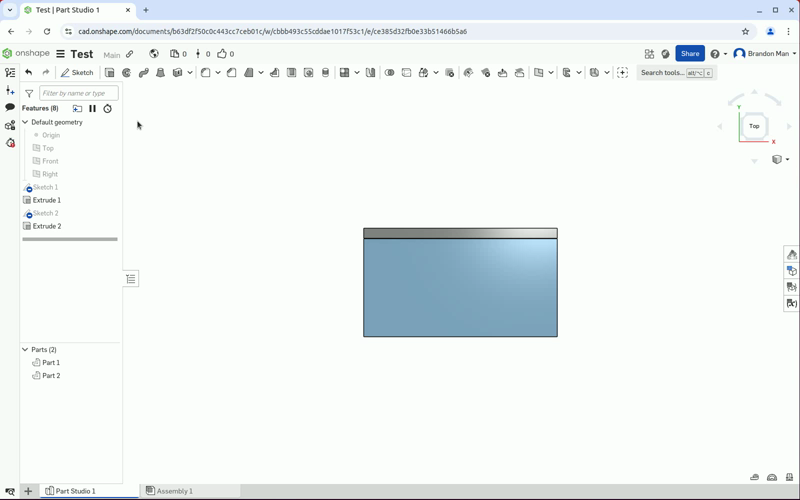
mouse_move(73, 189)
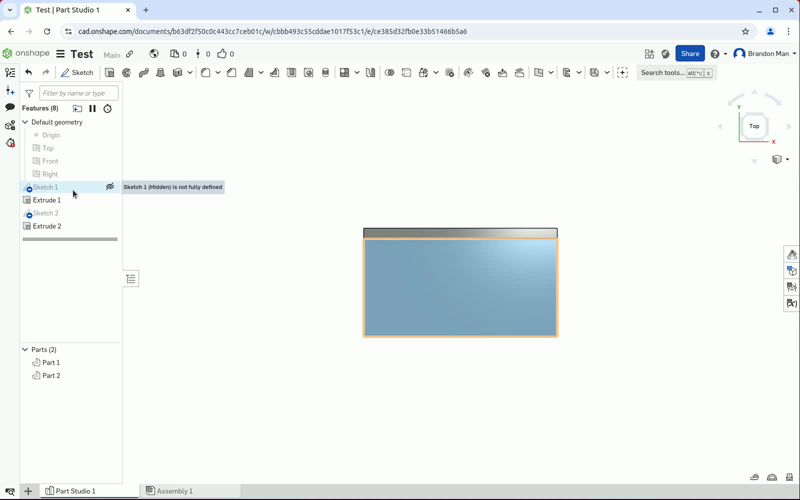
click(73, 189)
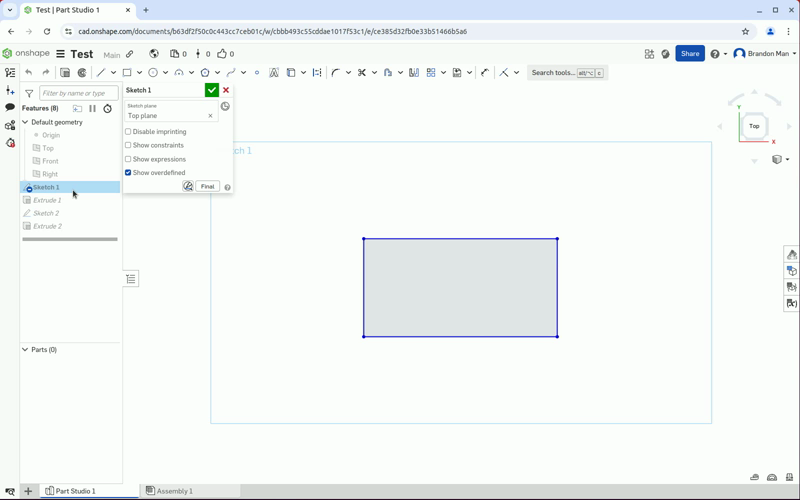
mouse_move(229, 92)
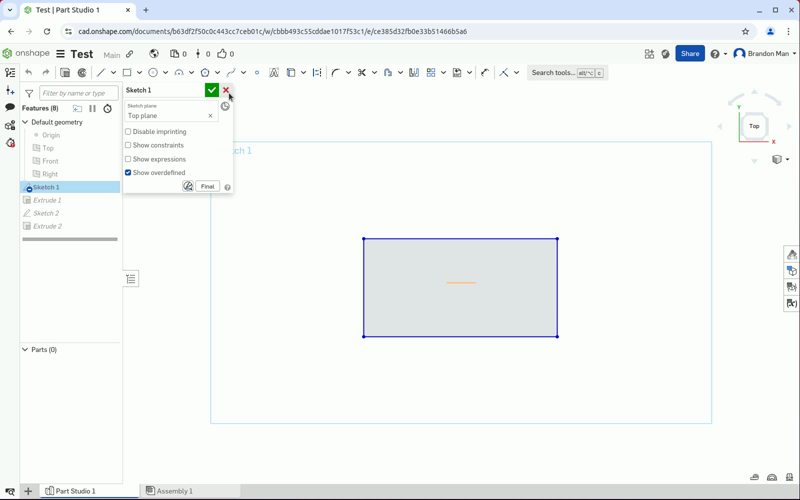
click(229, 92)
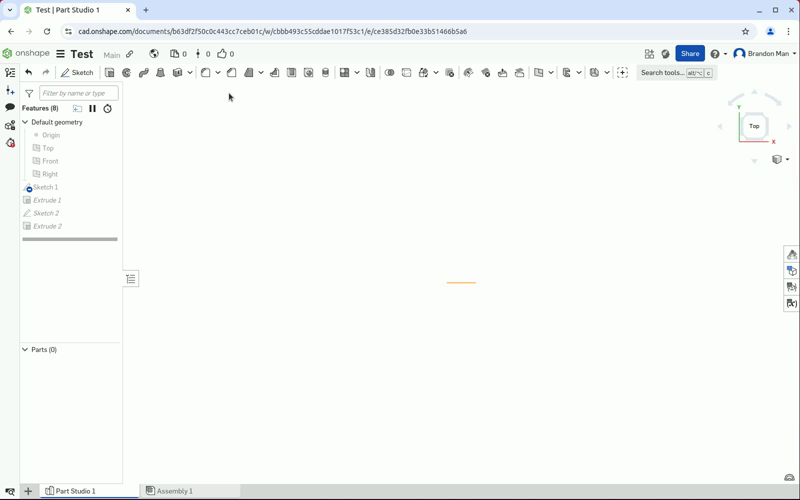
mouse_move(73, 352)
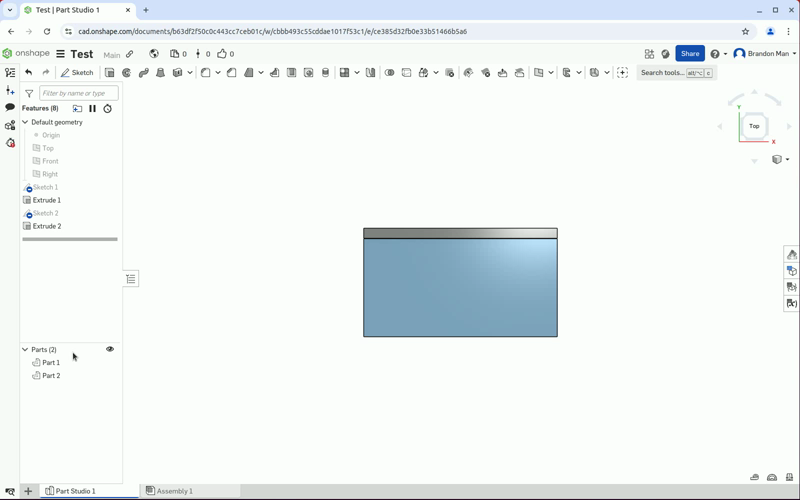
key(y)
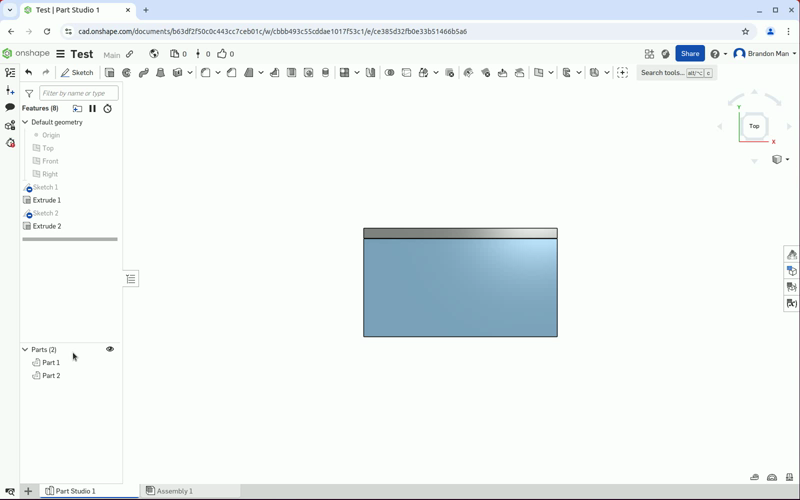
key(shift+p)
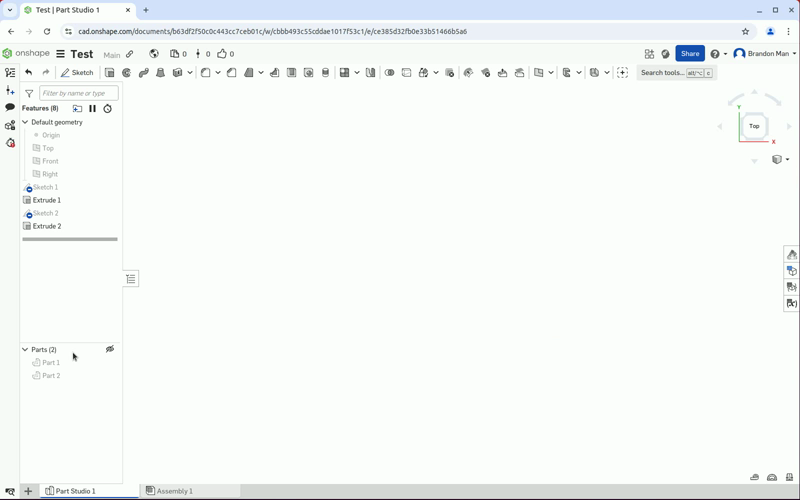
key(space)
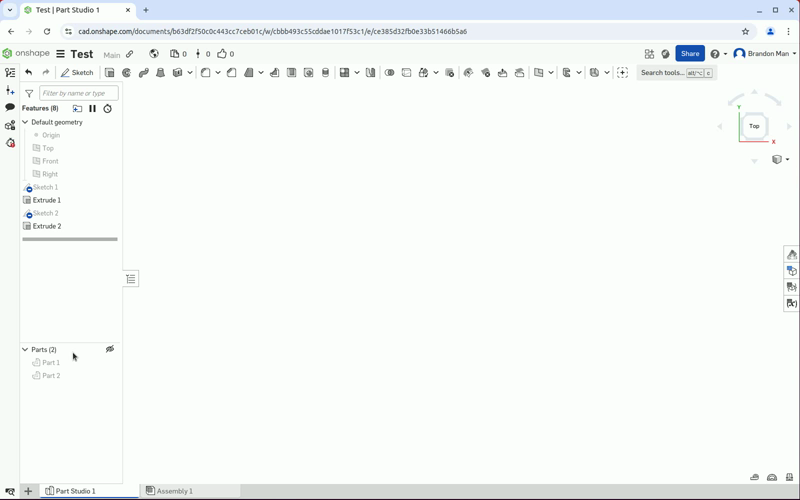
key_down(shift)
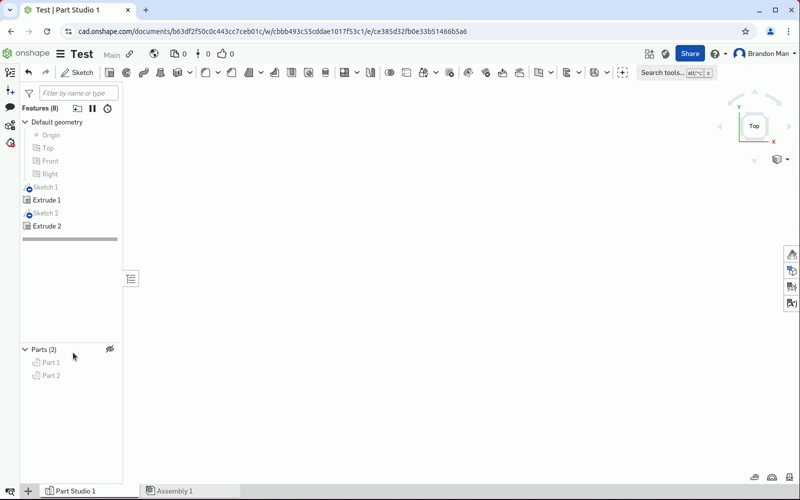
key(up)
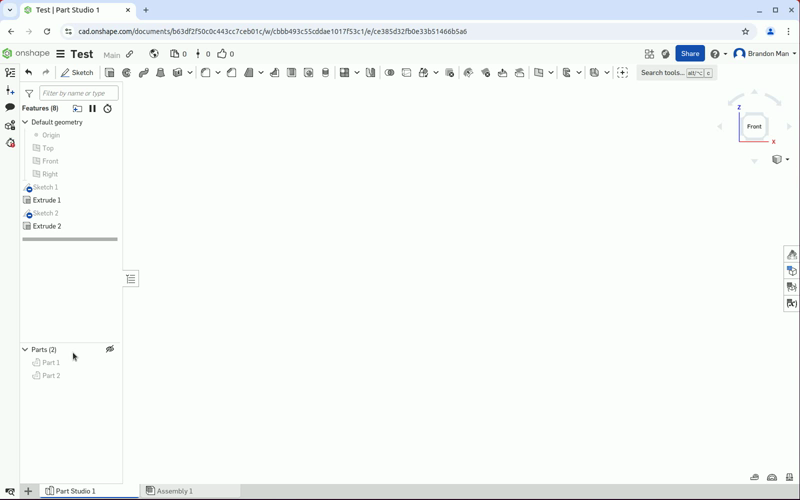
key_up(shift)
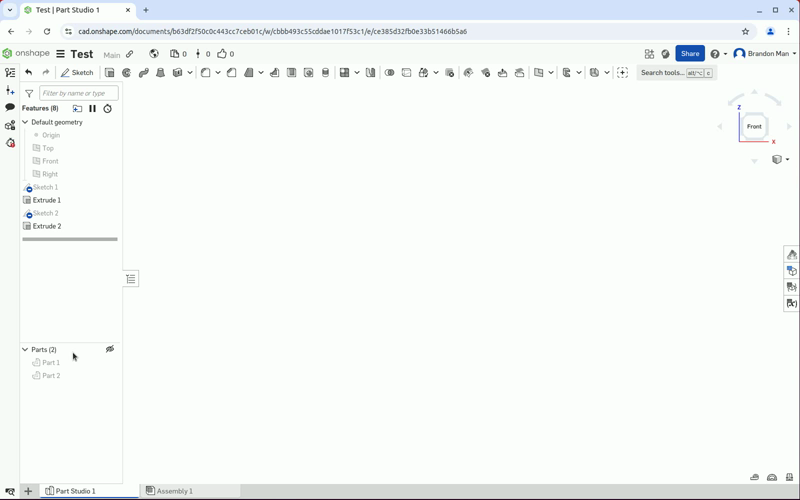
key(space)
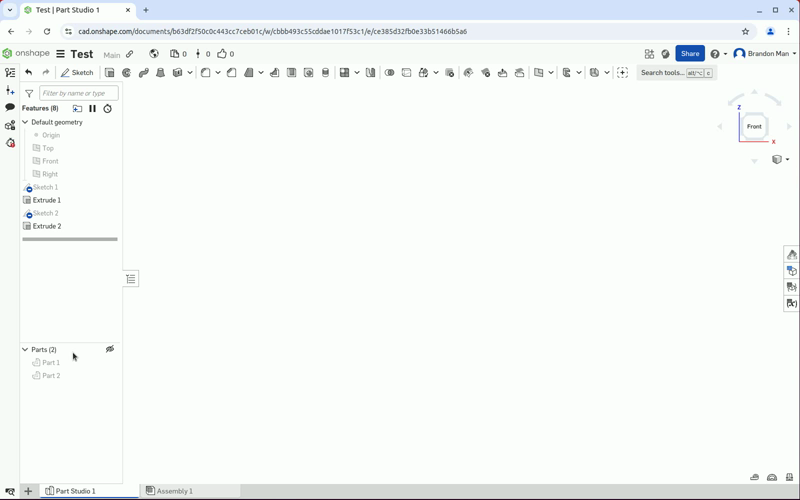
key_down(shift)
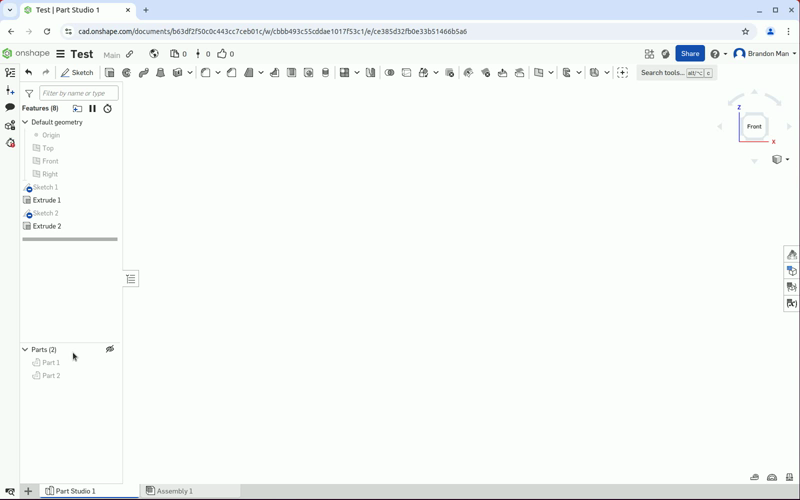
key(left)
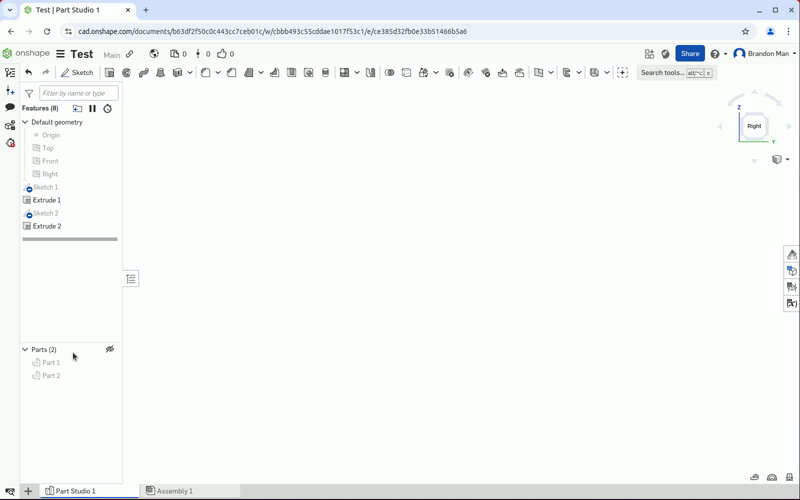
key_up(shift)
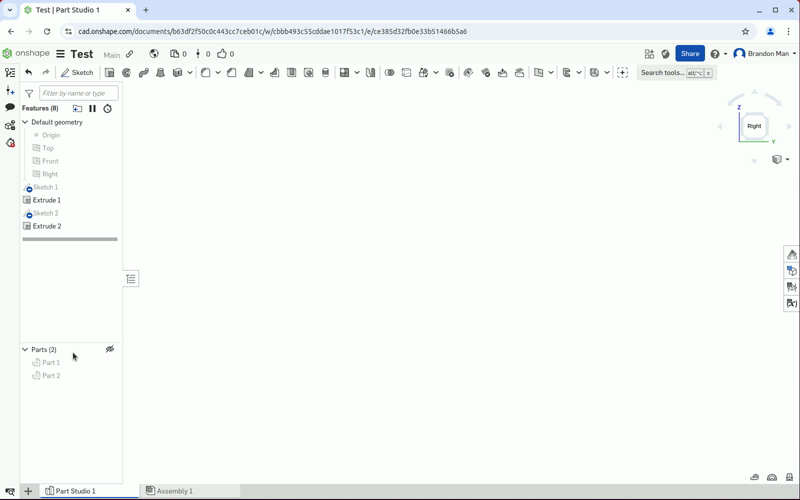
mouse_move(73, 352)
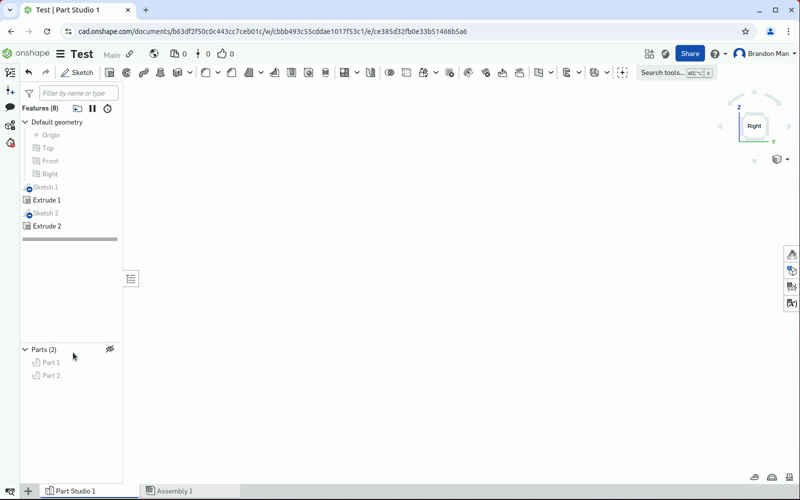
key(shift+y)
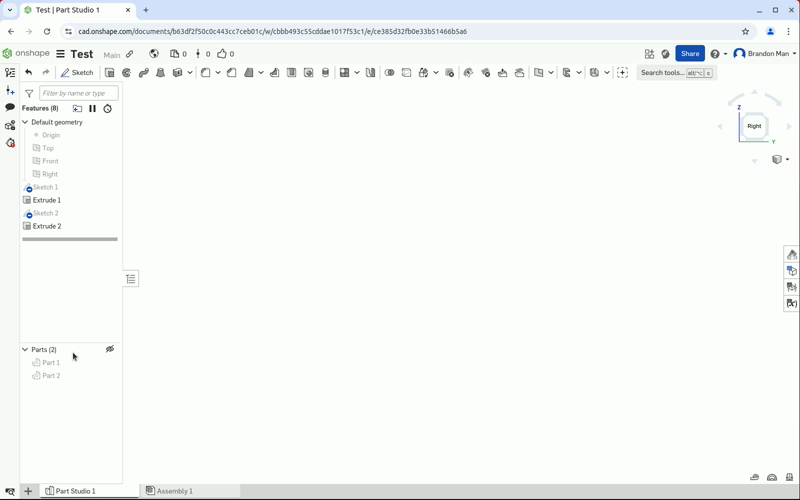
key(shift+s)
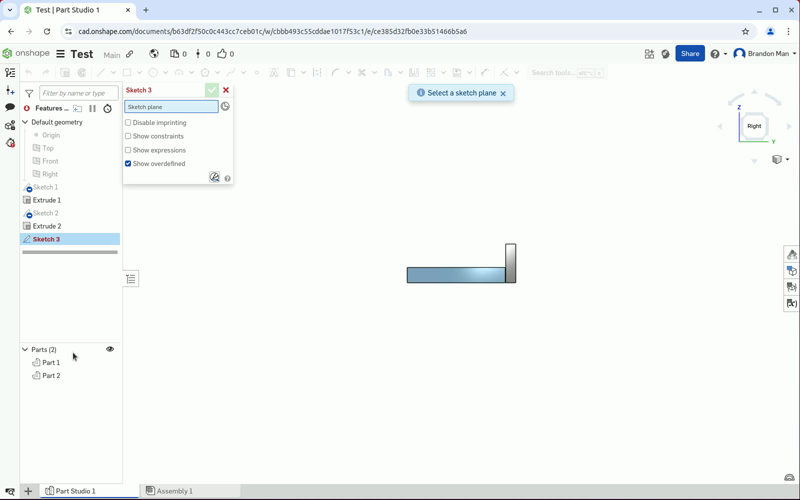
mouse_move(73, 176)
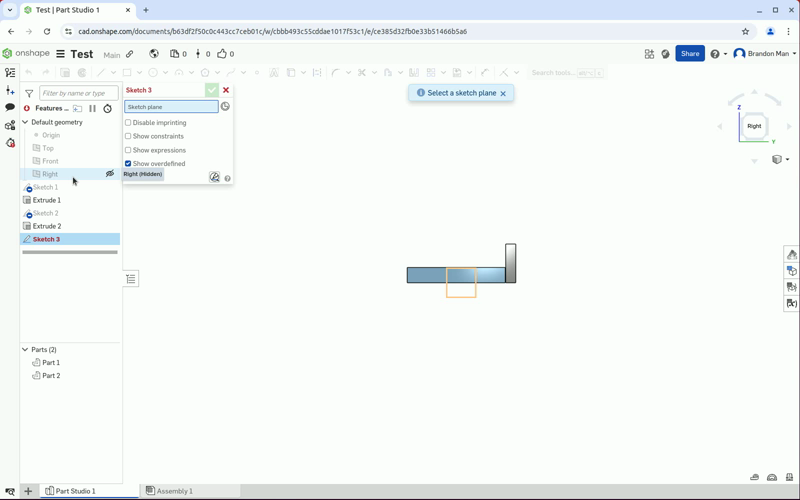
click(73, 176)
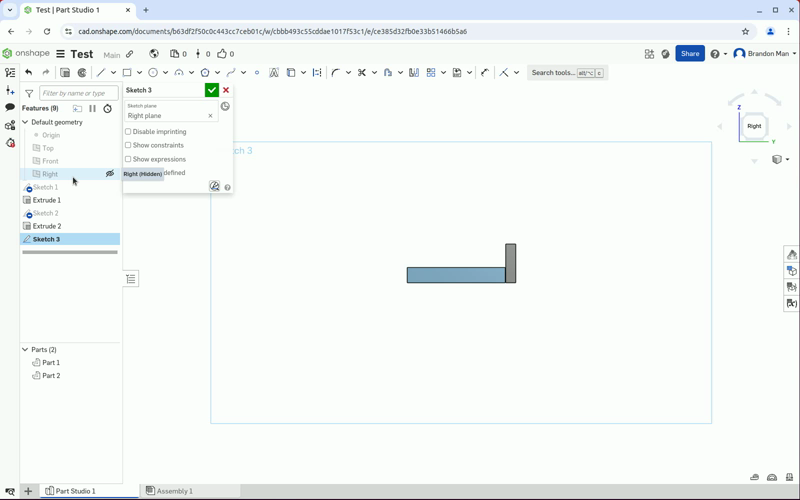
mouse_move(73, 352)
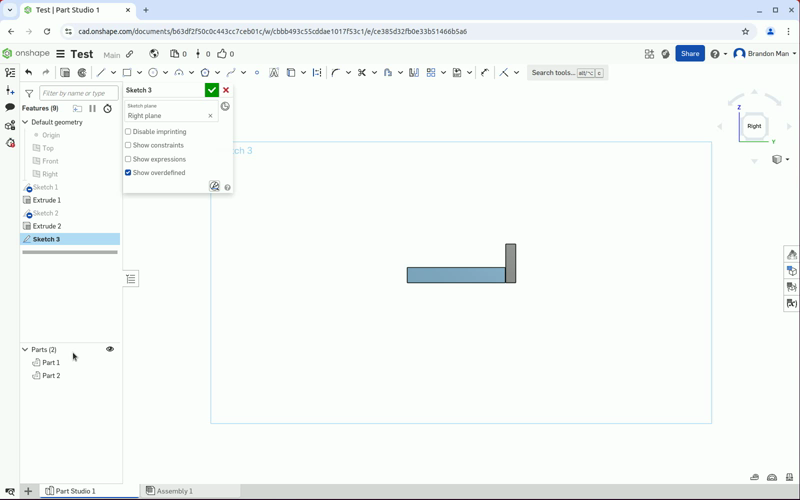
key(y)
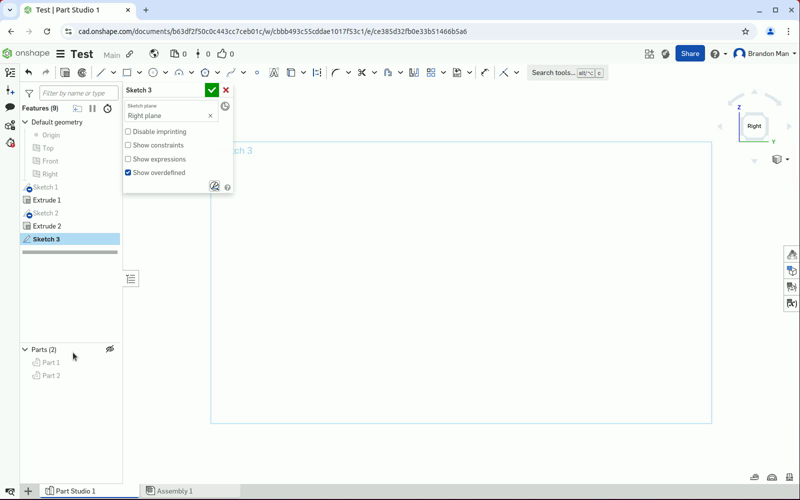
key(l)
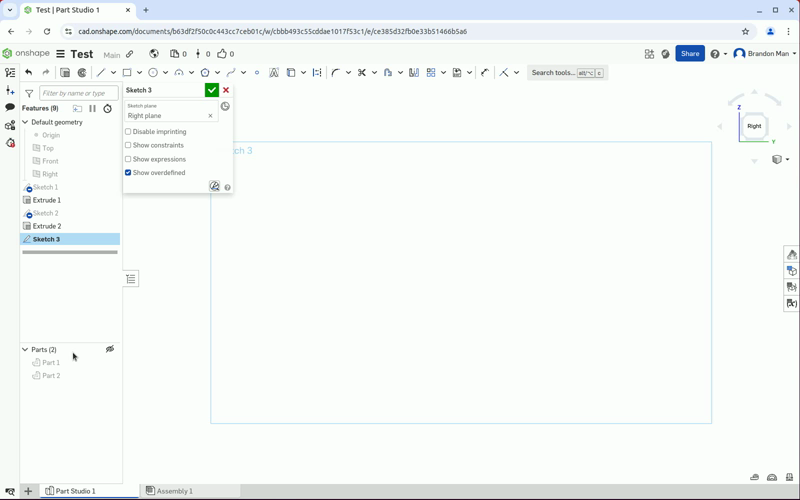
key_down(shift)
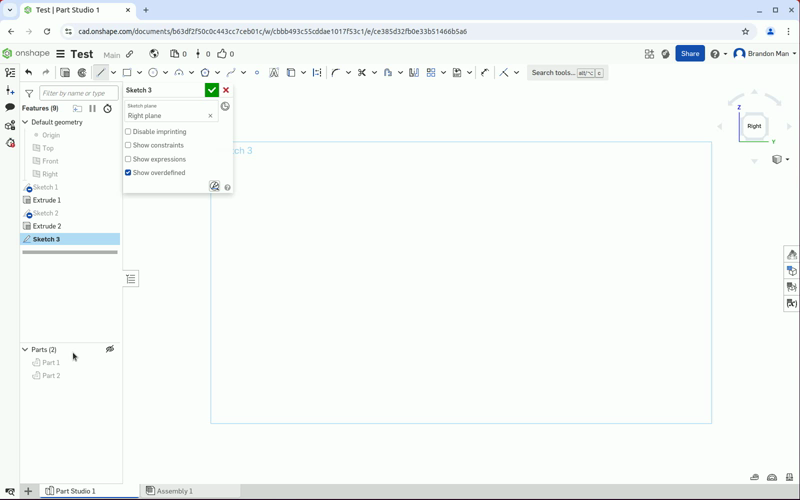
mouse_move(445, 282)
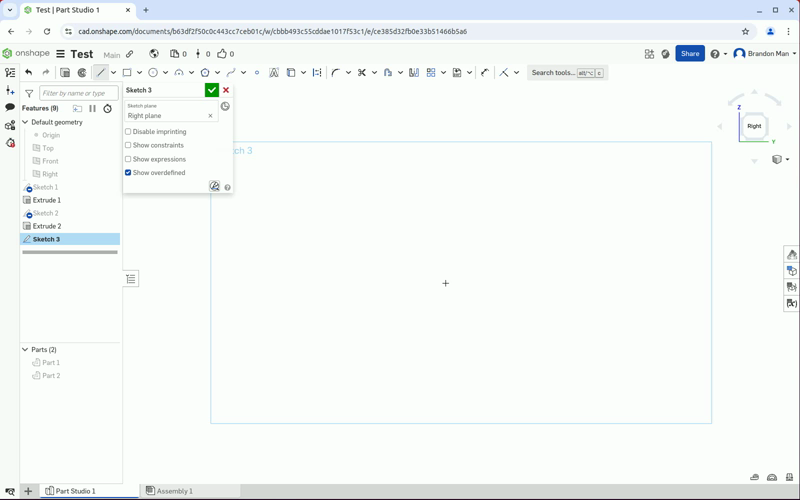
click(445, 282)
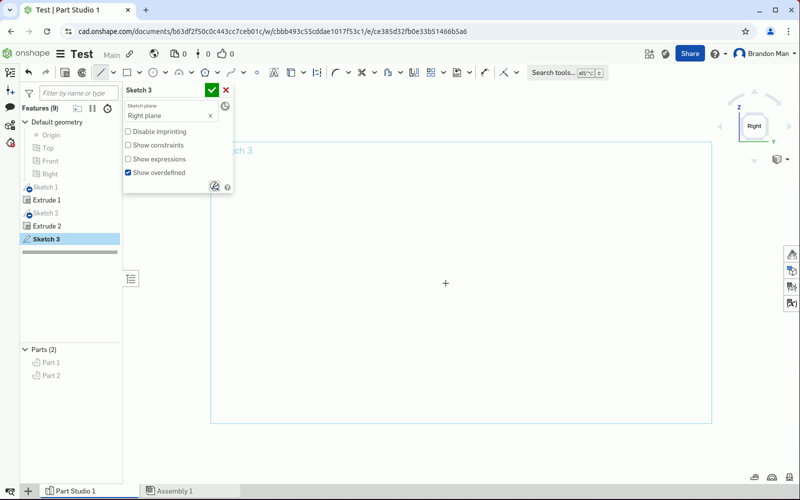
key_up(shift)
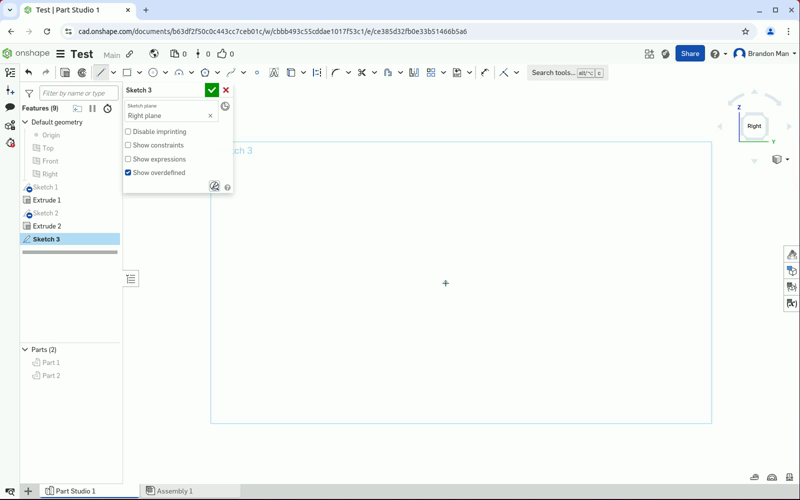
key_down(shift)
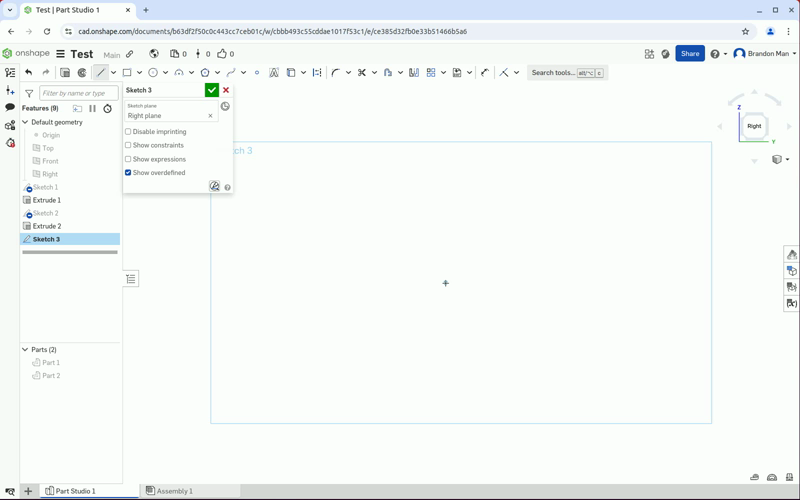
mouse_move(475, 282)
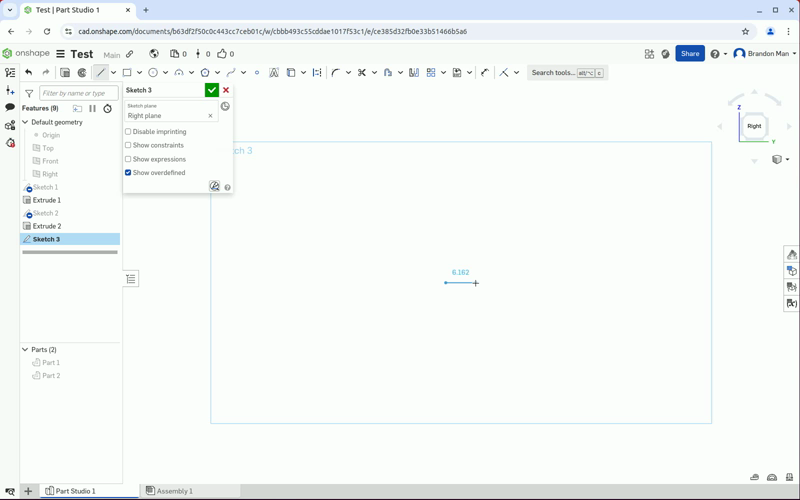
mouse_move(476, 282)
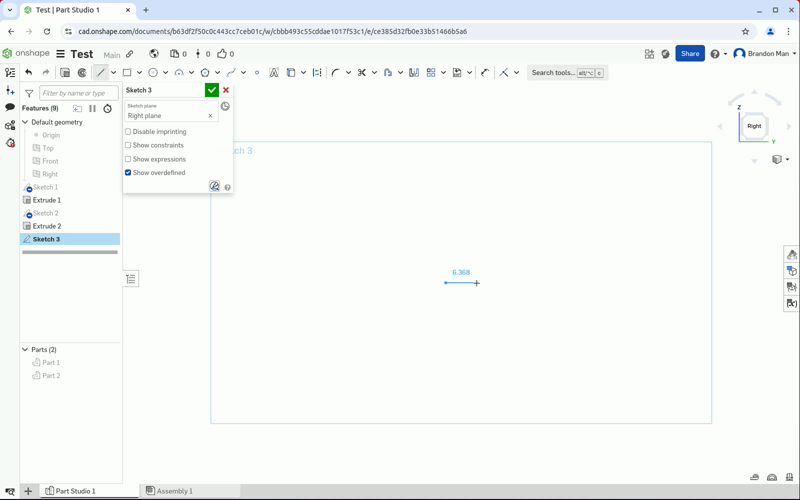
click(476, 282)
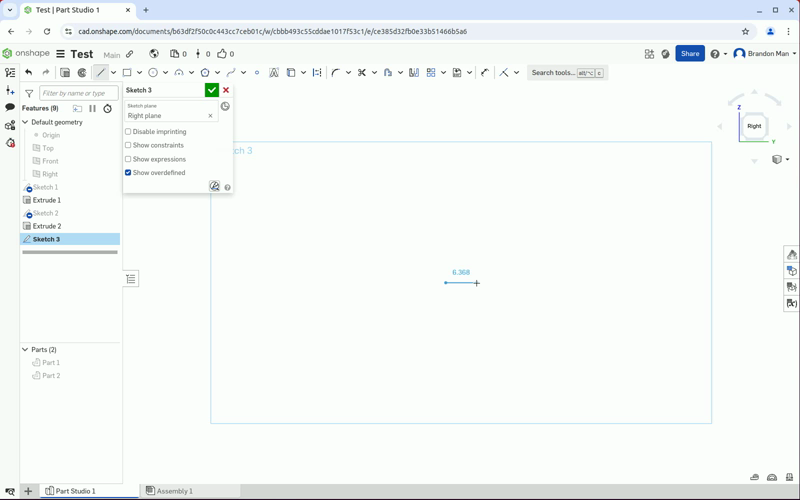
key_up(shift)
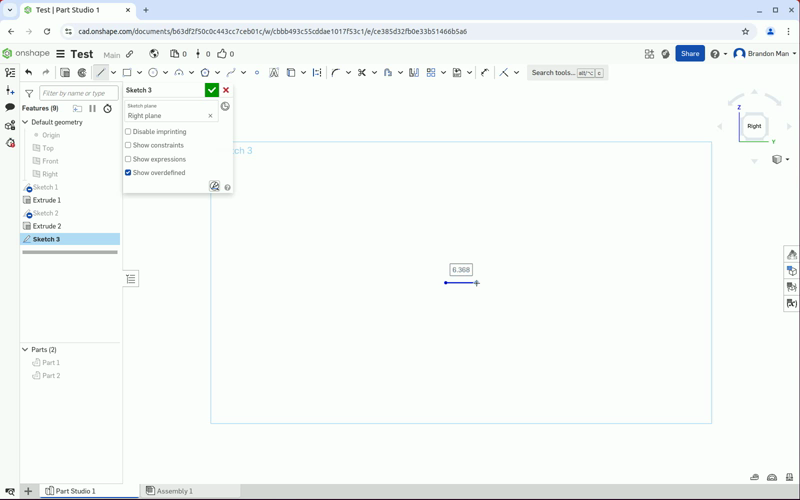
key_down(shift)
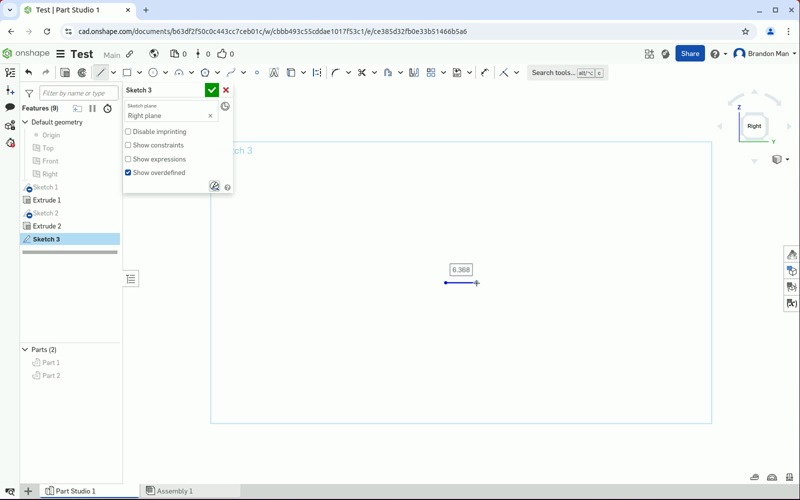
mouse_move(506, 282)
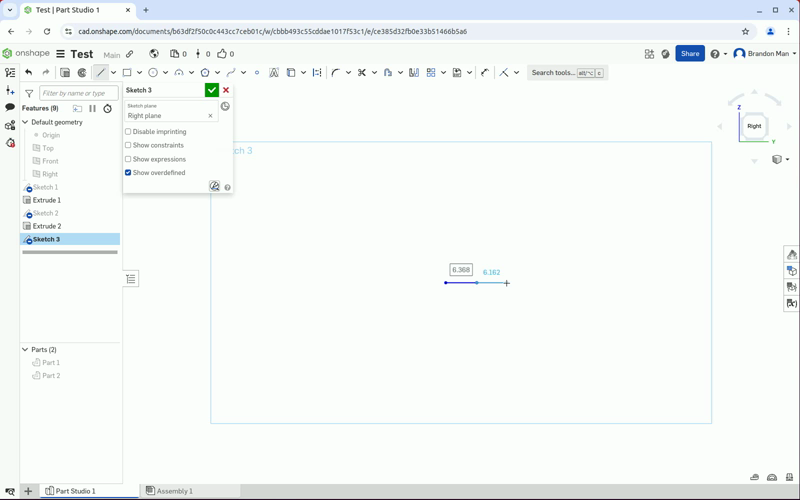
mouse_move(476, 268)
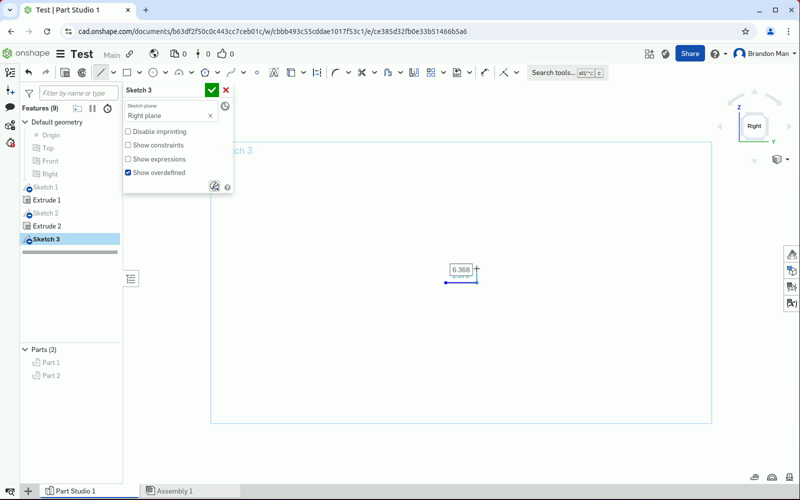
click(476, 268)
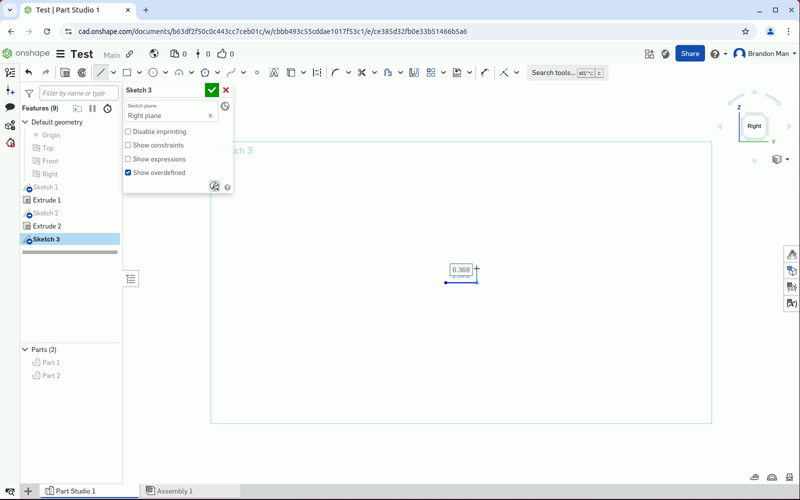
key_up(shift)
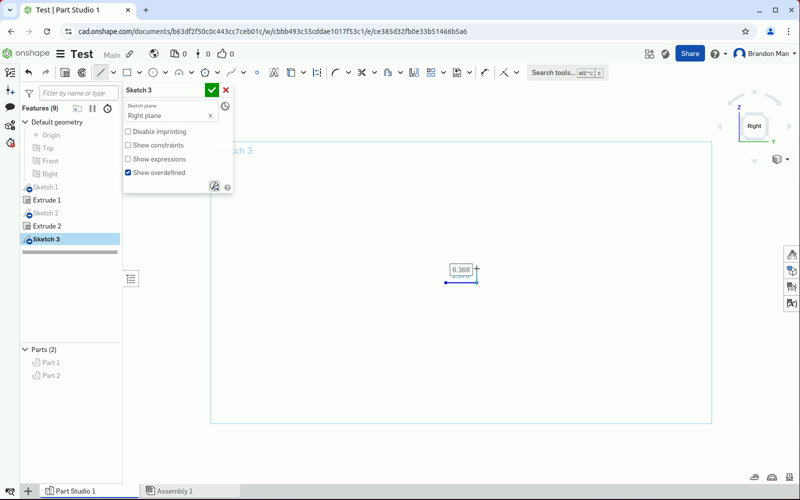
key_down(shift)
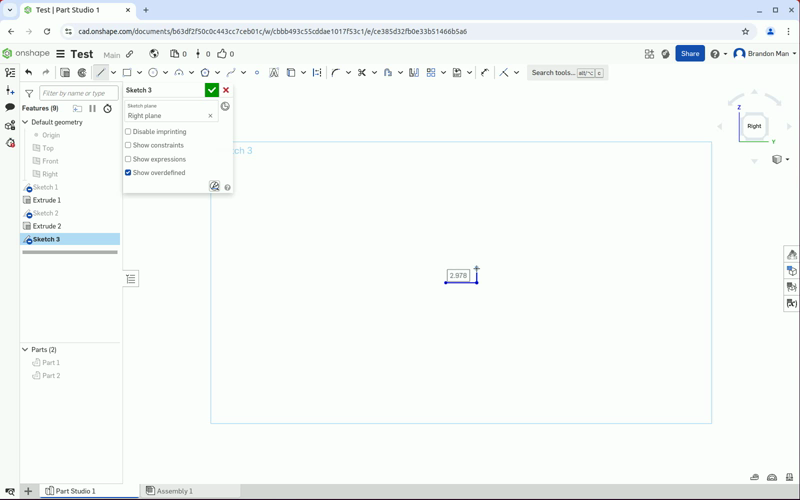
mouse_move(506, 268)
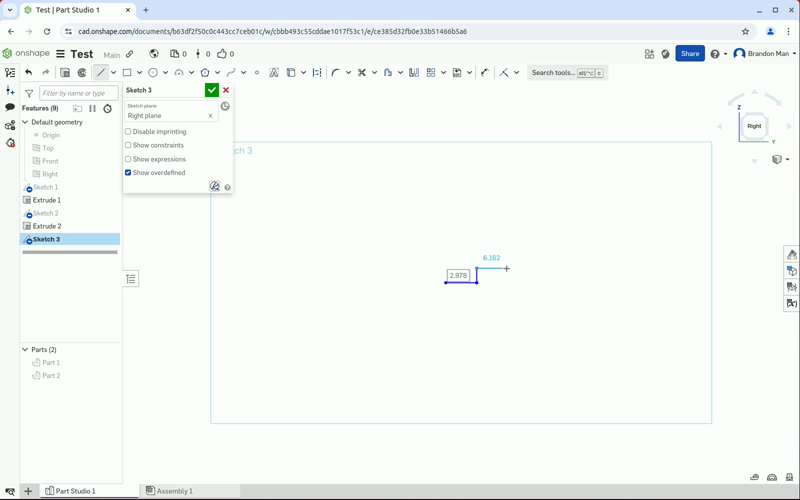
mouse_move(445, 268)
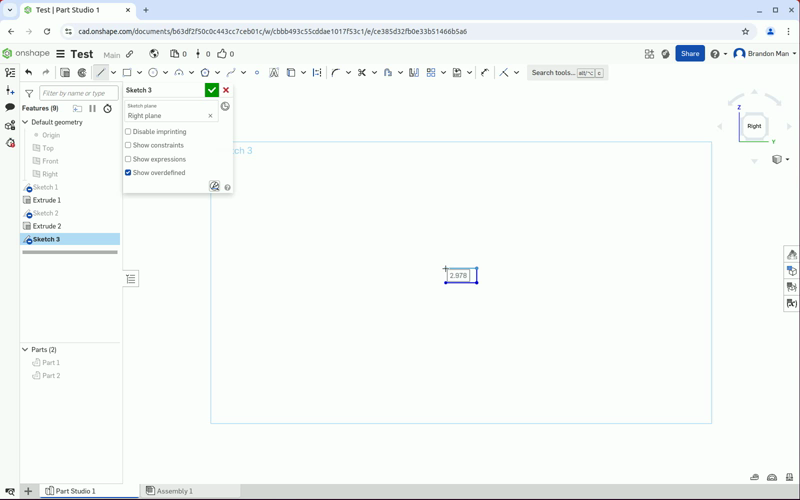
click(445, 268)
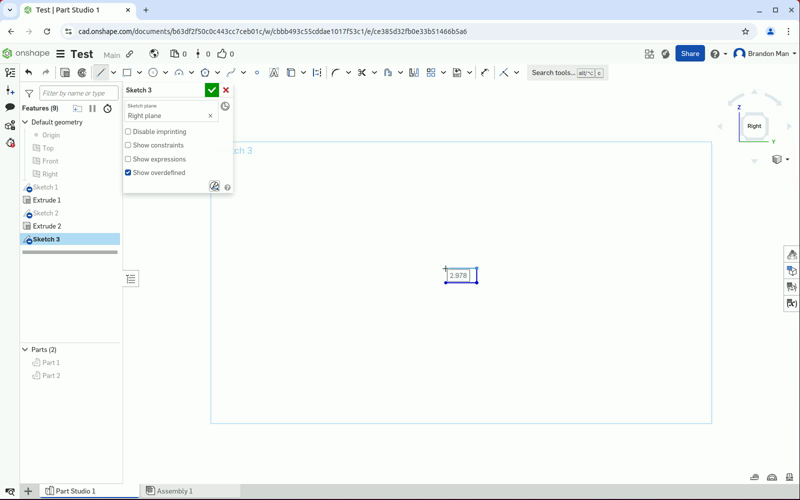
key_up(shift)
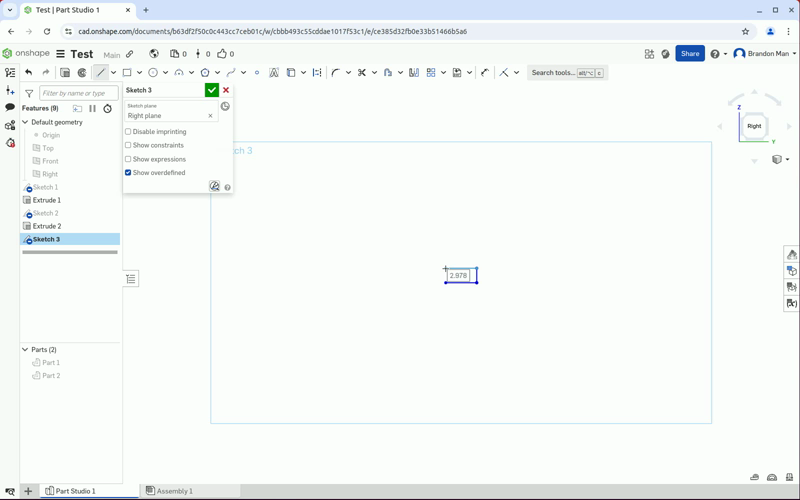
mouse_move(475, 268)
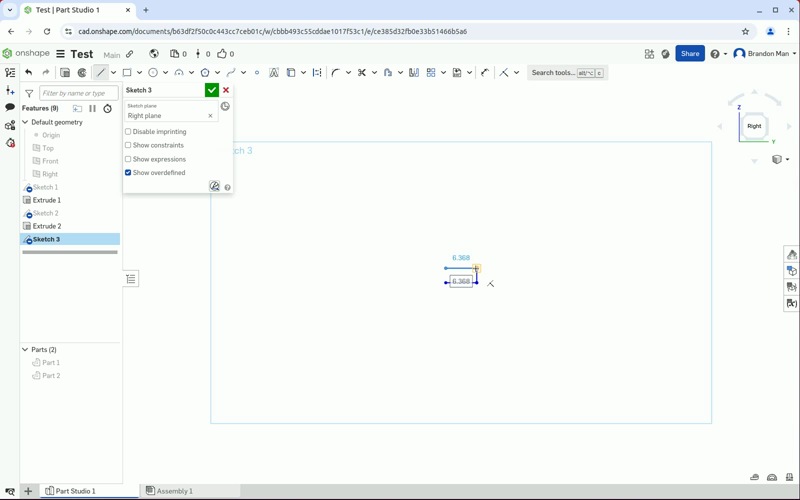
key_down(shift)
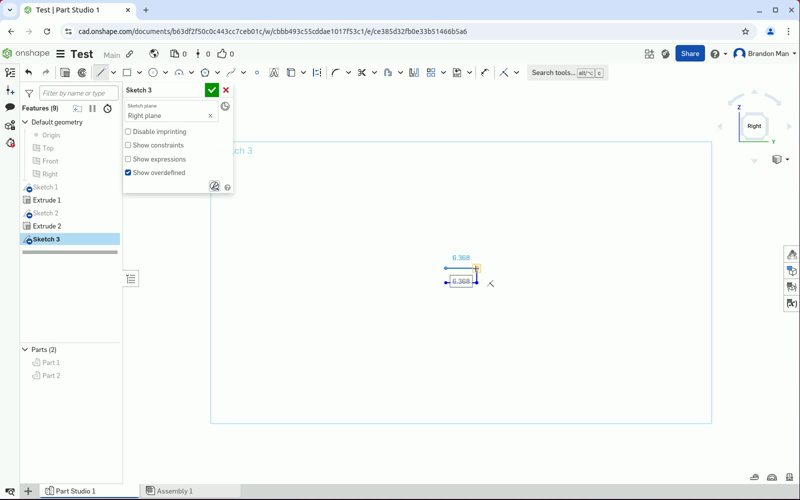
mouse_move(445, 282)
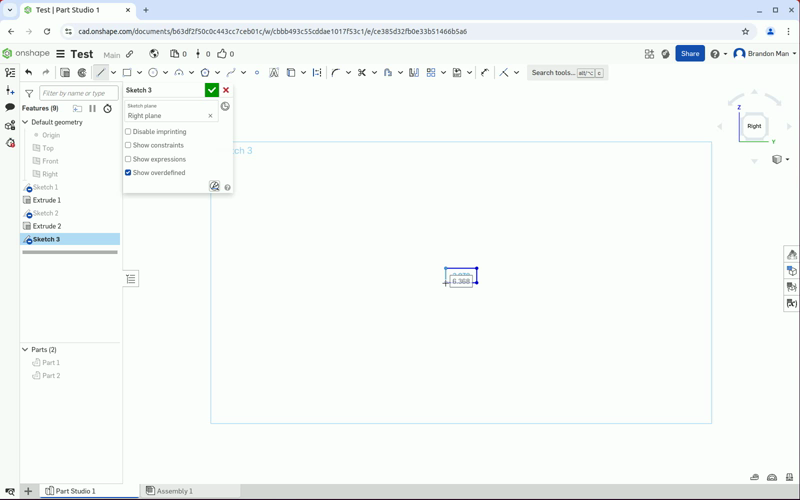
key_up(shift)
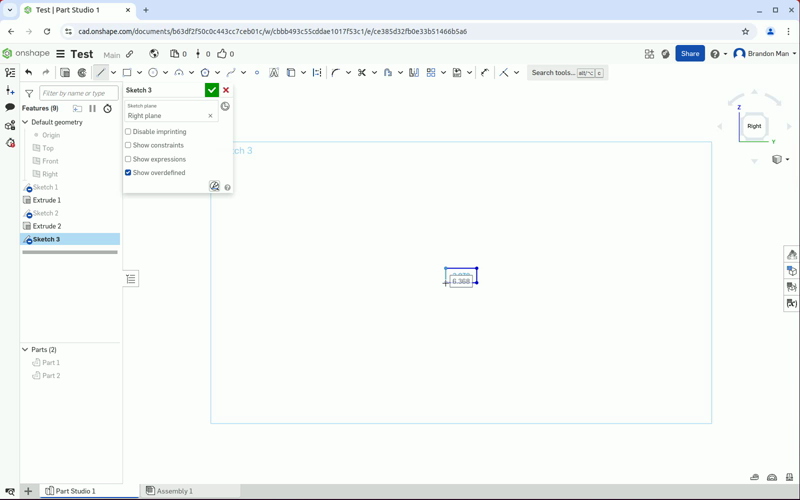
click(445, 282)
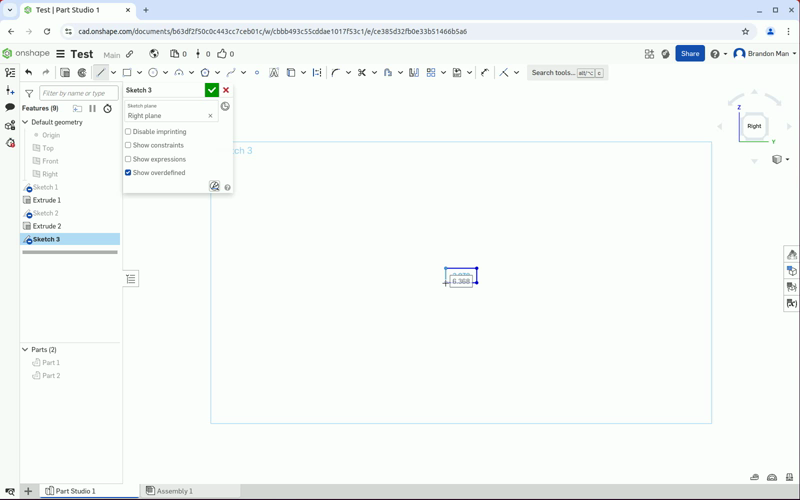
key(esc)
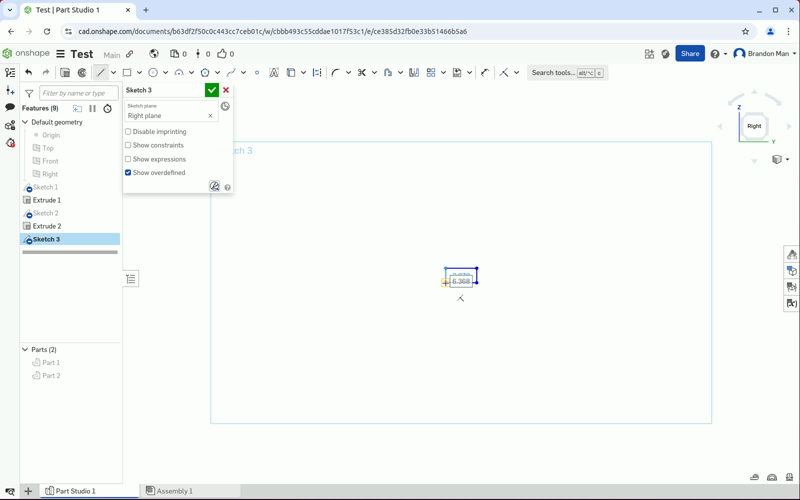
mouse_move(466, 275)
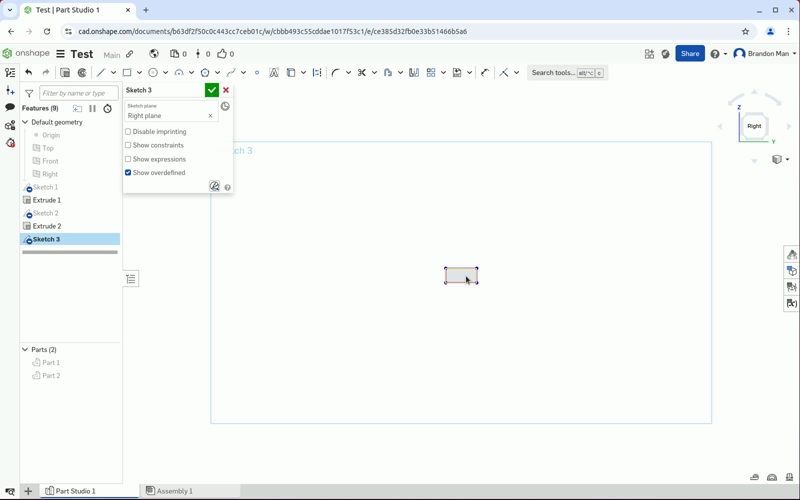
scroll(6)
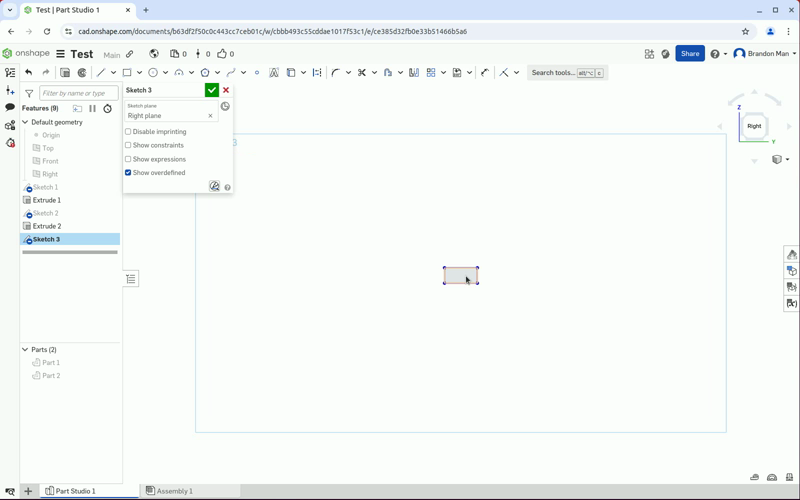
scroll(6)
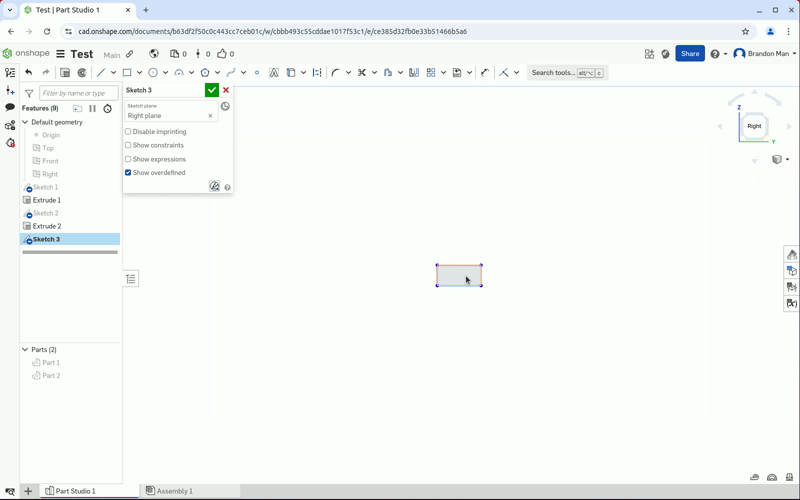
scroll(6)
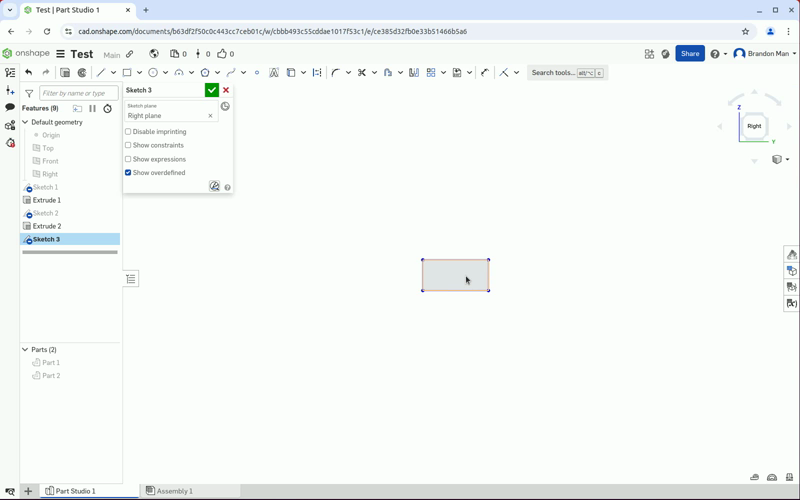
scroll(6)
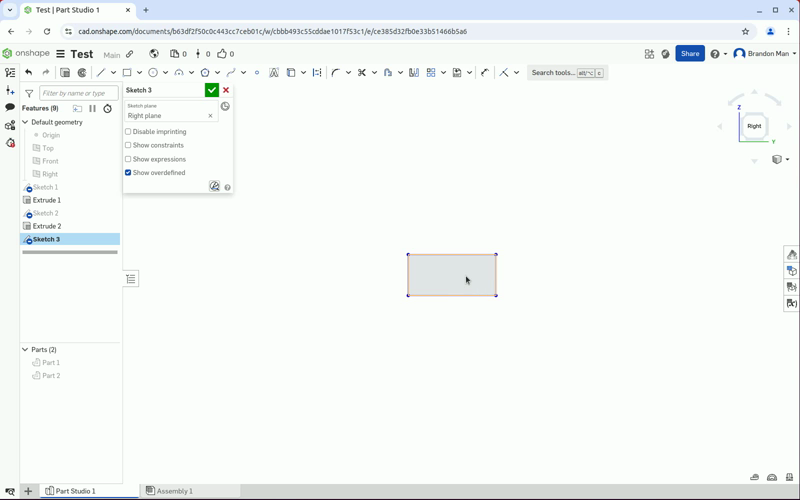
scroll(6)
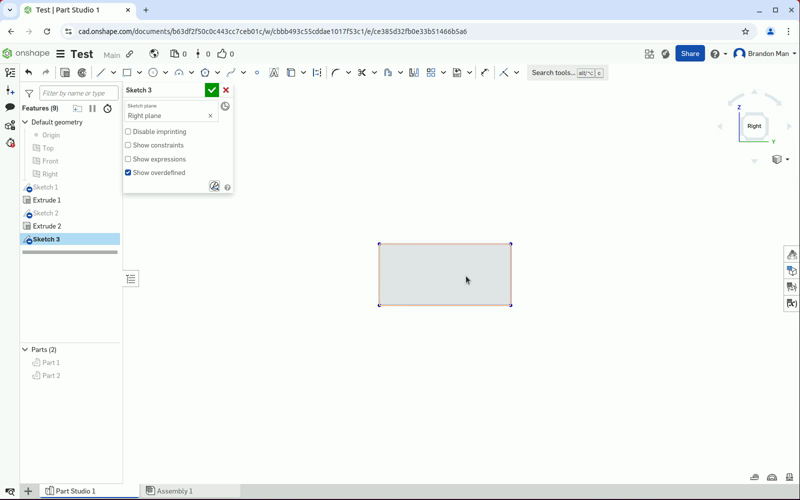
scroll(6)
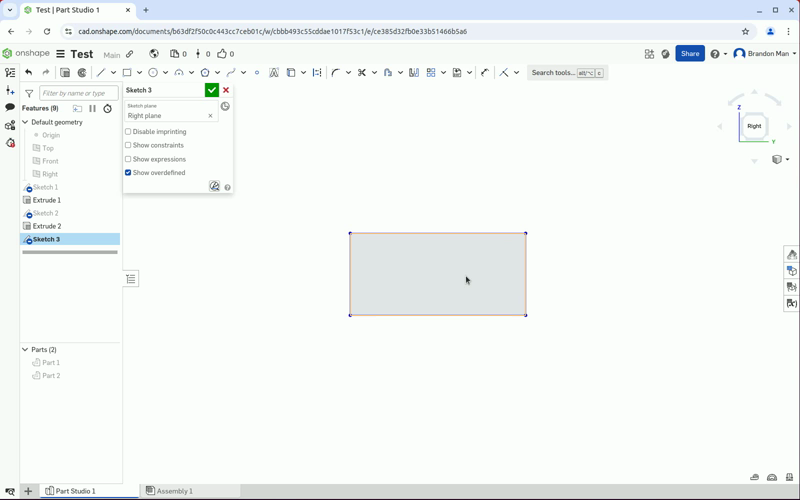
scroll(6)
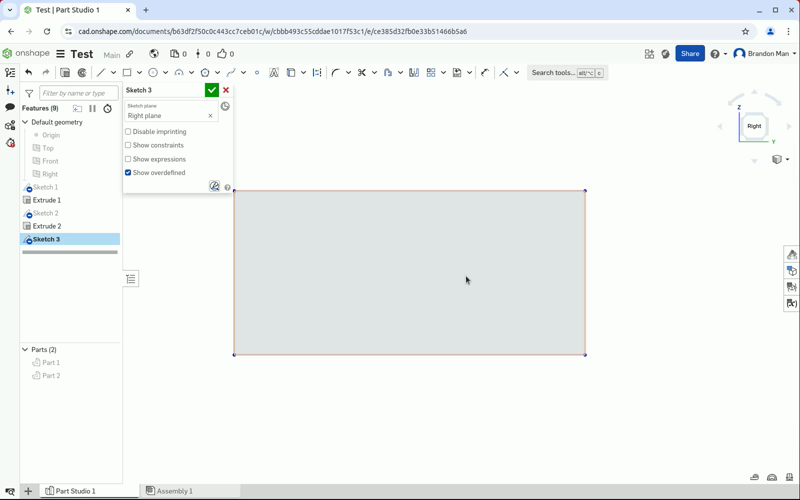
click(466, 275)
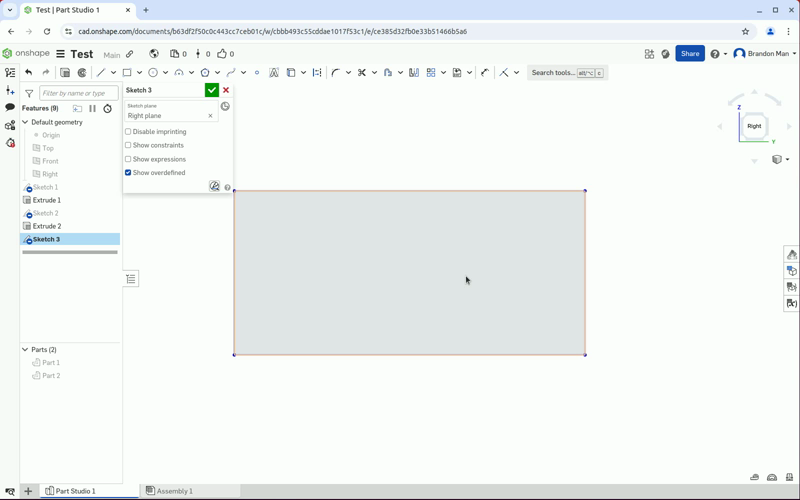
scroll(-6)
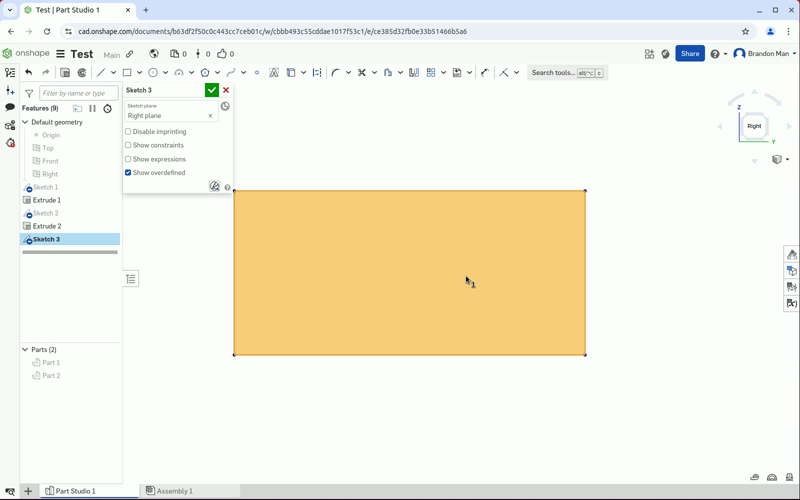
scroll(-6)
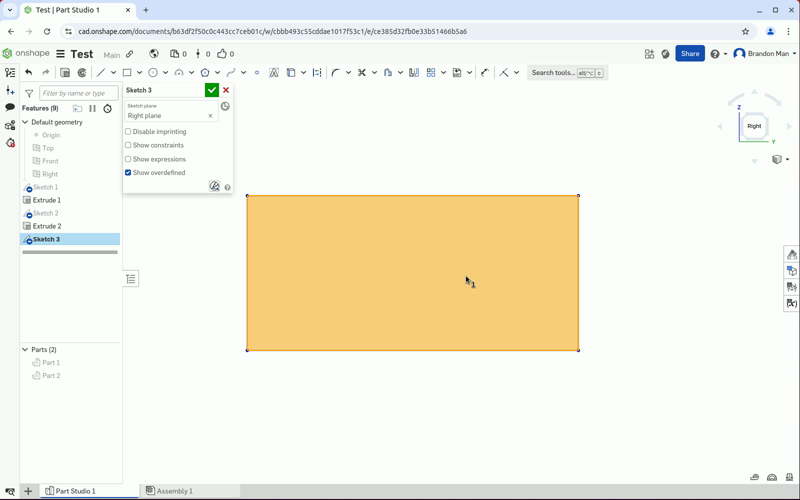
scroll(-6)
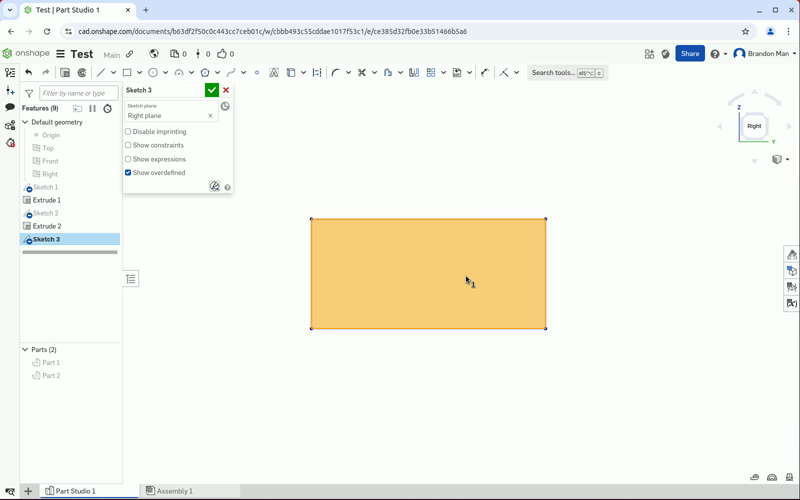
scroll(-6)
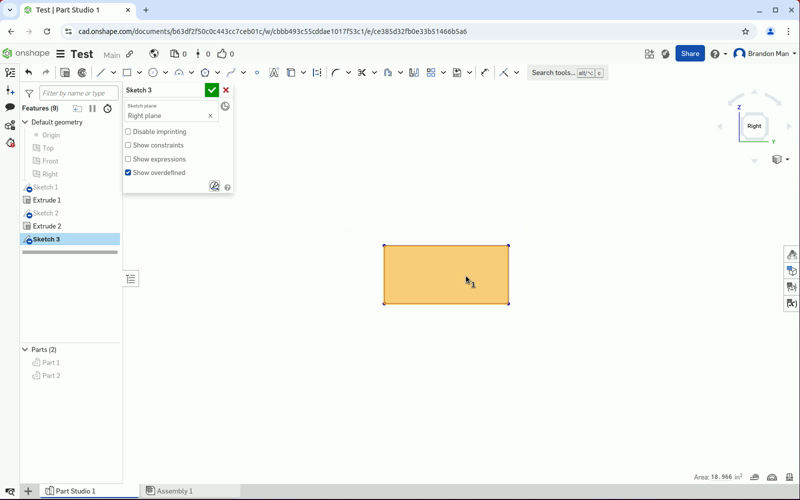
scroll(-6)
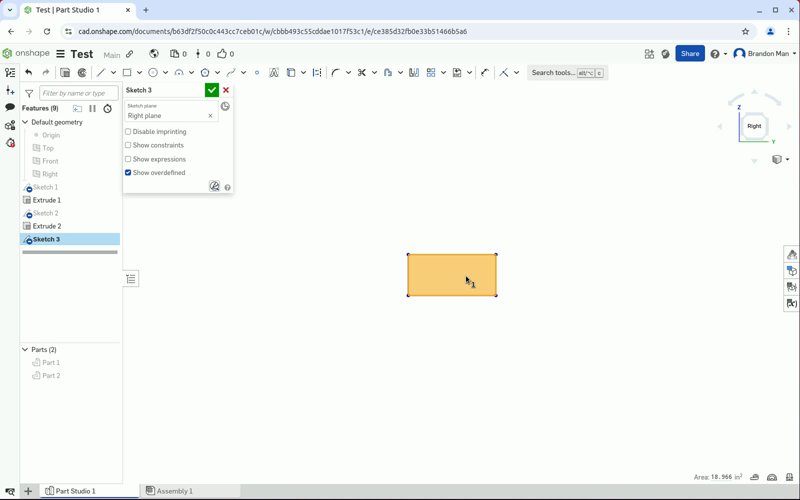
scroll(-6)
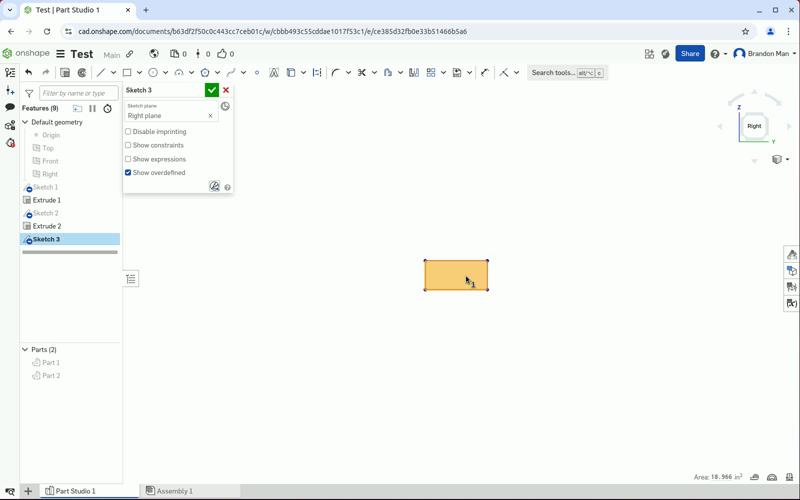
scroll(-6)
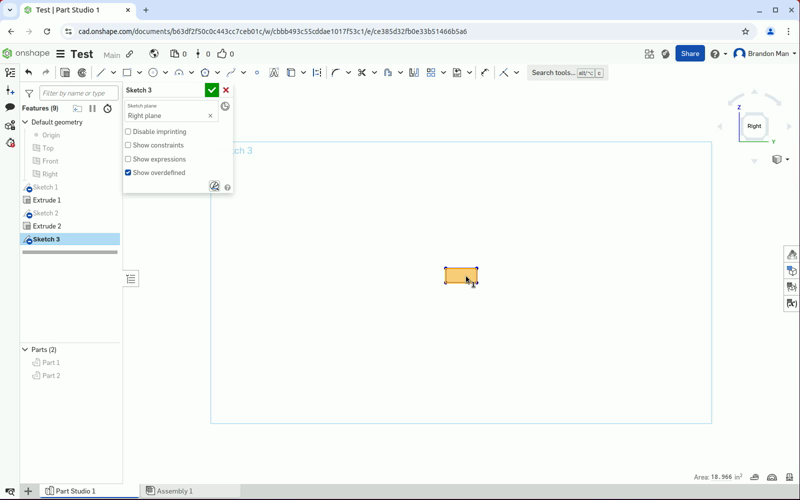
mouse_move(73, 352)
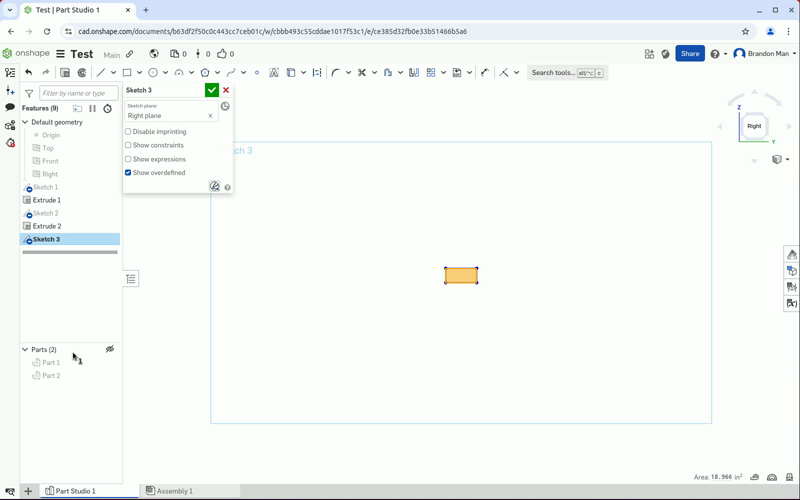
key(shift+y)
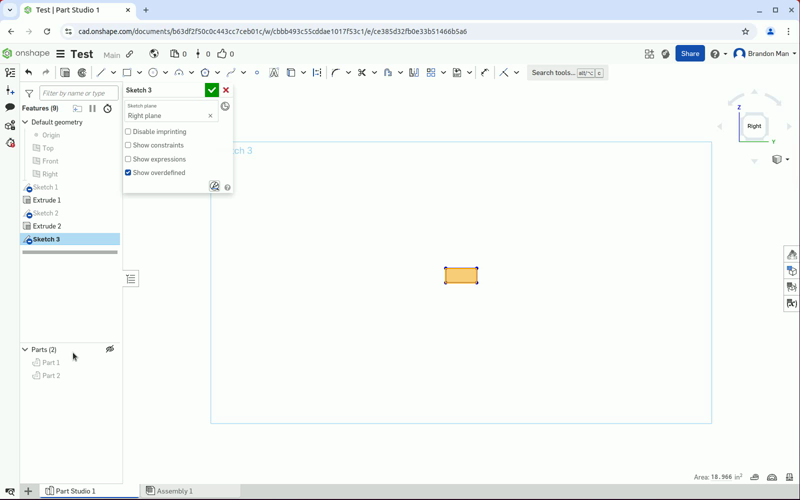
key(shift+e)
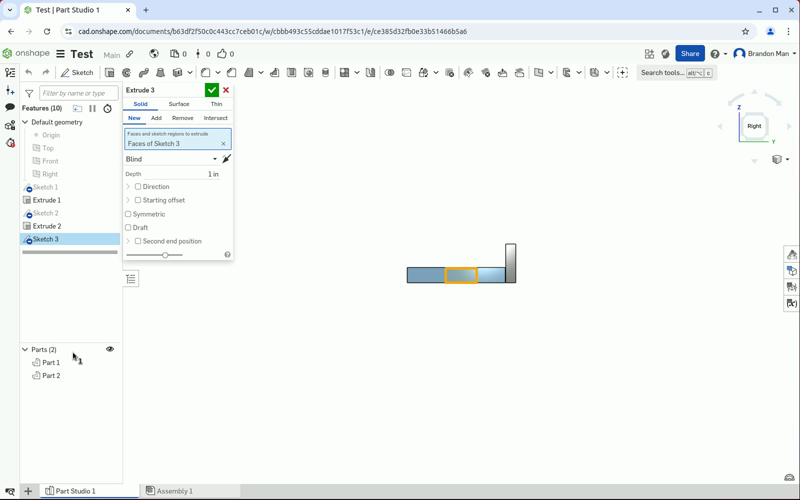
mouse_move(143, 106)
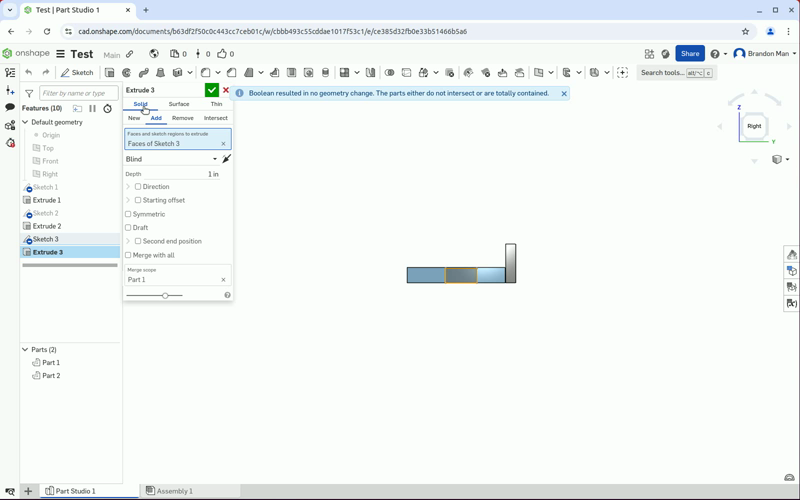
click(143, 106)
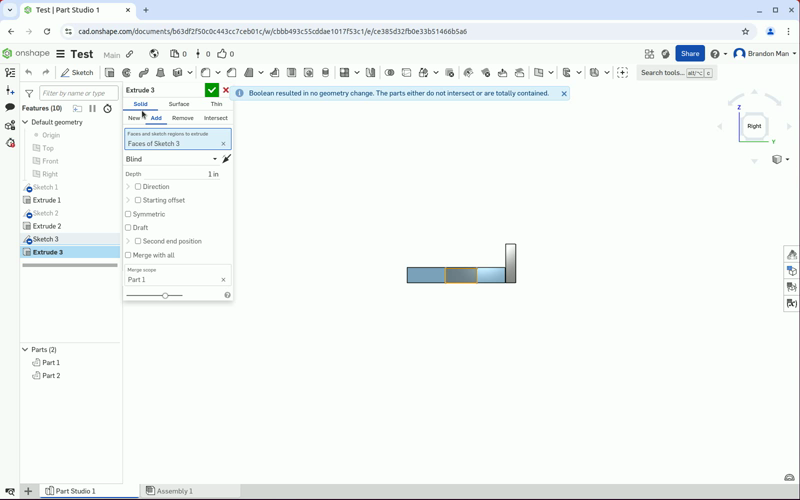
mouse_move(137, 120)
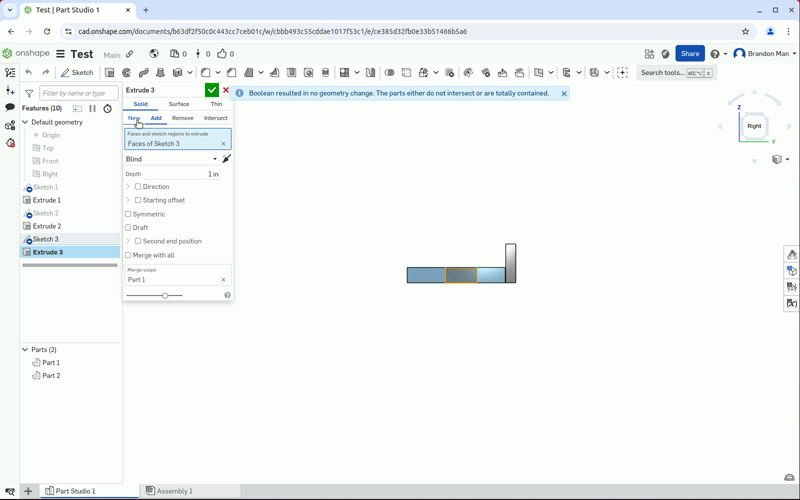
click(137, 120)
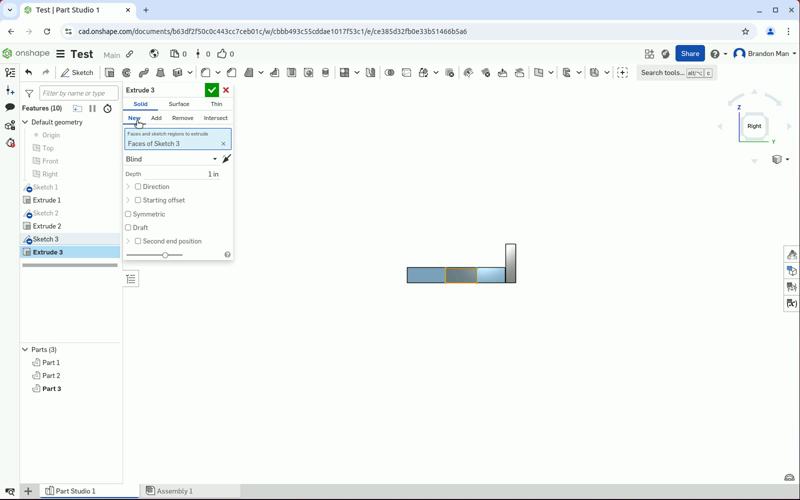
key(tab, 4)
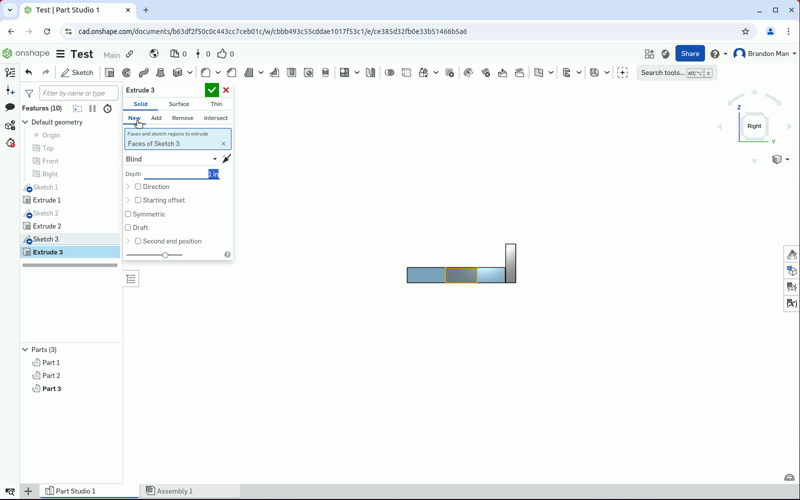
text(23.108)
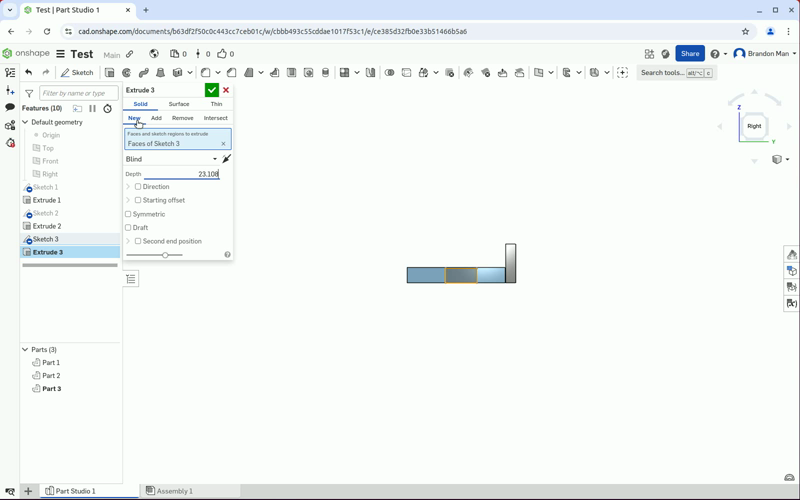
key(tab, 3)
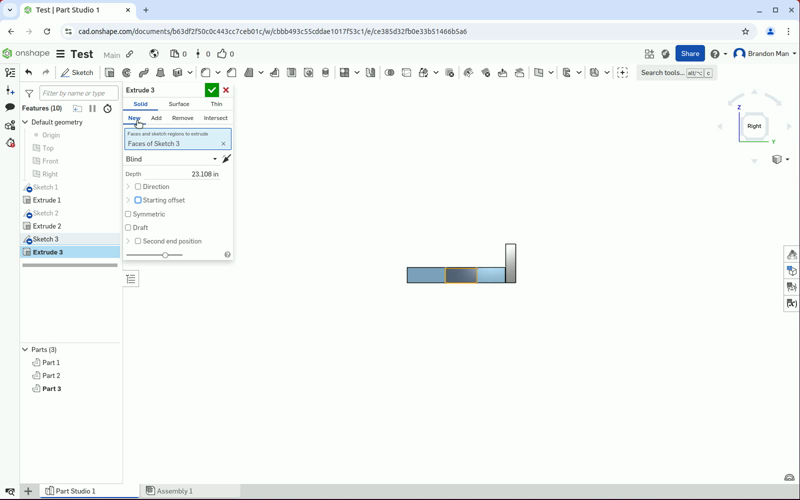
key(tab, 2)
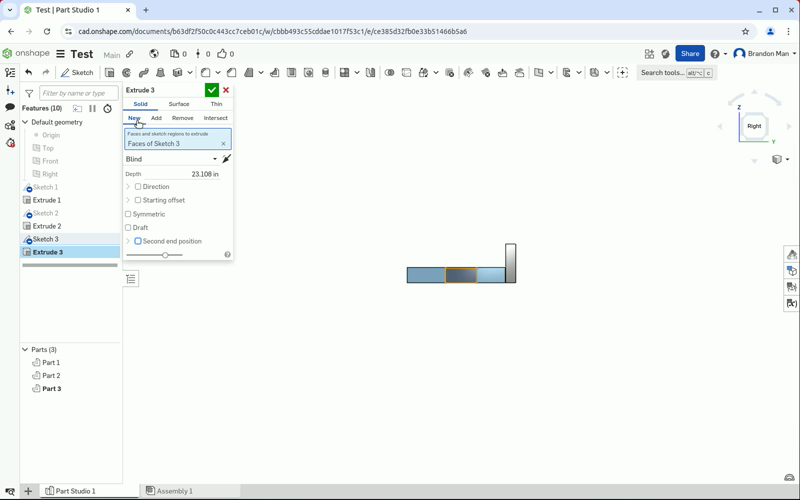
key(space)
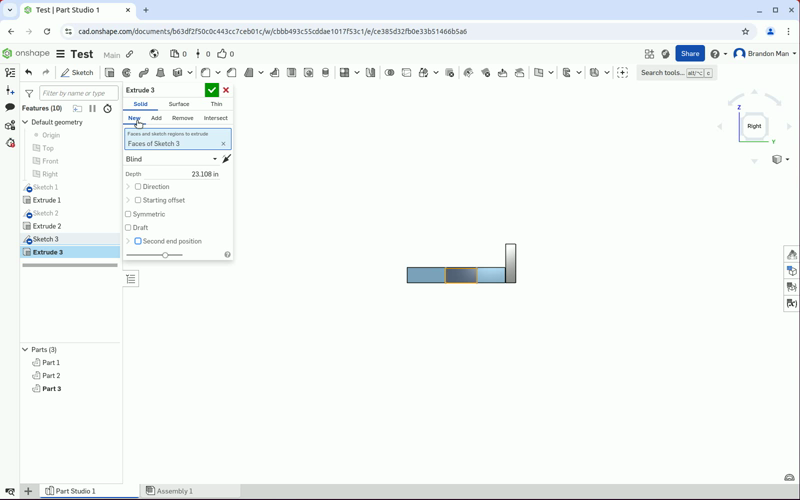
key(tab, 3)
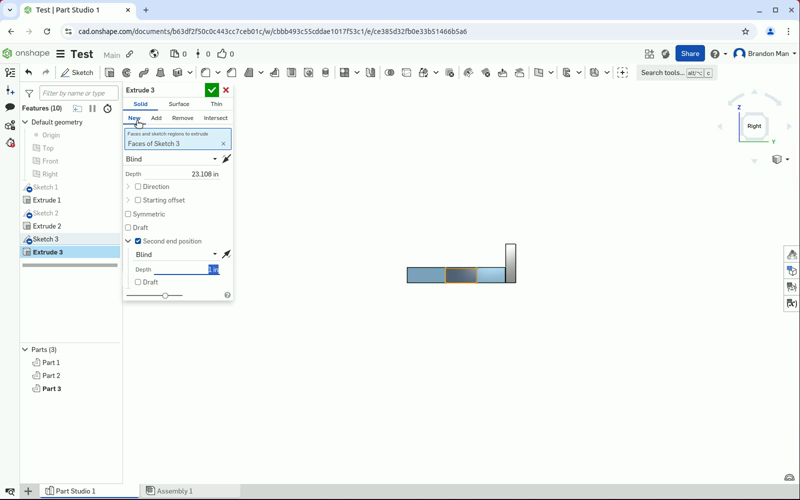
text(19.979)
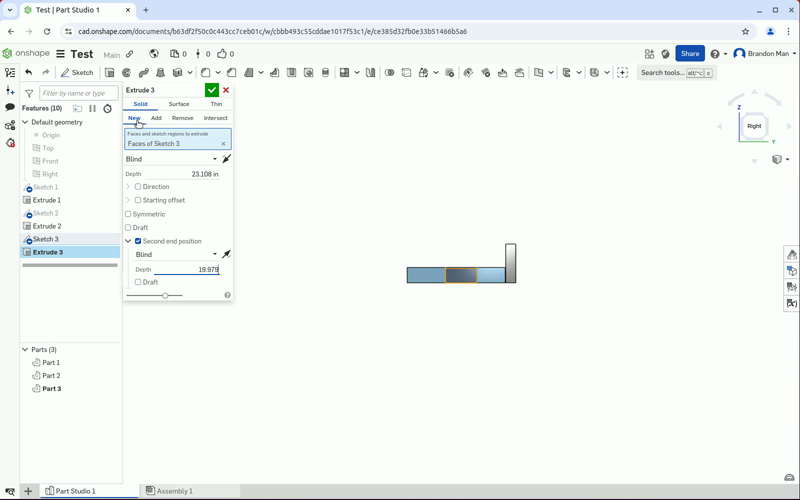
key(enter)
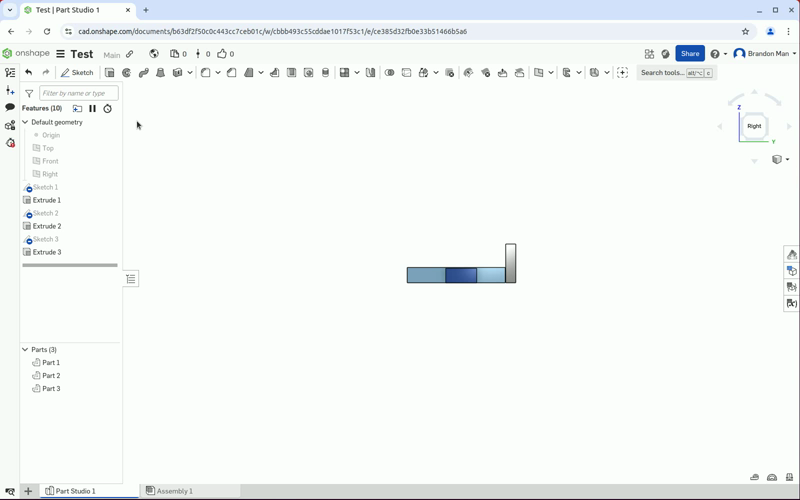
key(shift+h)
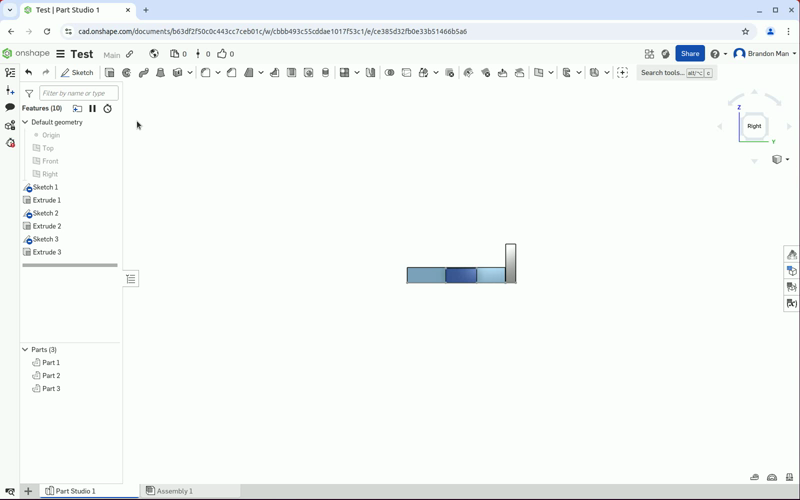
key(shift+h)
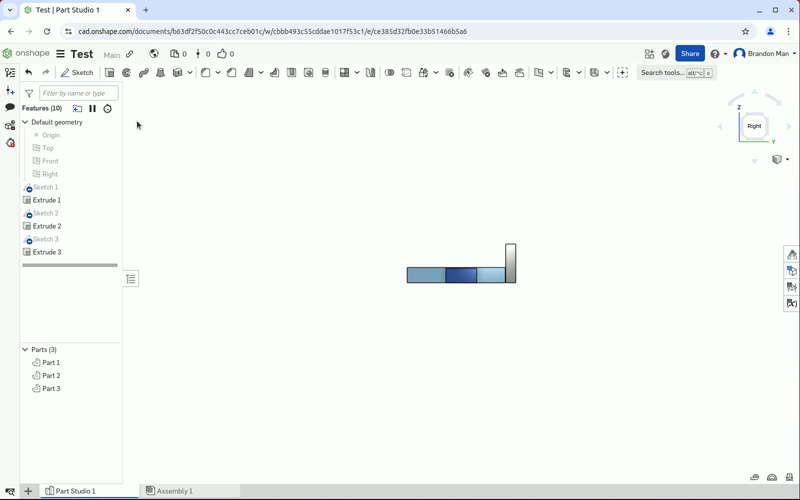
mouse_move(73, 189)
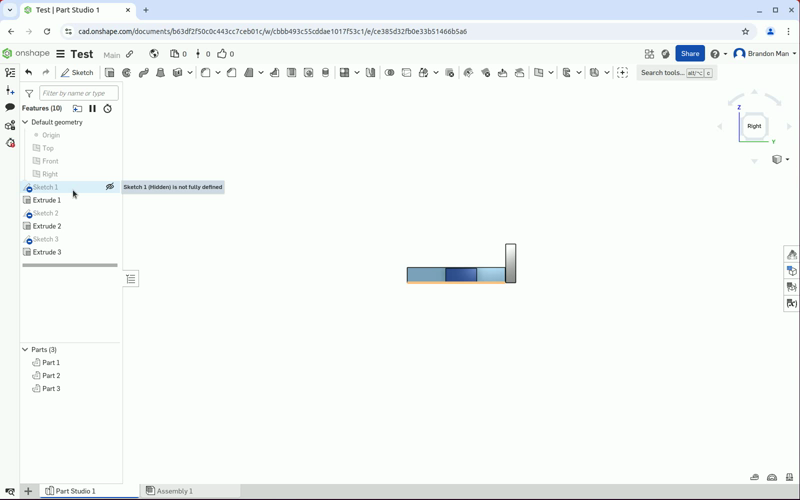
click(73, 189)
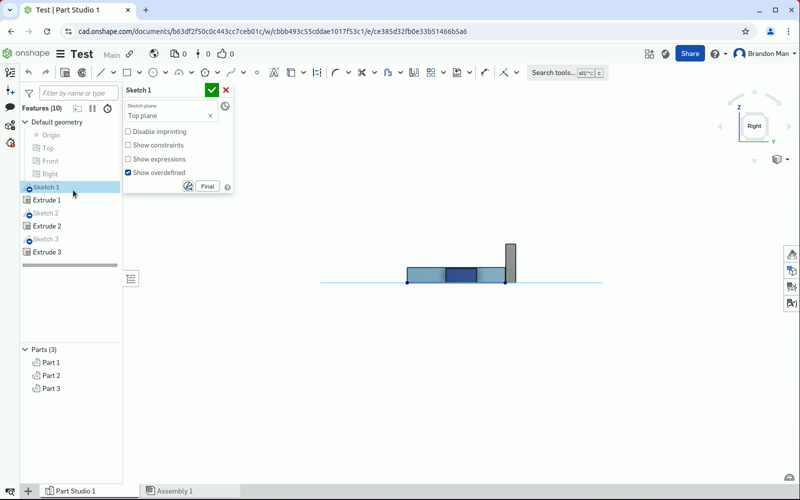
mouse_move(229, 92)
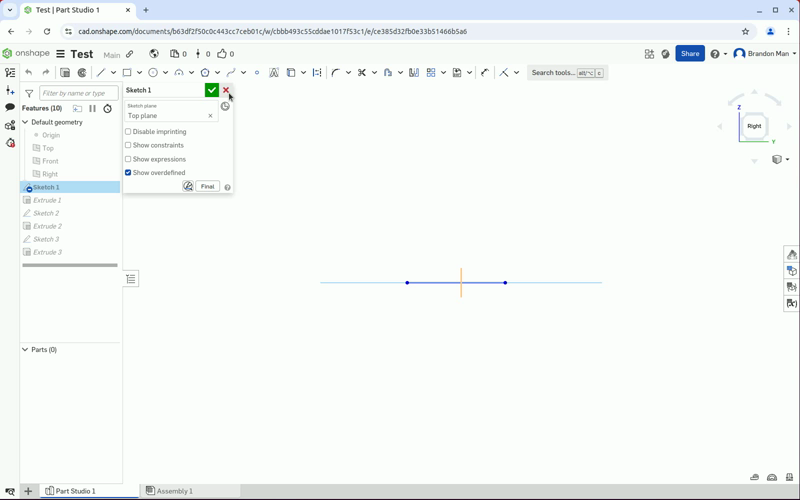
click(229, 92)
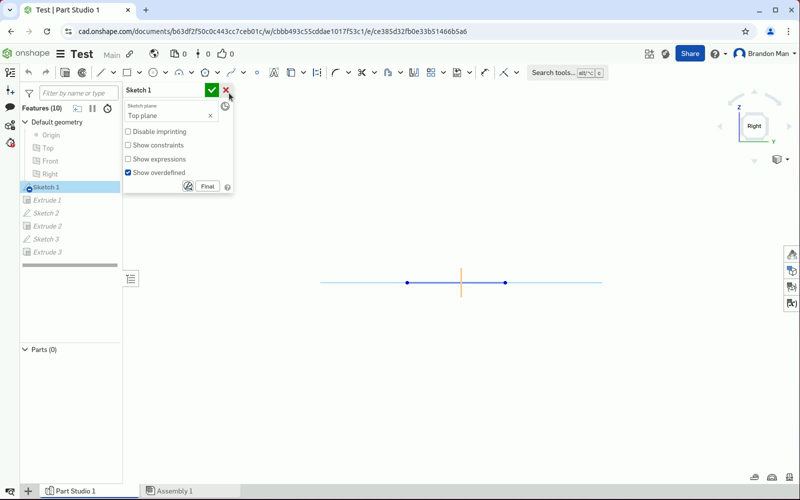
key(shift+s)
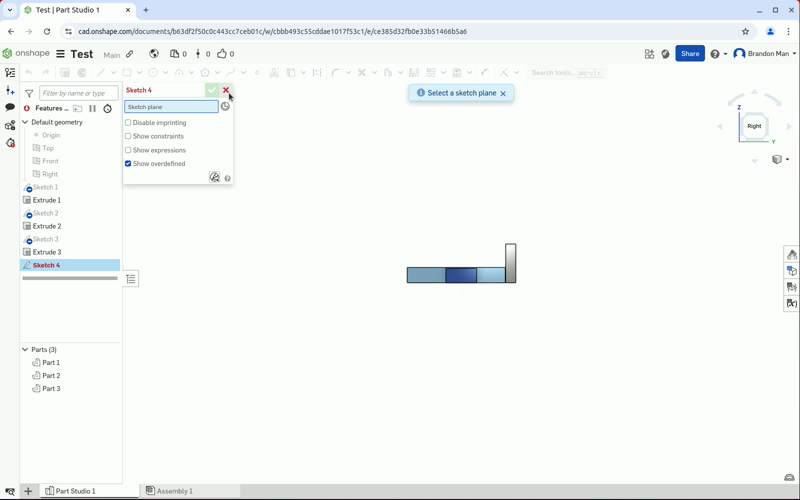
mouse_move(73, 176)
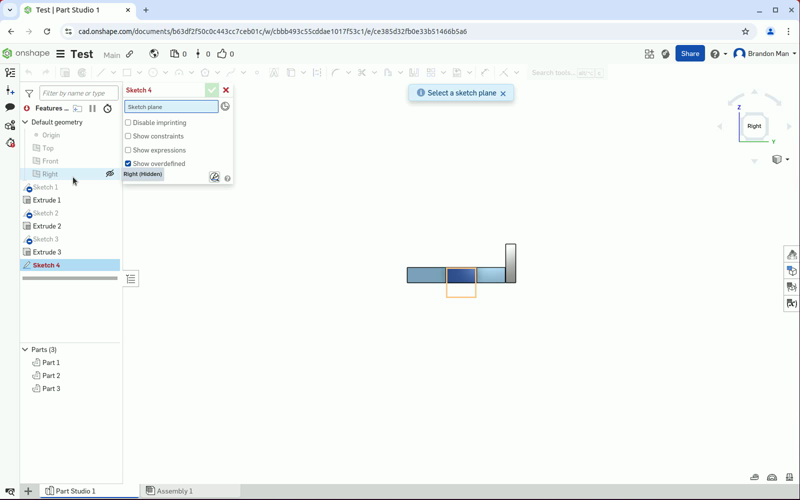
click(73, 176)
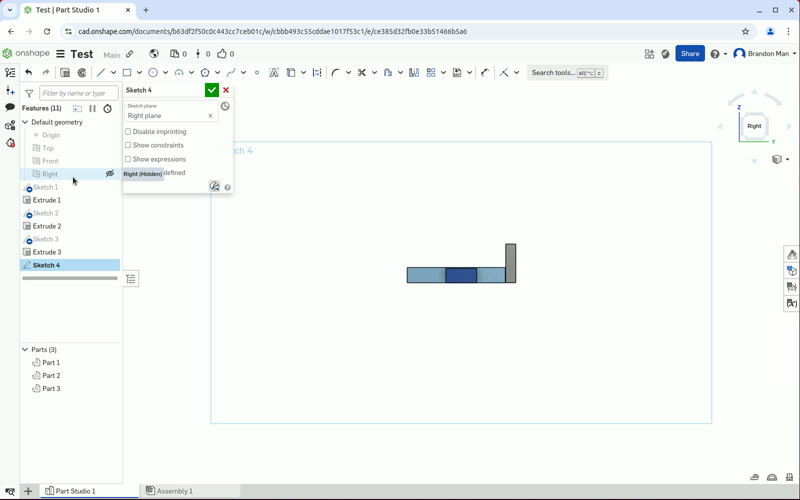
mouse_move(73, 352)
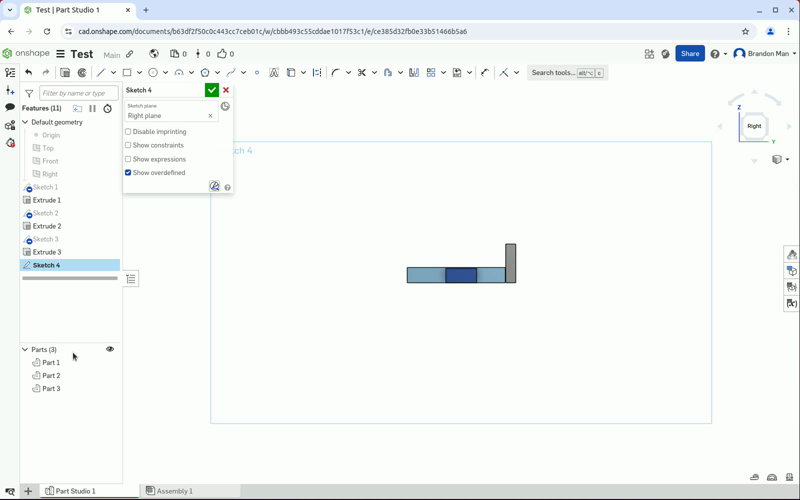
key(y)
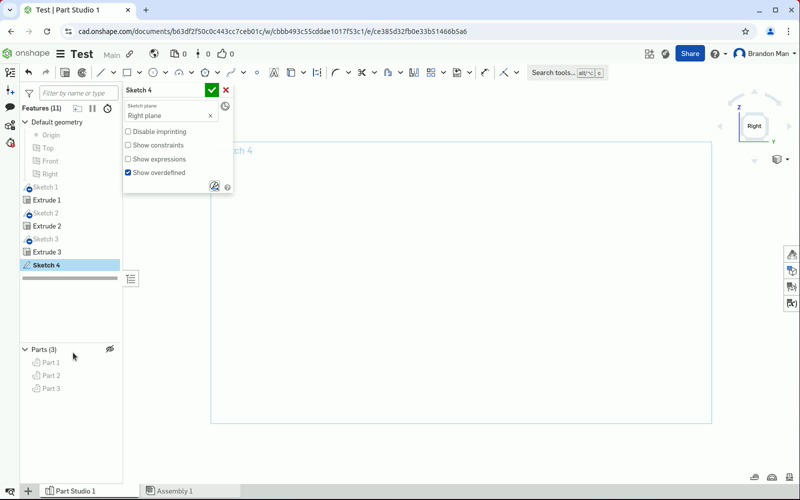
key(l)
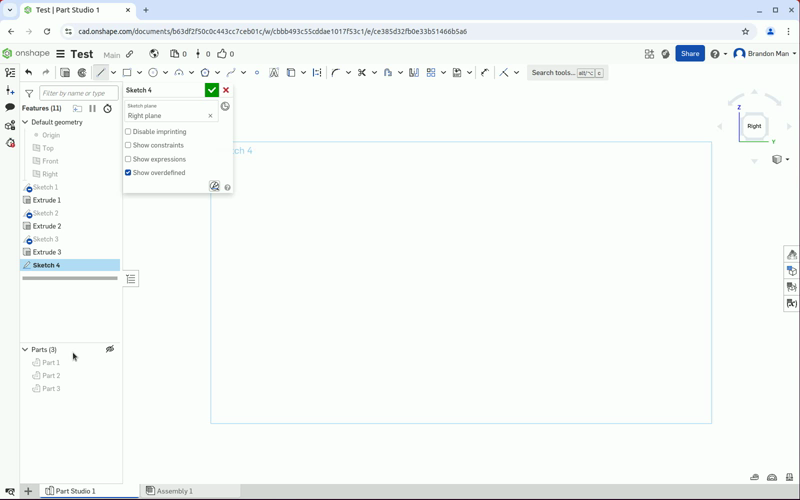
key_down(shift)
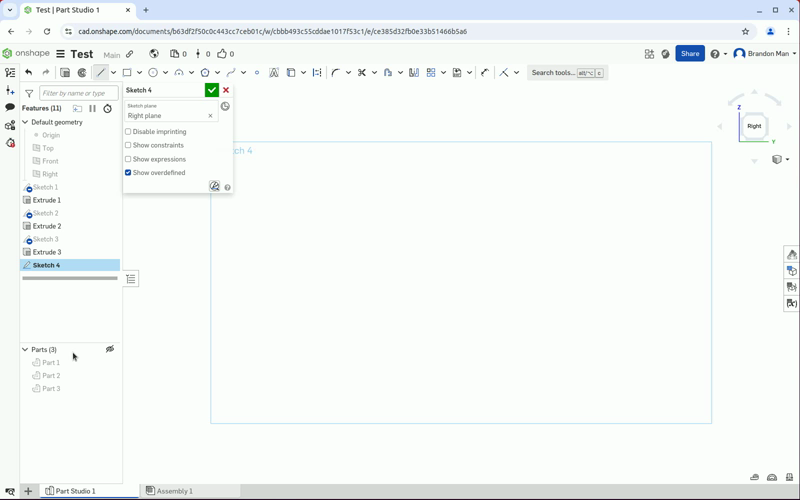
mouse_move(445, 313)
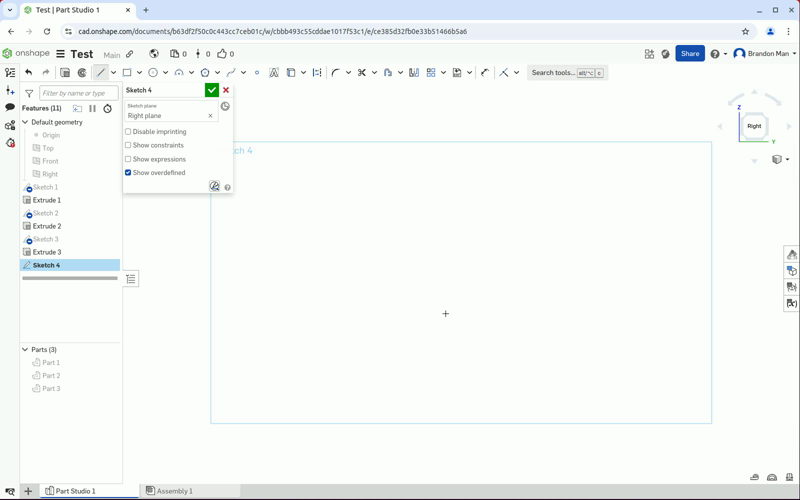
click(445, 313)
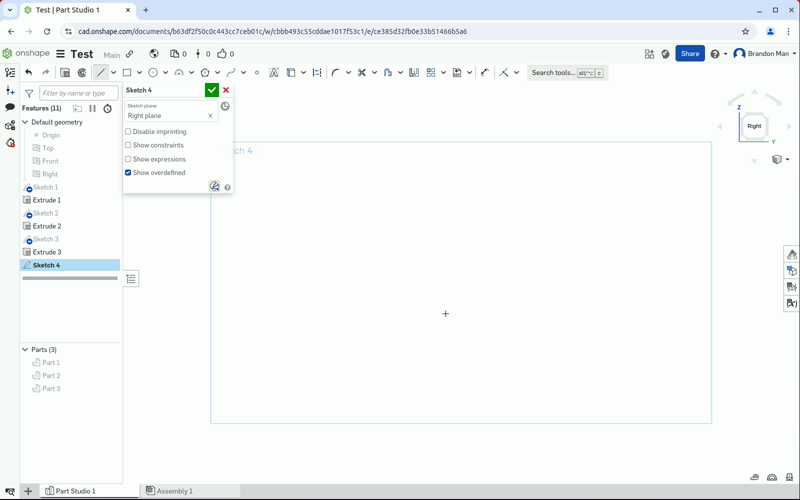
key_up(shift)
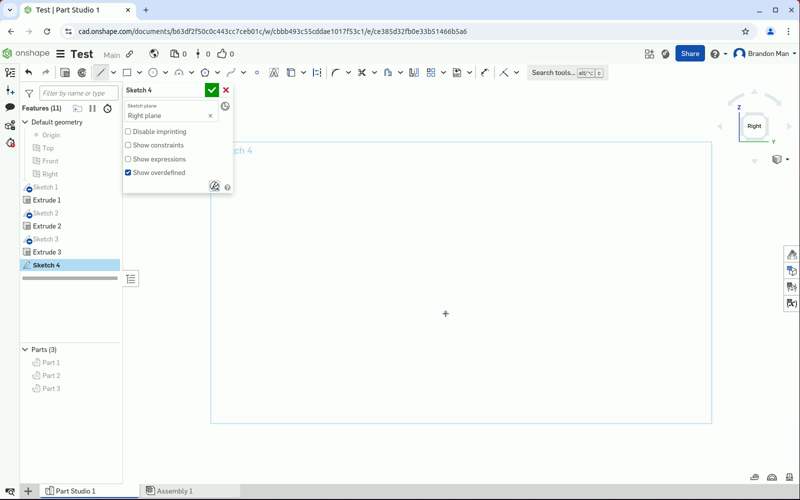
key_down(shift)
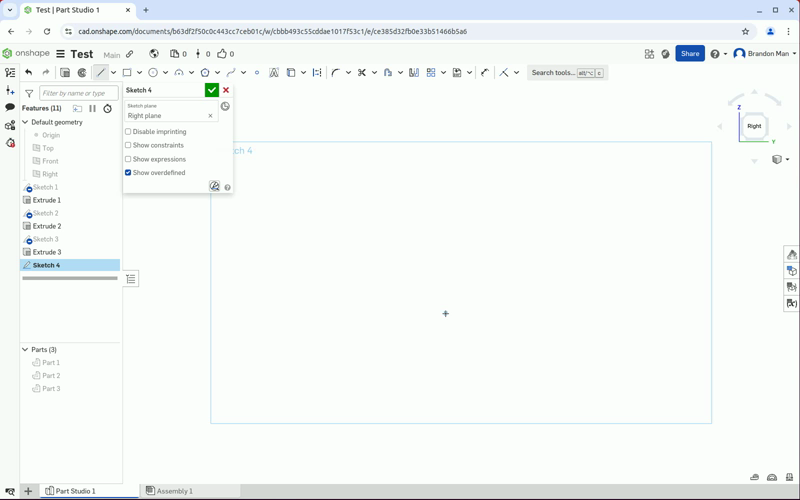
mouse_move(475, 313)
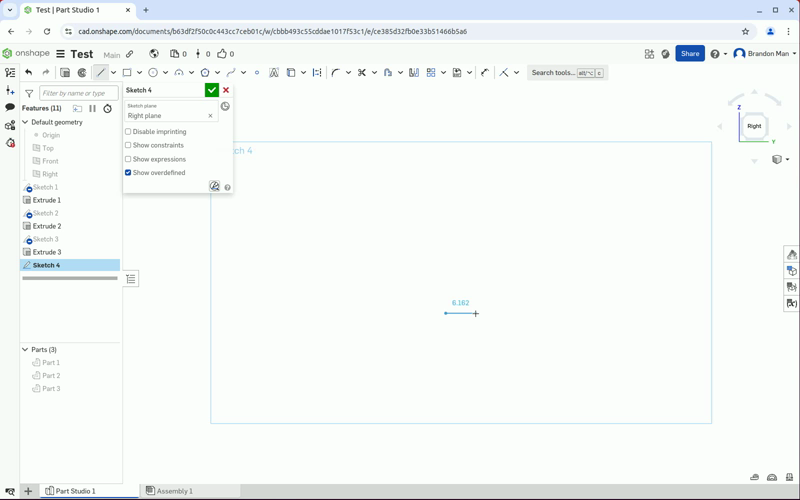
mouse_move(476, 313)
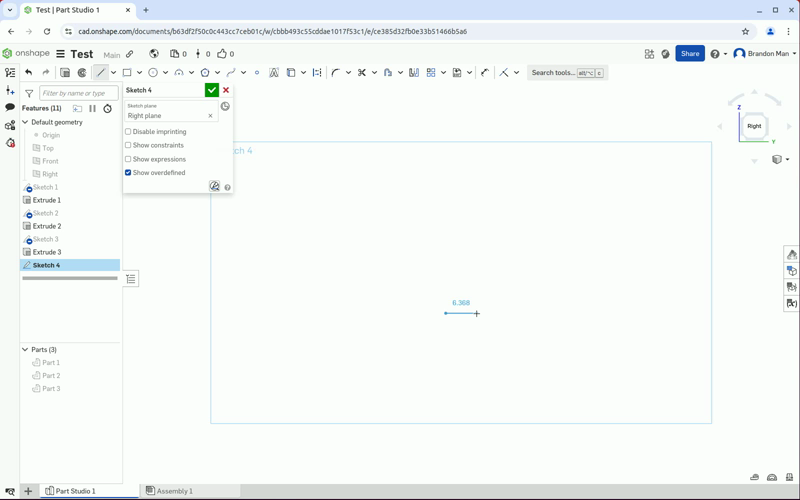
click(476, 313)
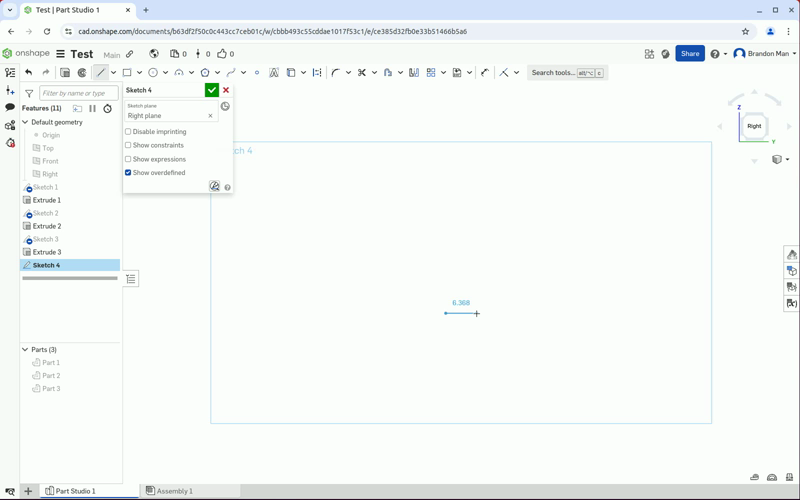
key_up(shift)
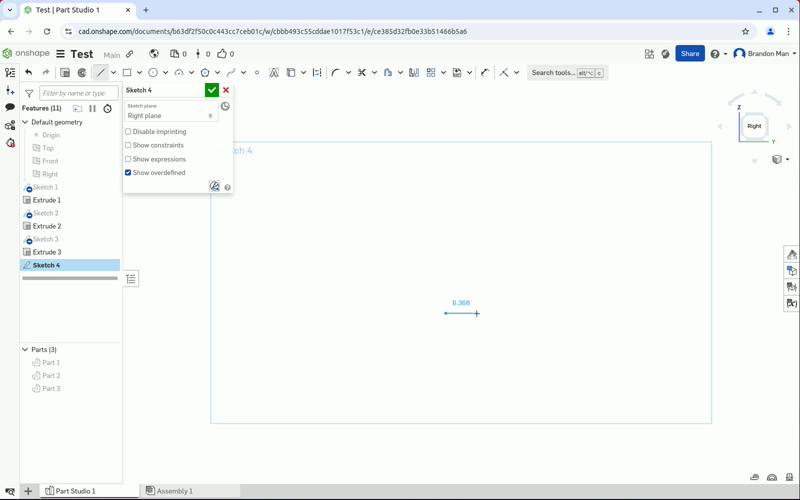
key_down(shift)
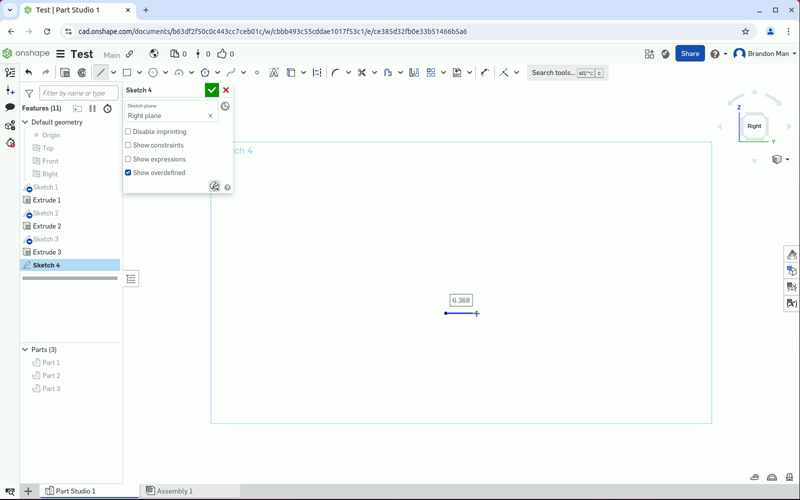
mouse_move(506, 313)
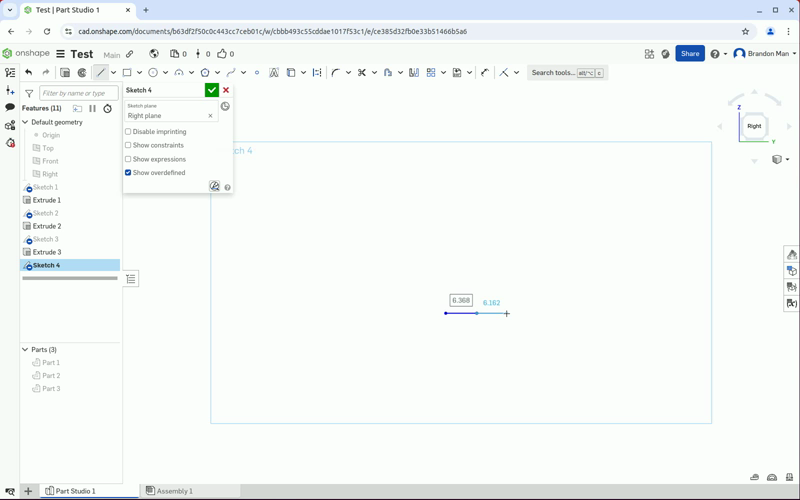
mouse_move(476, 282)
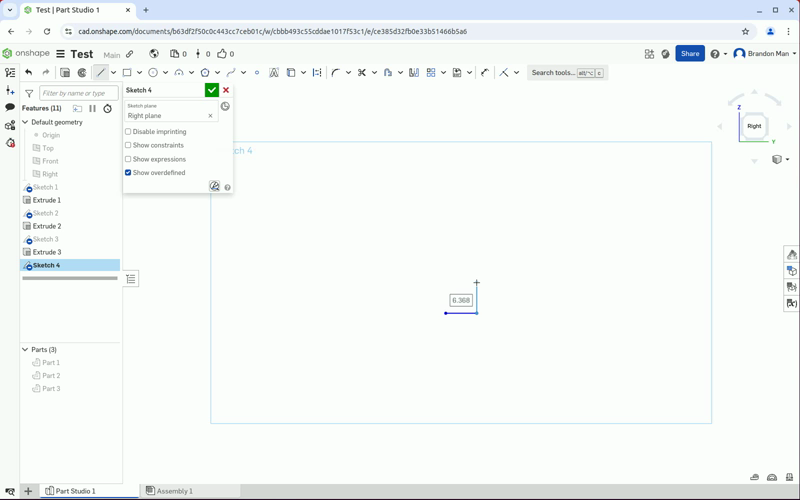
click(476, 282)
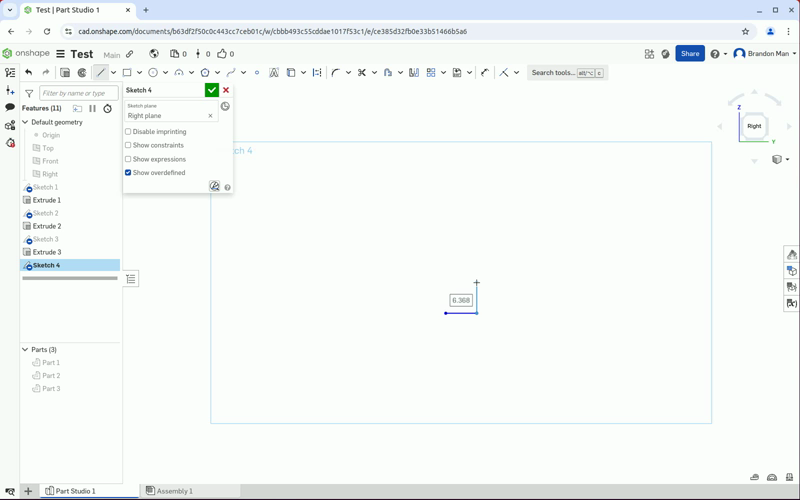
key_up(shift)
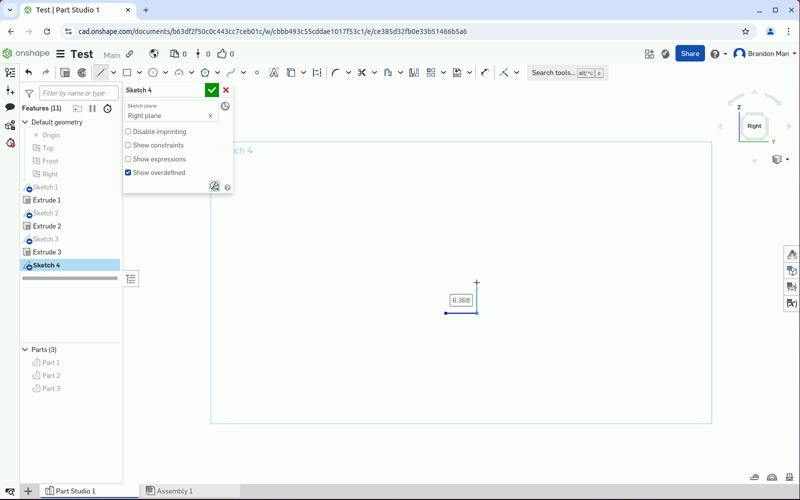
key_down(shift)
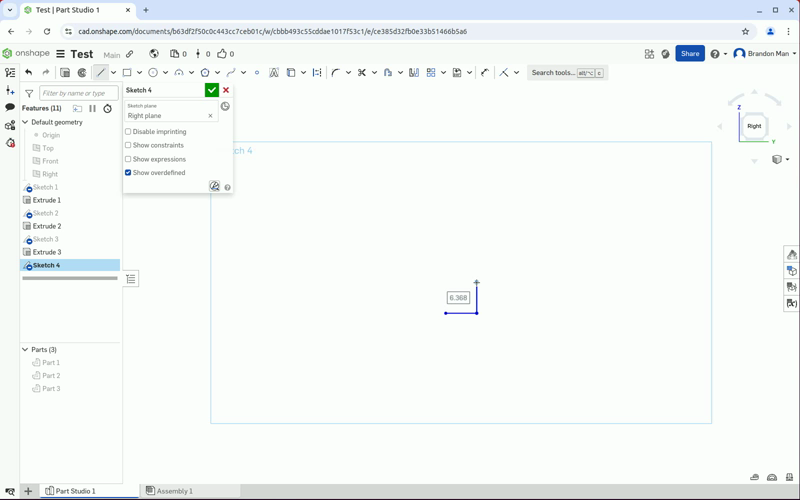
mouse_move(506, 282)
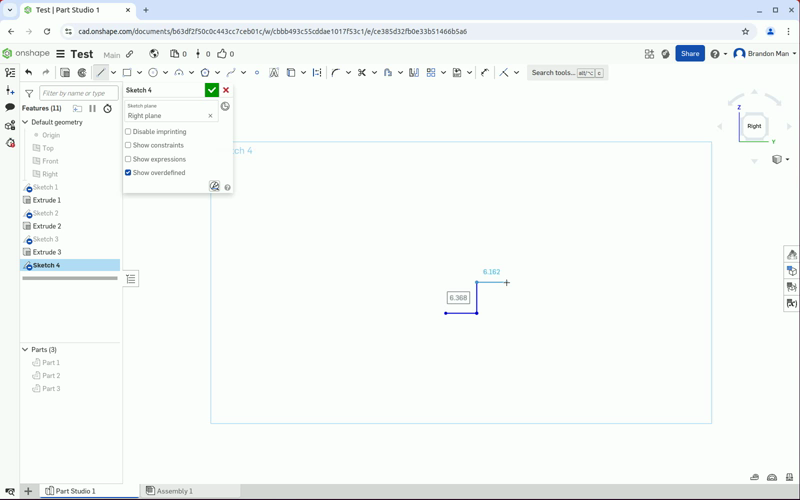
mouse_move(445, 282)
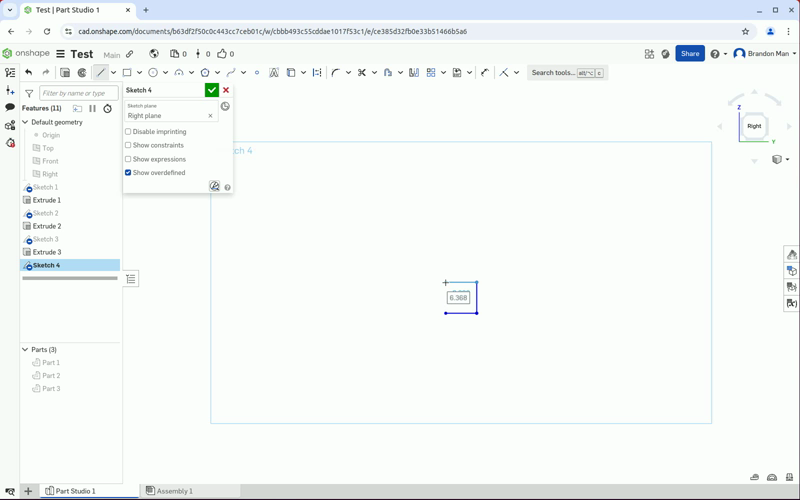
click(445, 282)
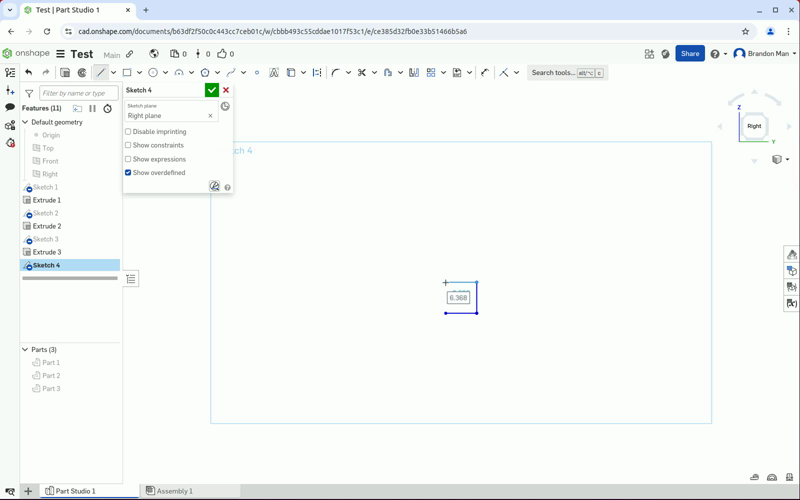
key_up(shift)
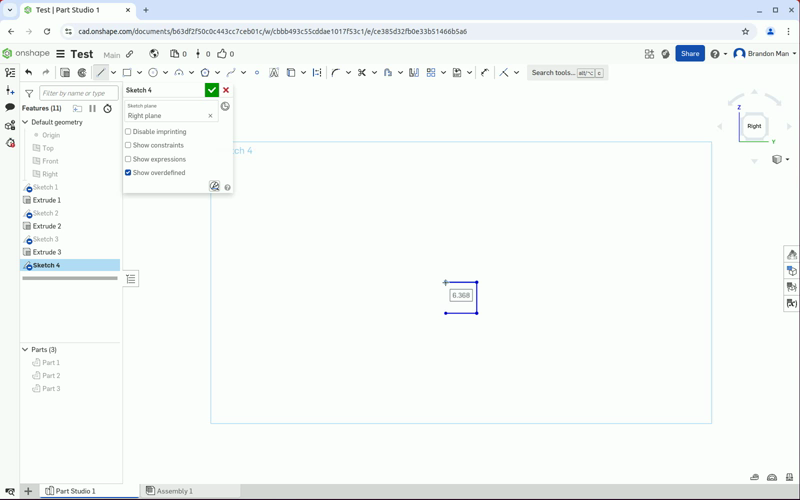
mouse_move(475, 282)
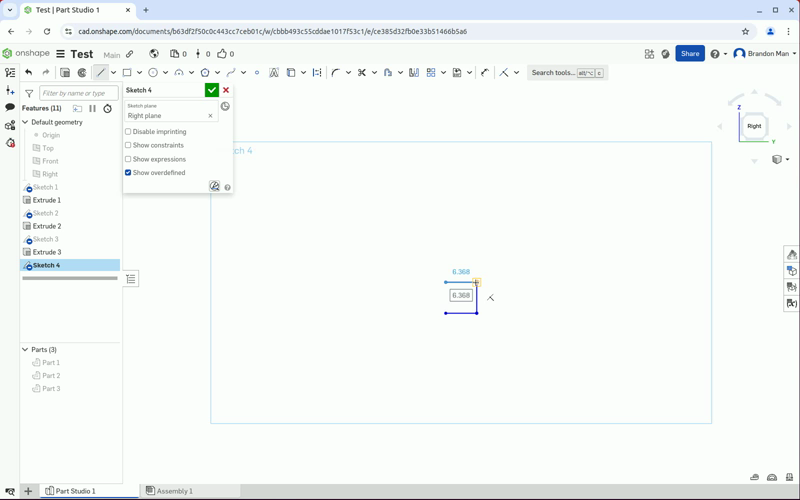
key_down(shift)
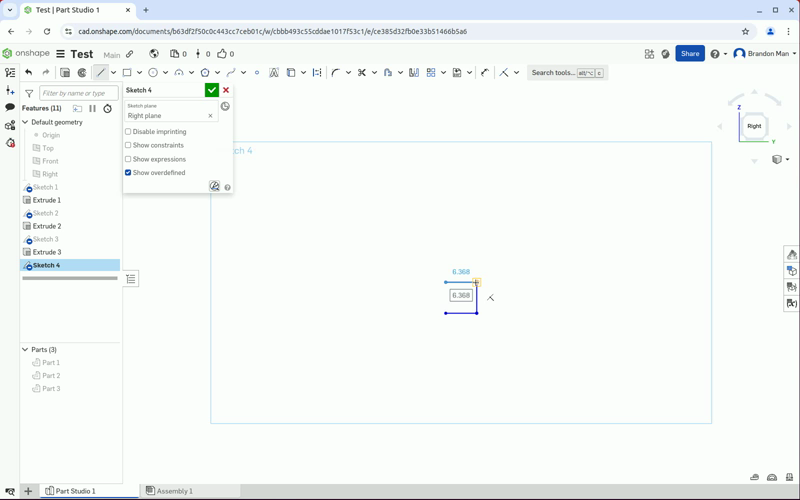
mouse_move(445, 313)
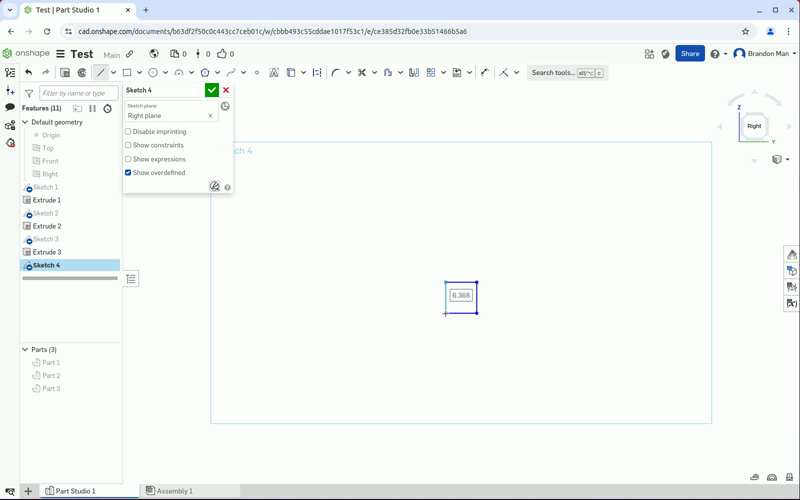
key_up(shift)
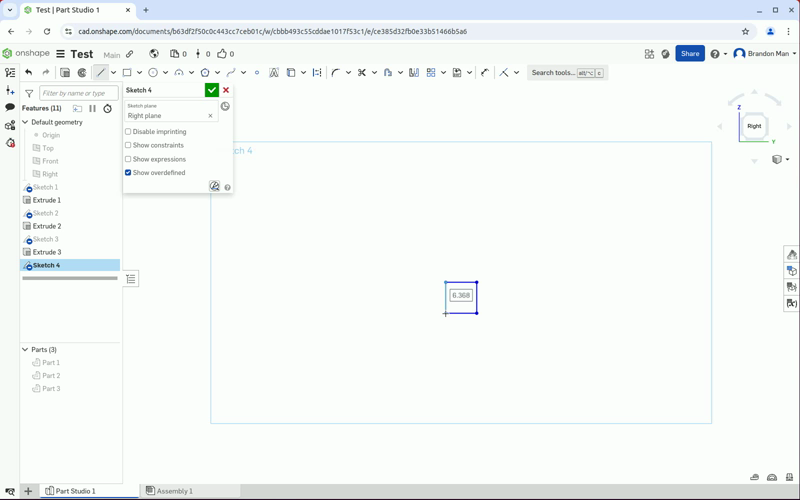
click(445, 313)
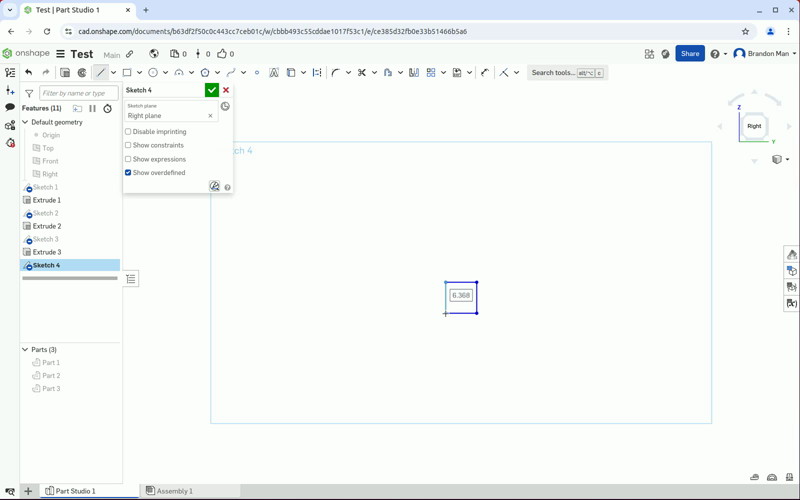
key(esc)
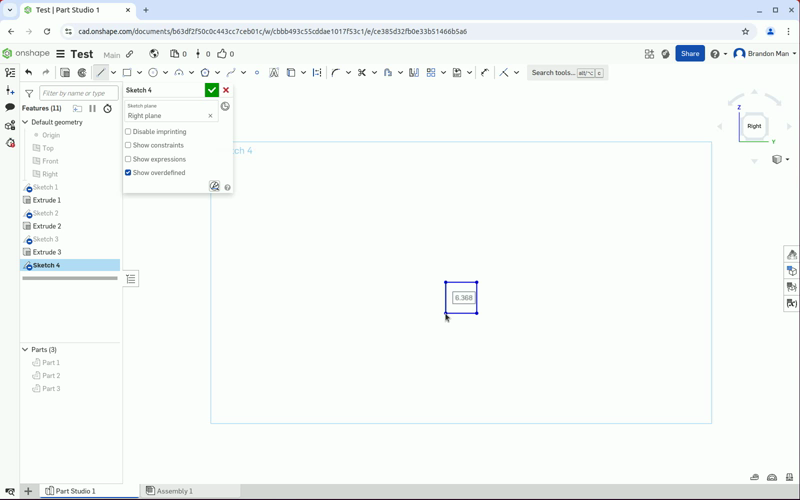
mouse_move(454, 285)
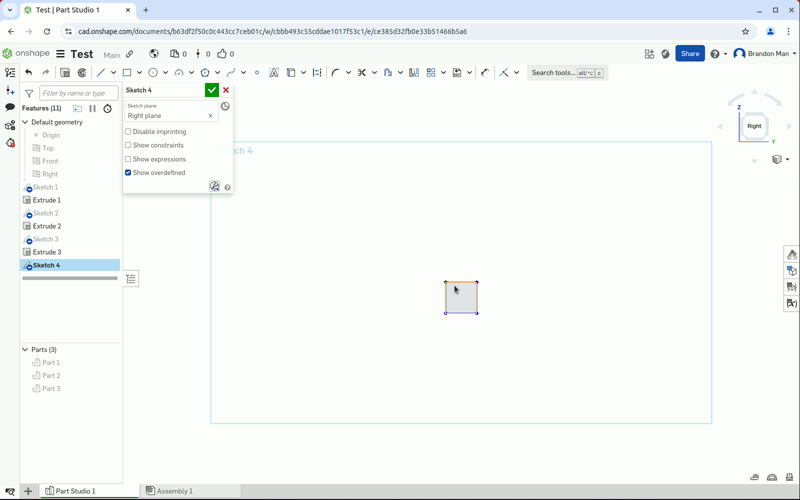
scroll(6)
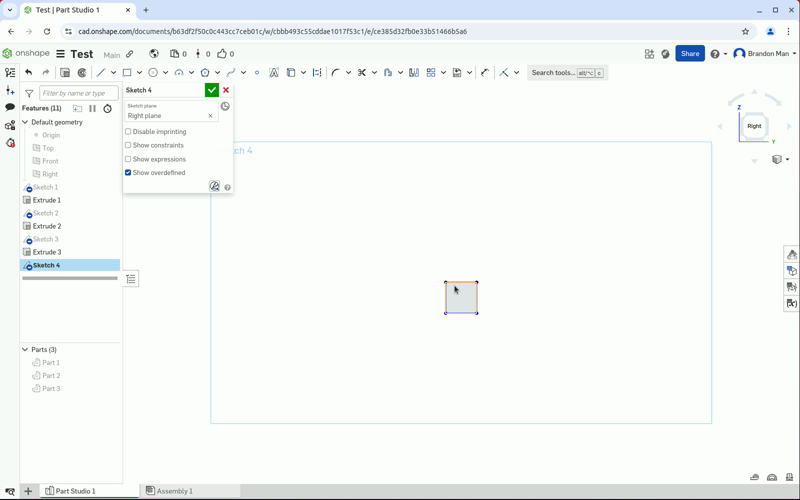
scroll(6)
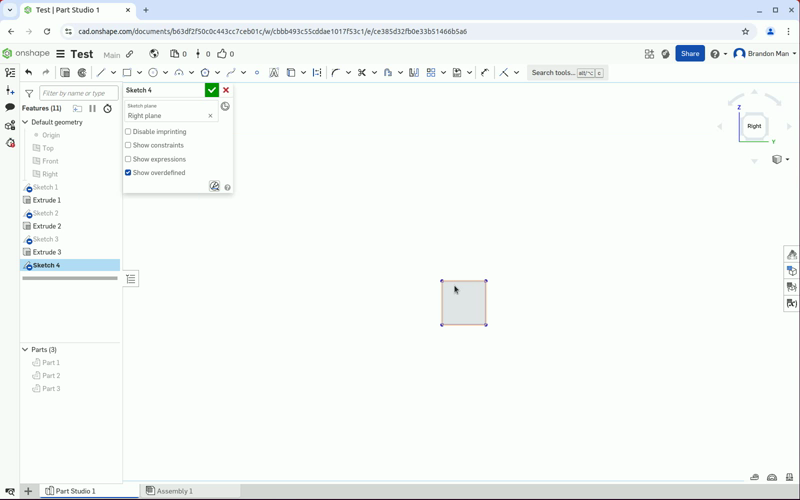
scroll(6)
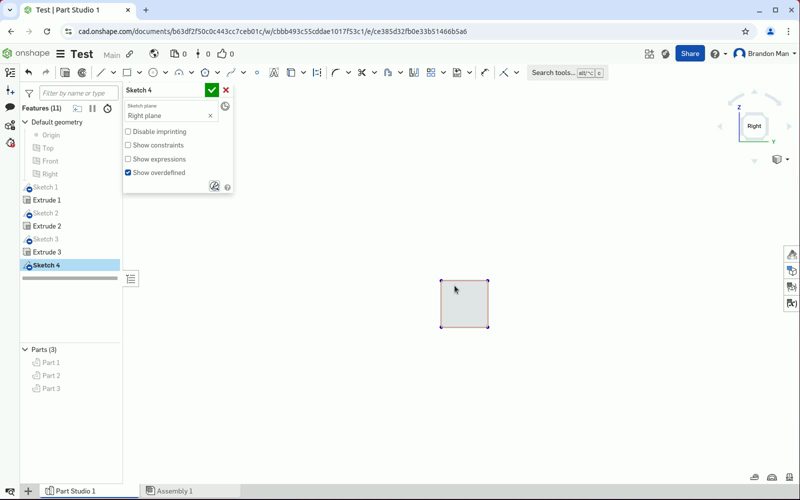
scroll(6)
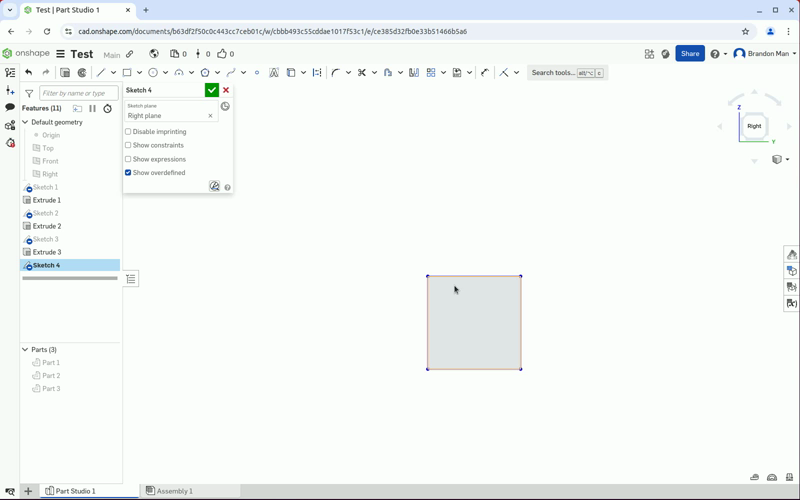
scroll(6)
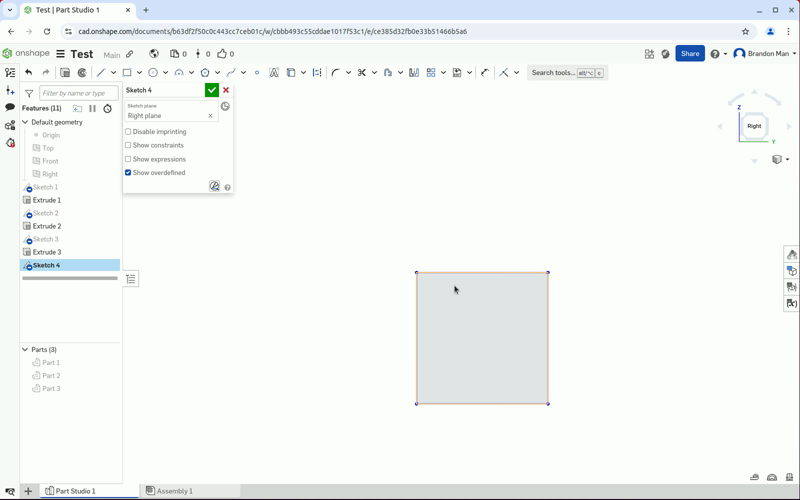
scroll(6)
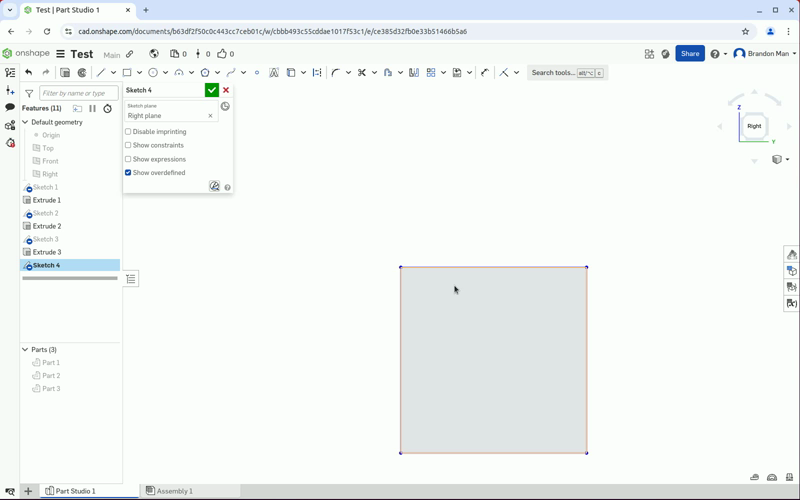
scroll(6)
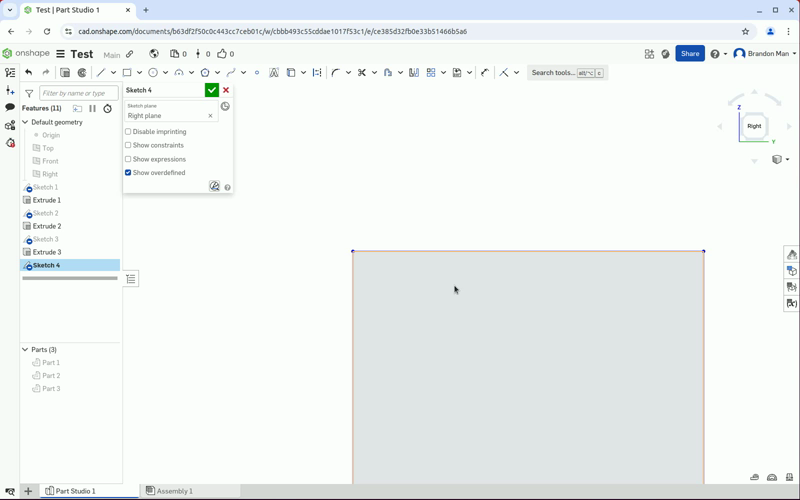
click(454, 285)
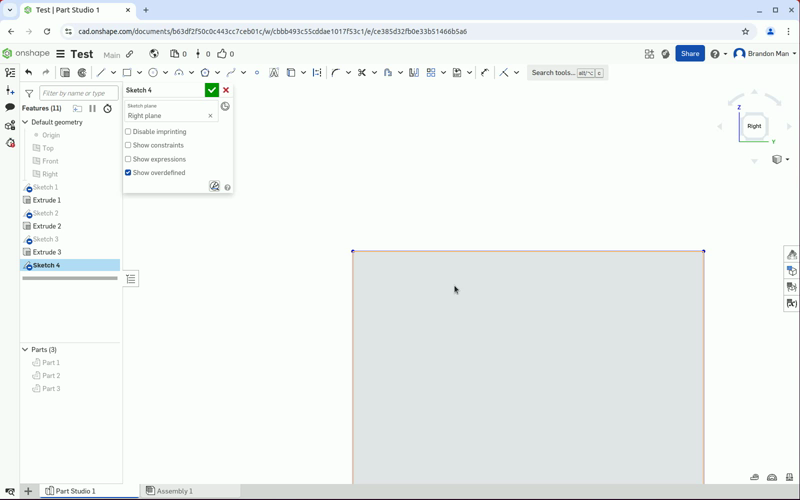
scroll(-6)
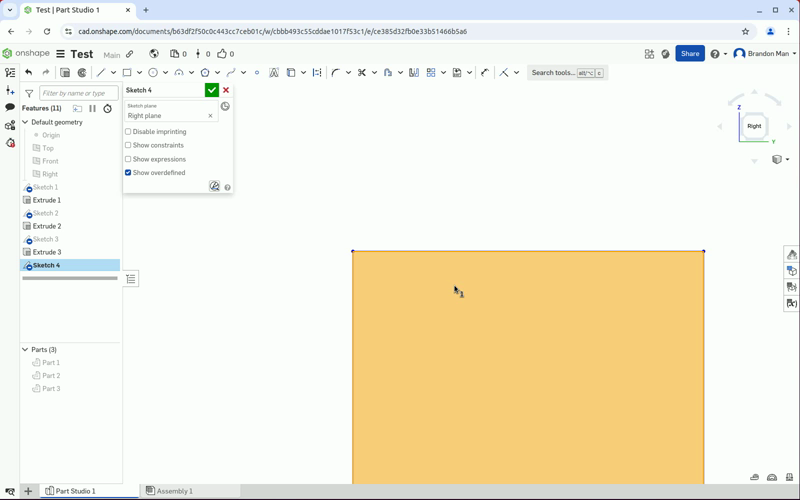
scroll(-6)
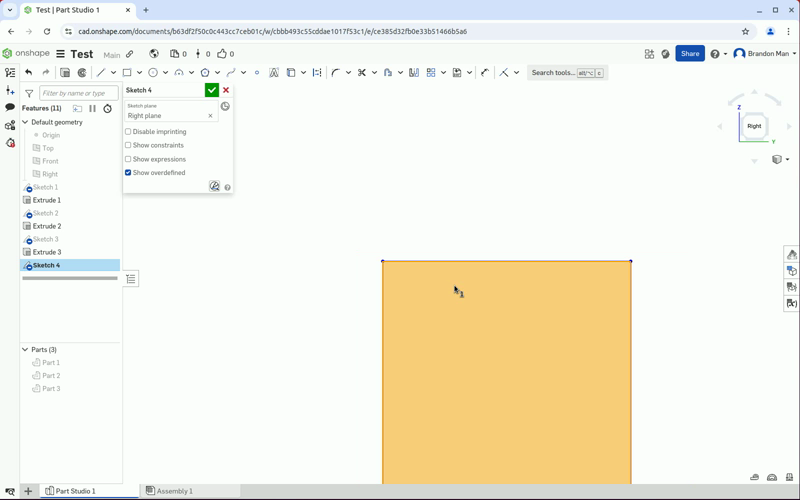
scroll(-6)
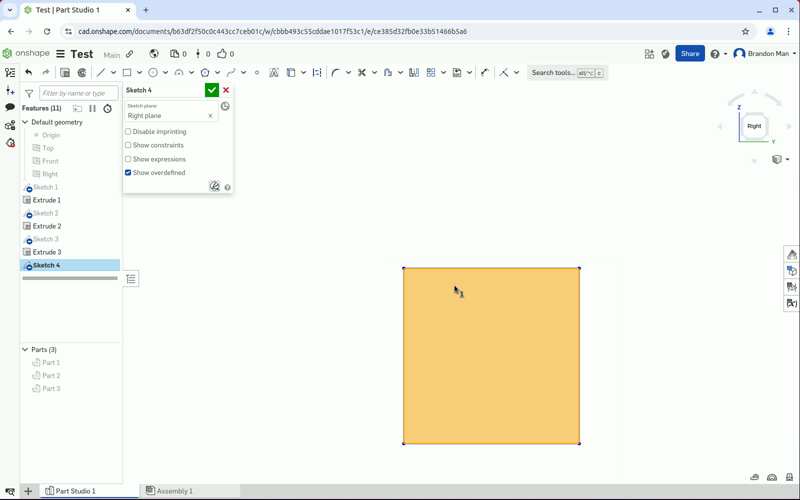
scroll(-6)
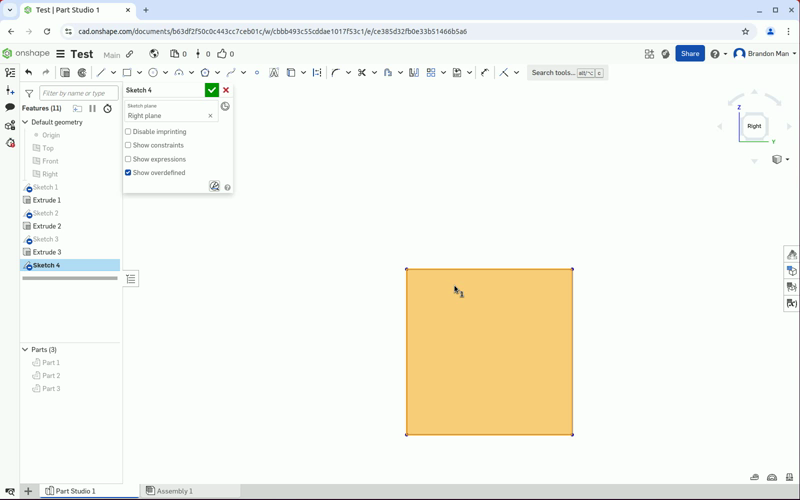
scroll(-6)
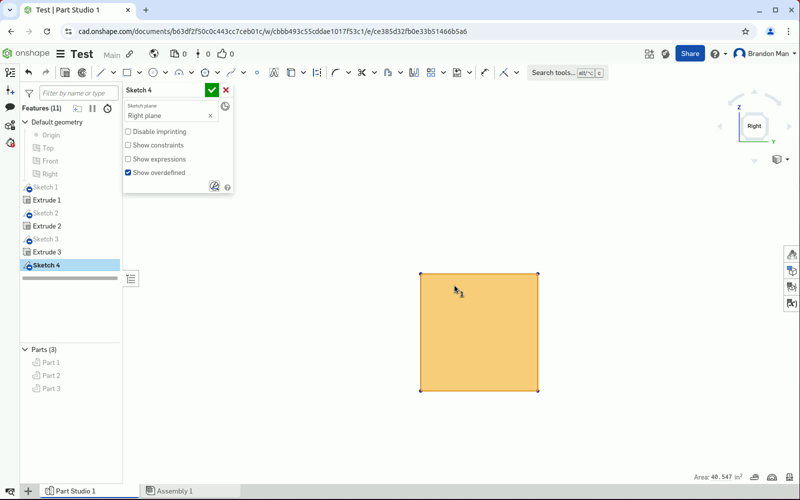
scroll(-6)
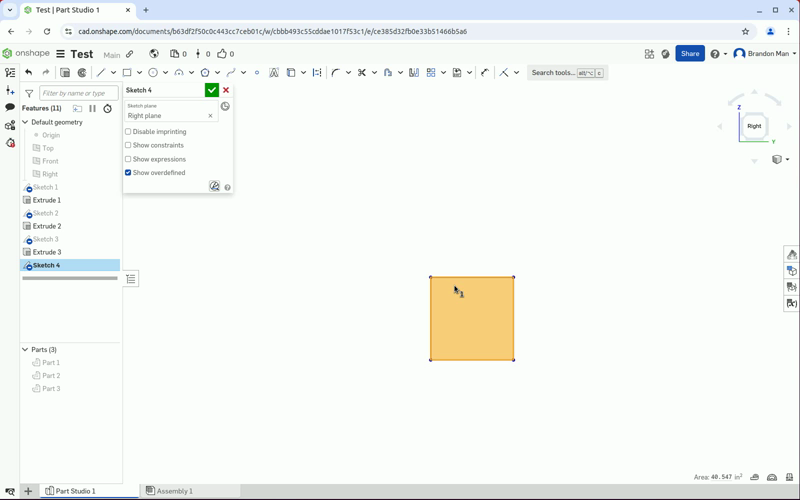
scroll(-6)
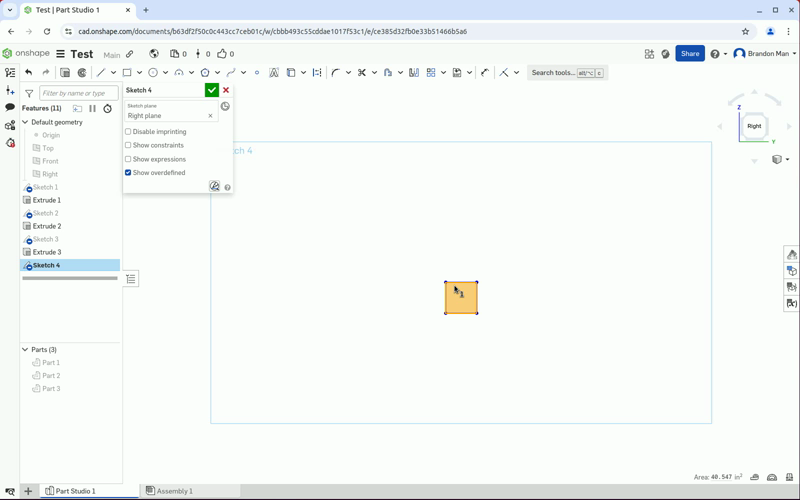
mouse_move(73, 352)
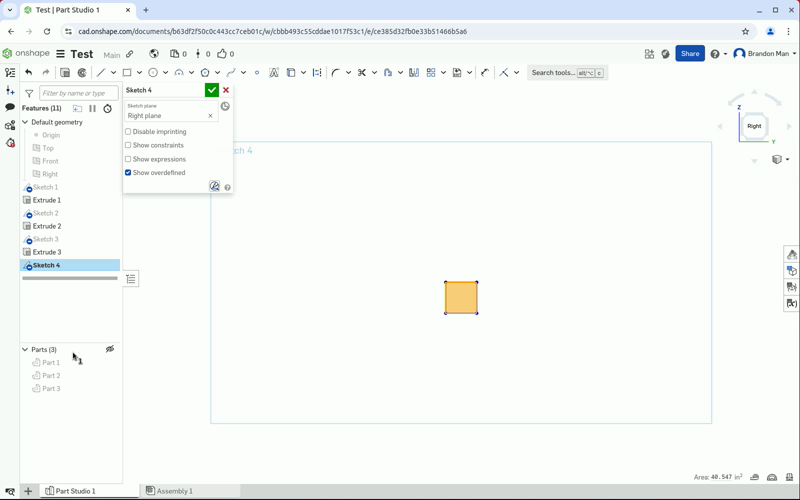
key(shift+y)
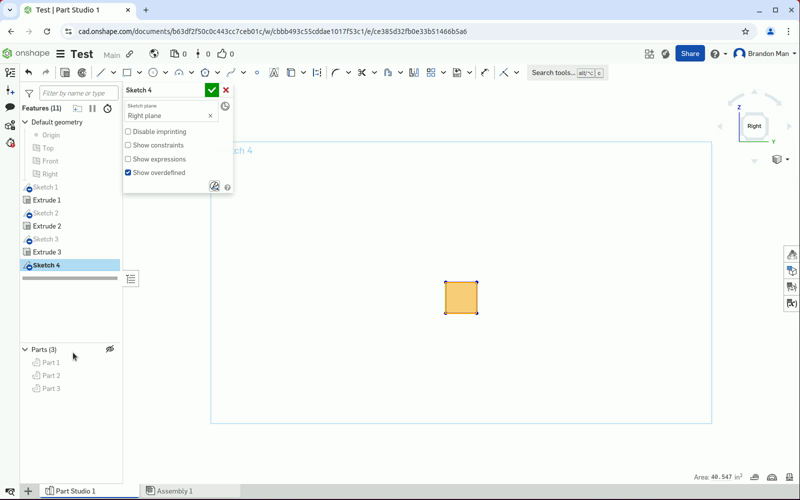
key(shift+e)
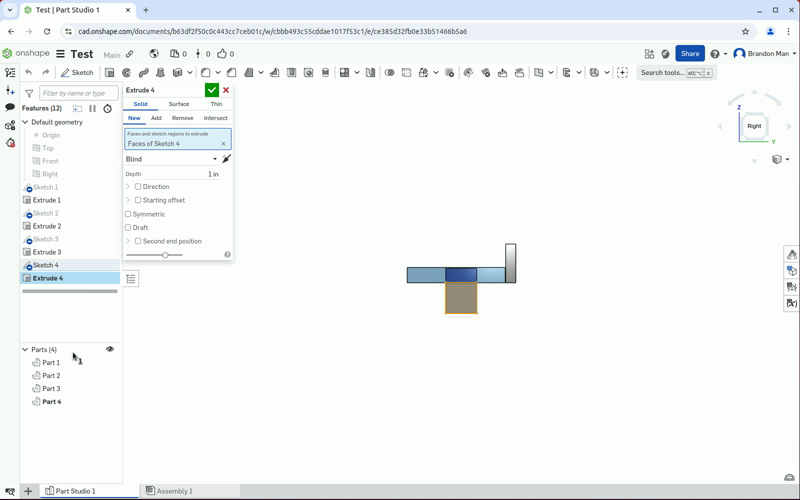
mouse_move(143, 106)
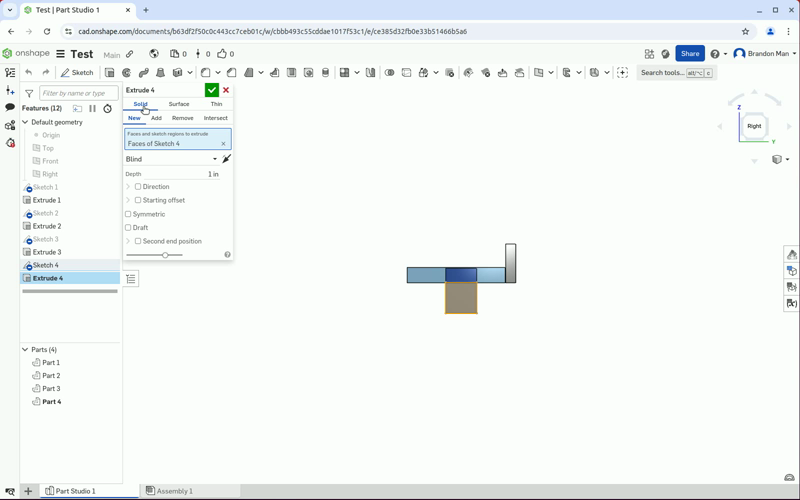
click(143, 106)
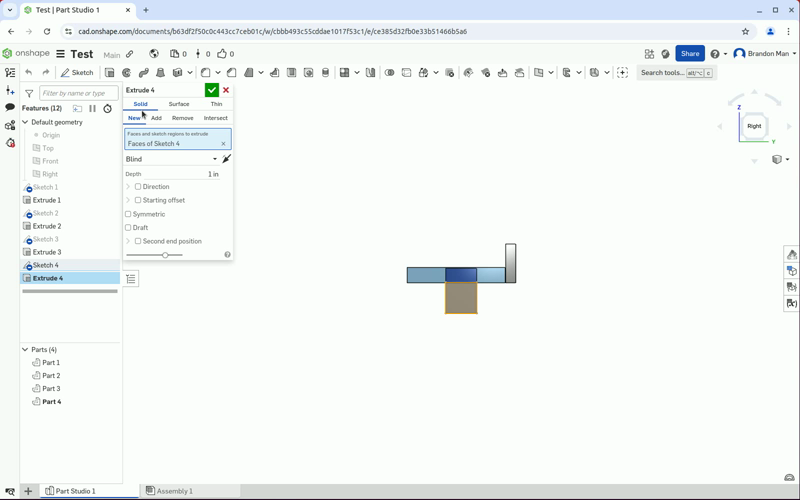
mouse_move(137, 120)
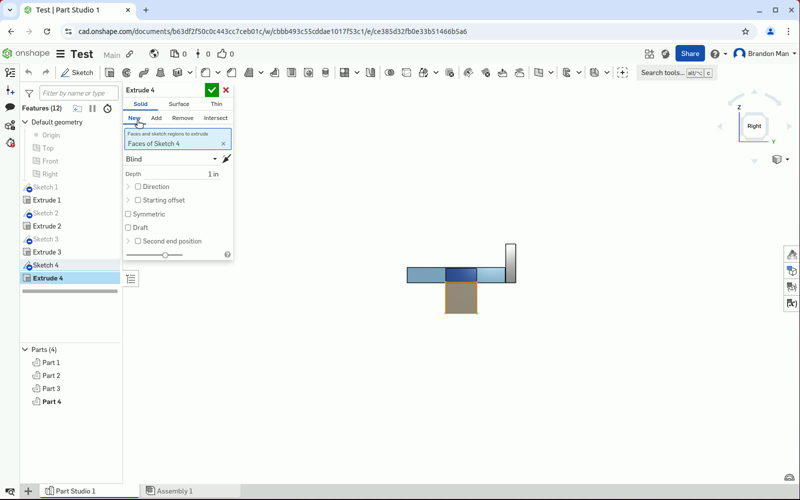
click(137, 120)
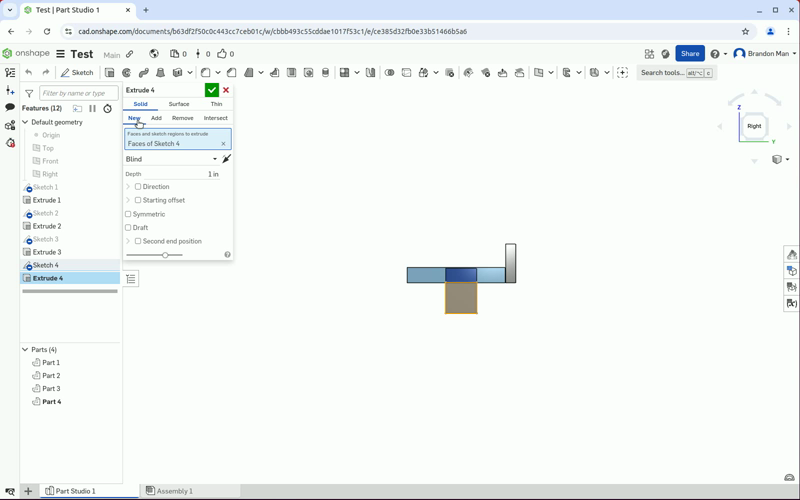
key(tab, 4)
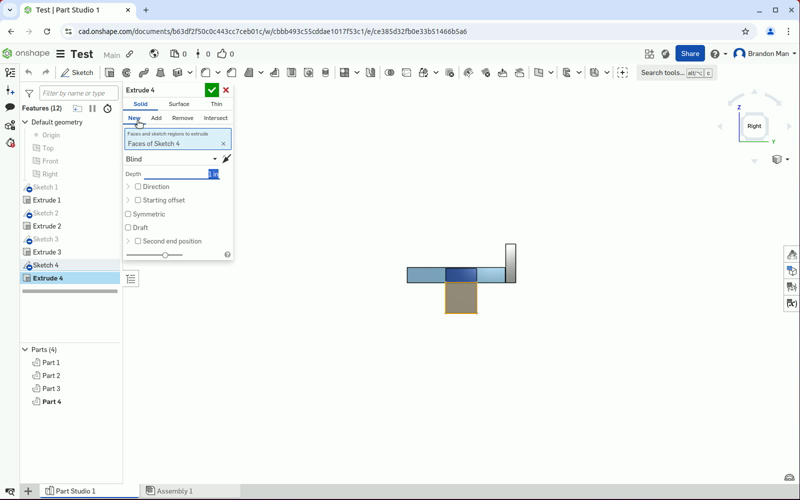
text(23.108)
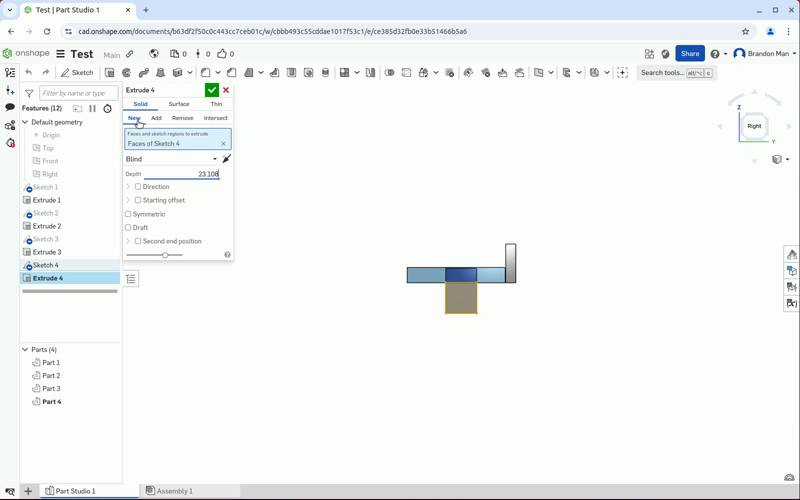
key(tab, 3)
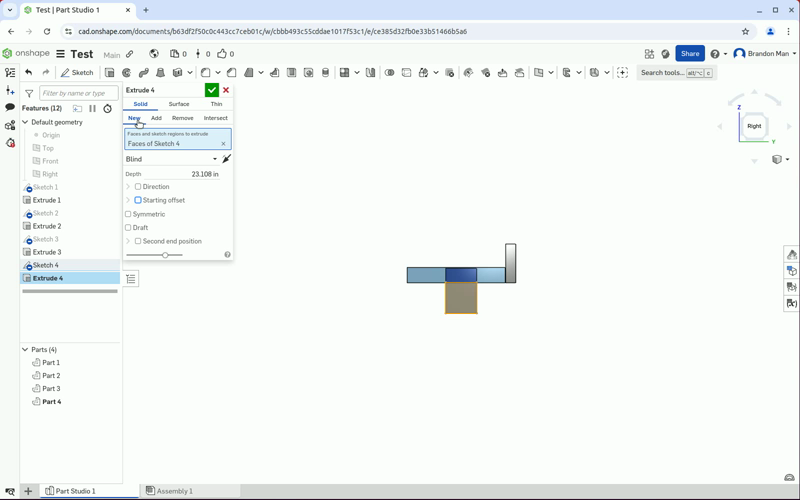
key(tab, 2)
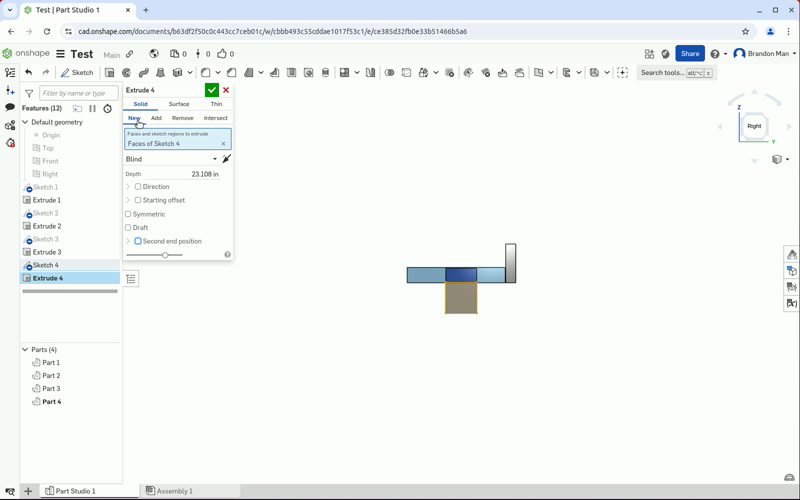
key(space)
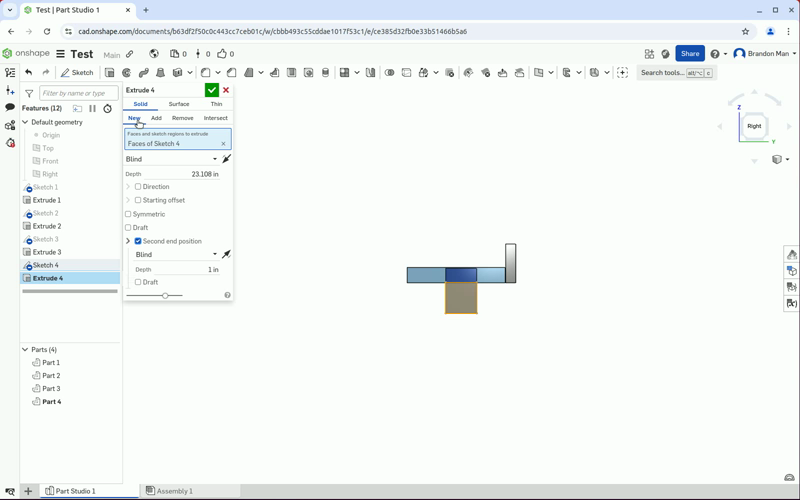
key(tab, 3)
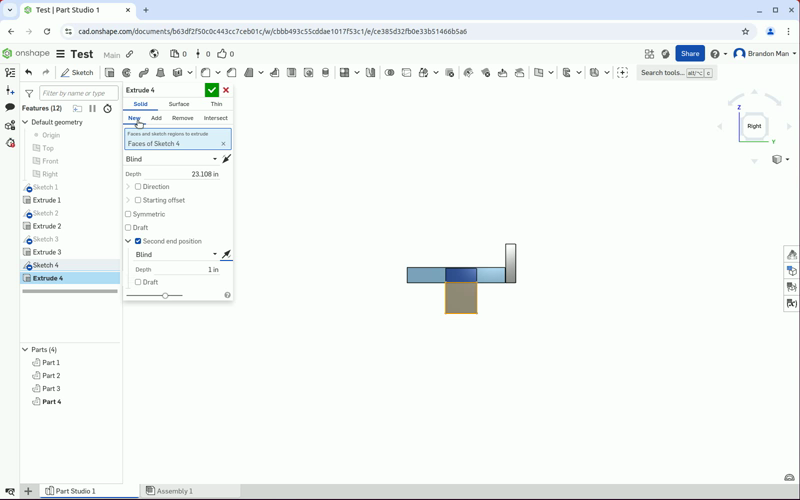
text(19.979)
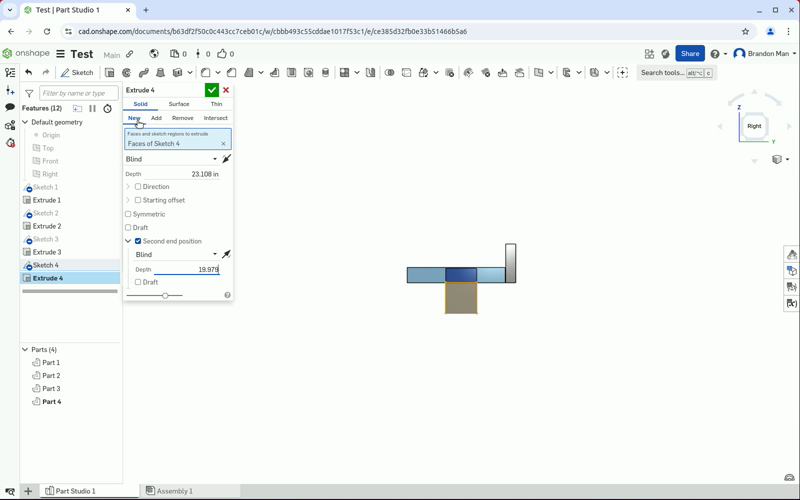
key(enter)
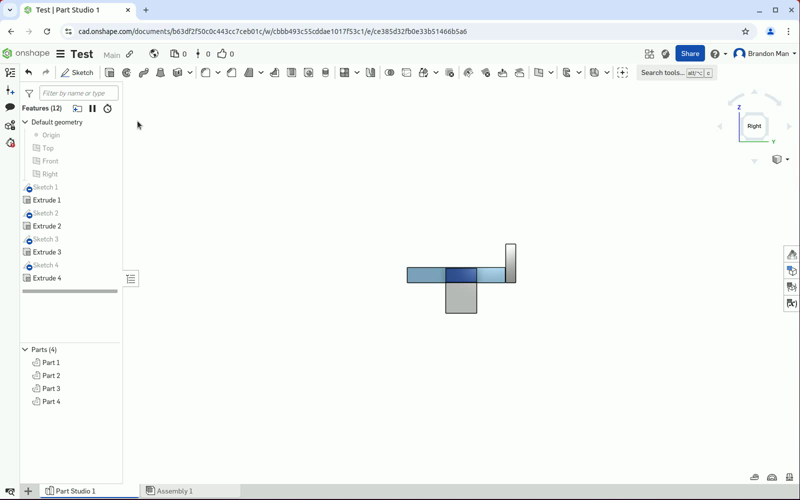
key(shift+h)
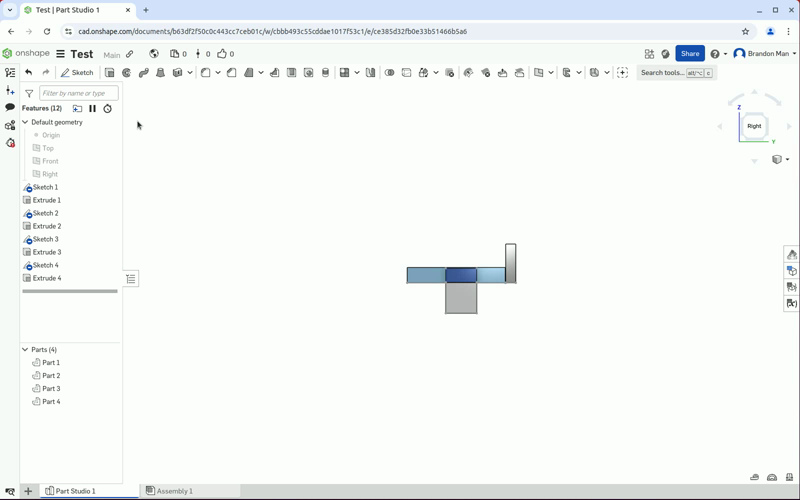
key(shift+h)
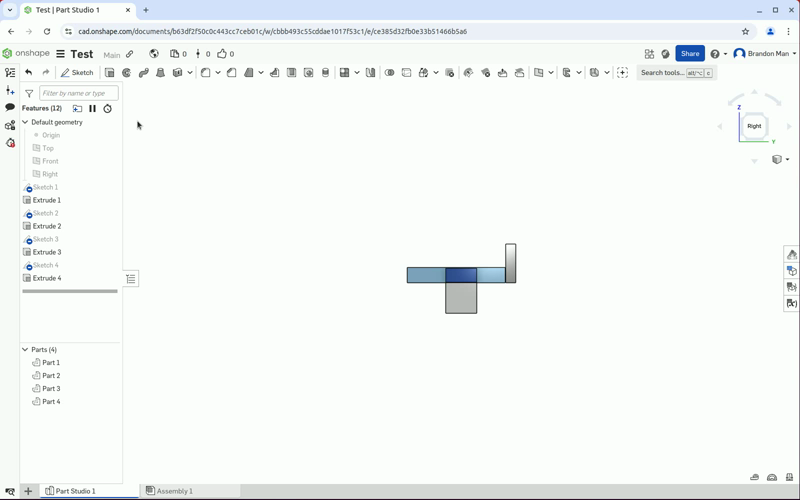
mouse_move(73, 189)
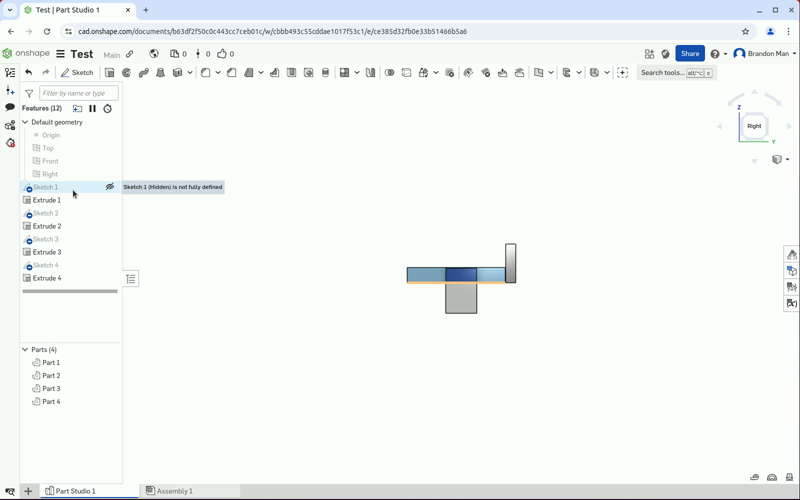
click(73, 189)
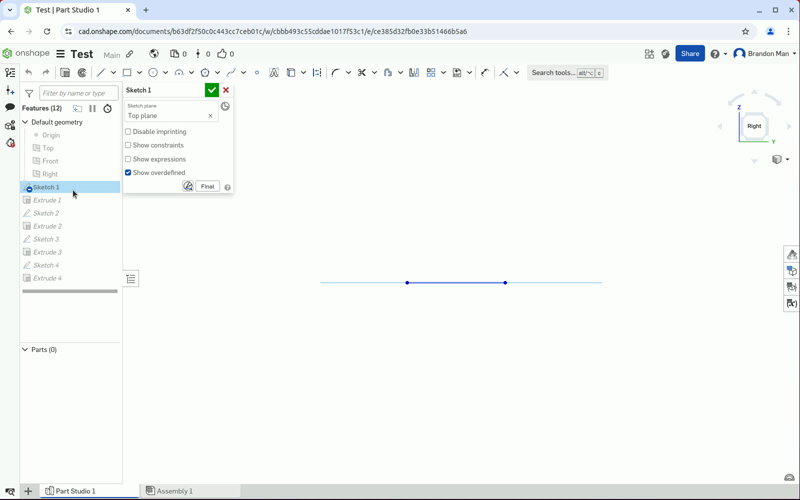
mouse_move(229, 92)
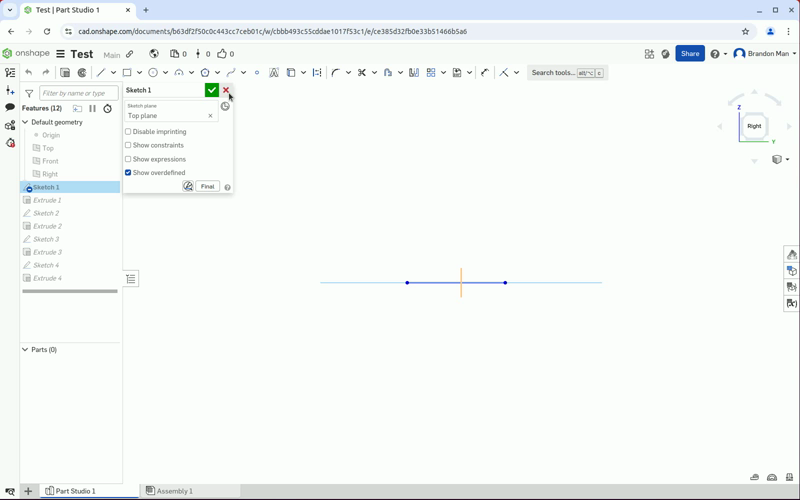
click(229, 92)
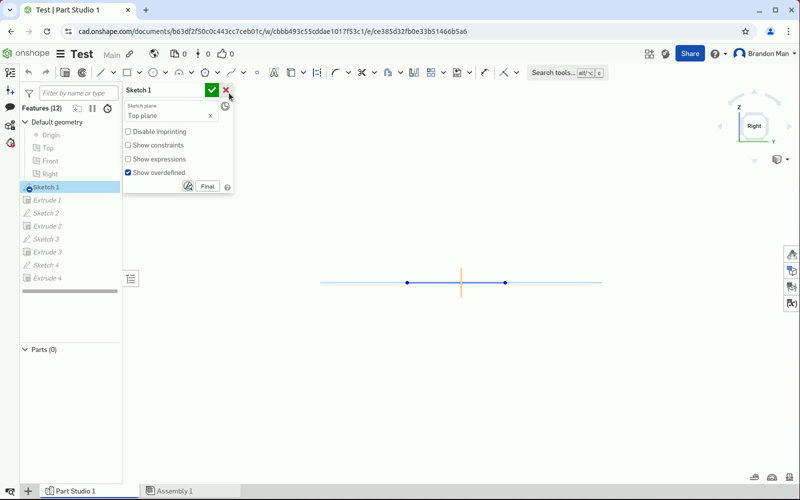
key(shift+s)
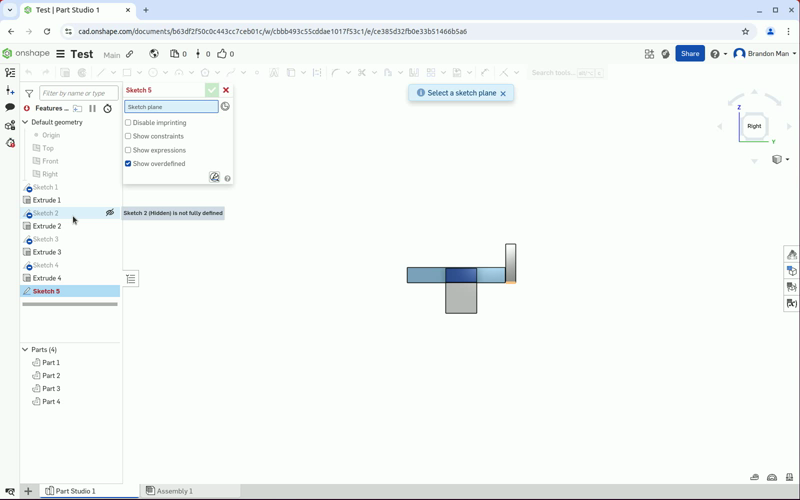
scroll(3)
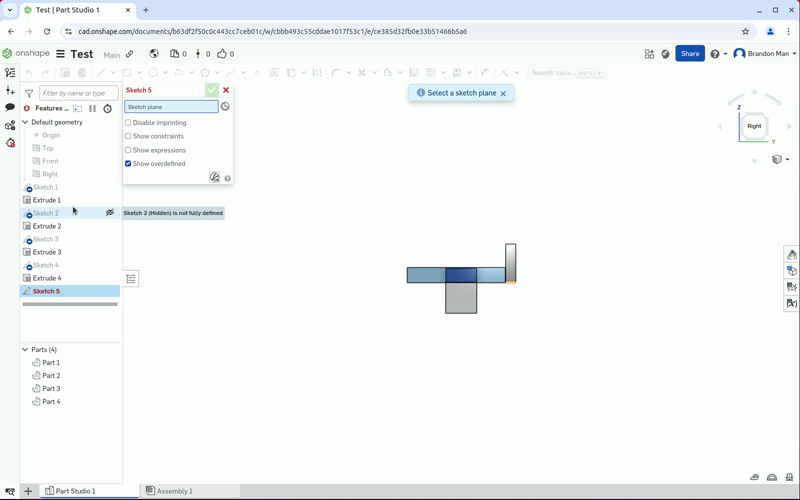
mouse_move(73, 176)
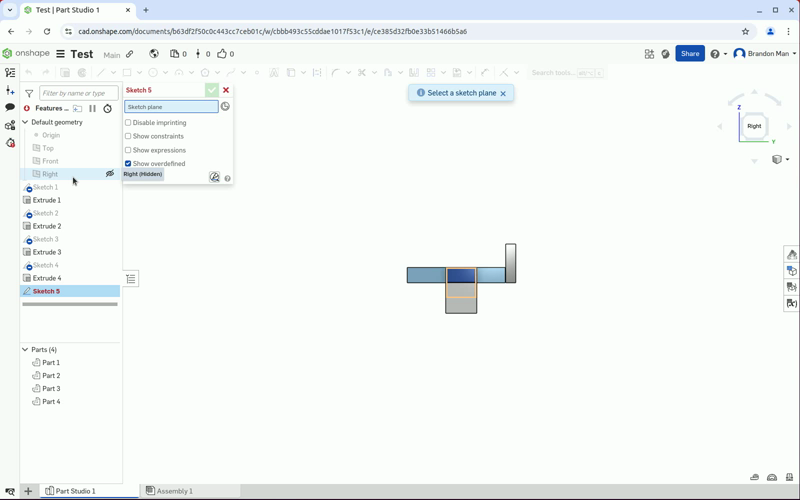
click(73, 176)
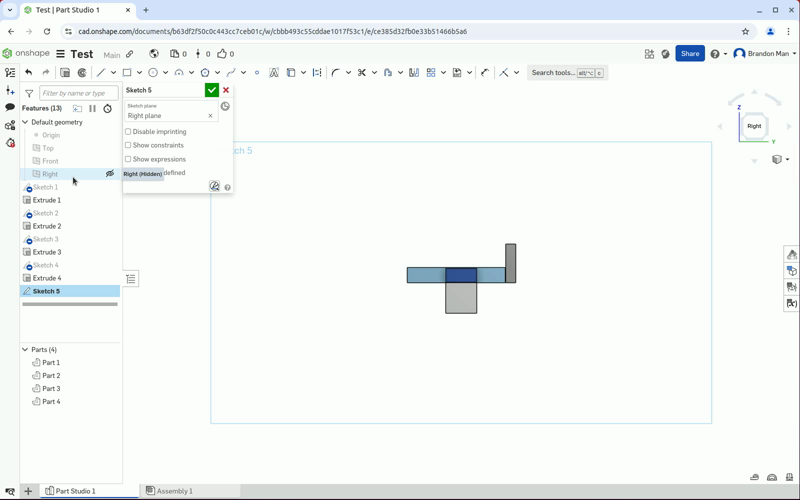
mouse_move(73, 352)
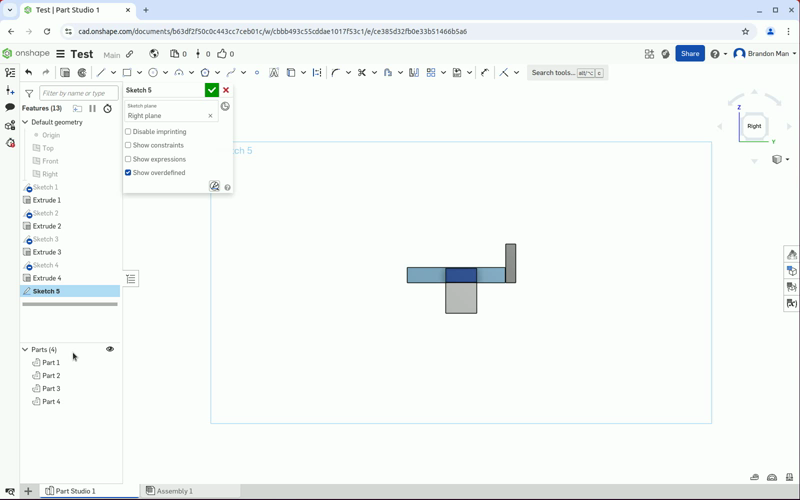
key(y)
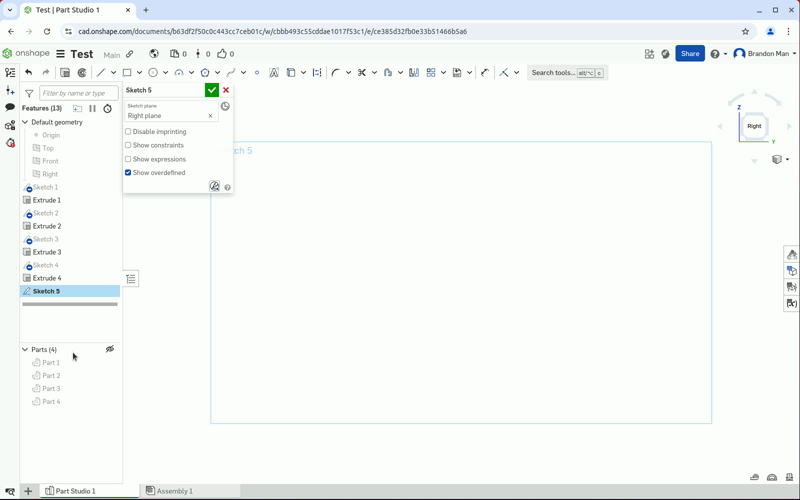
key(l)
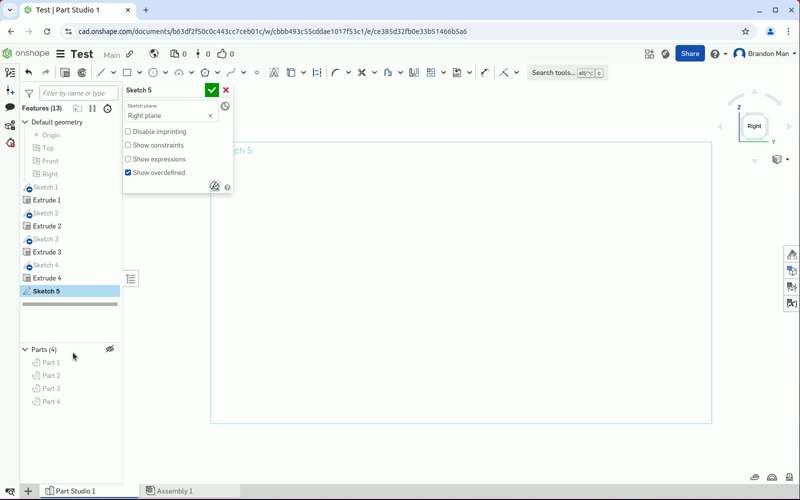
key_down(shift)
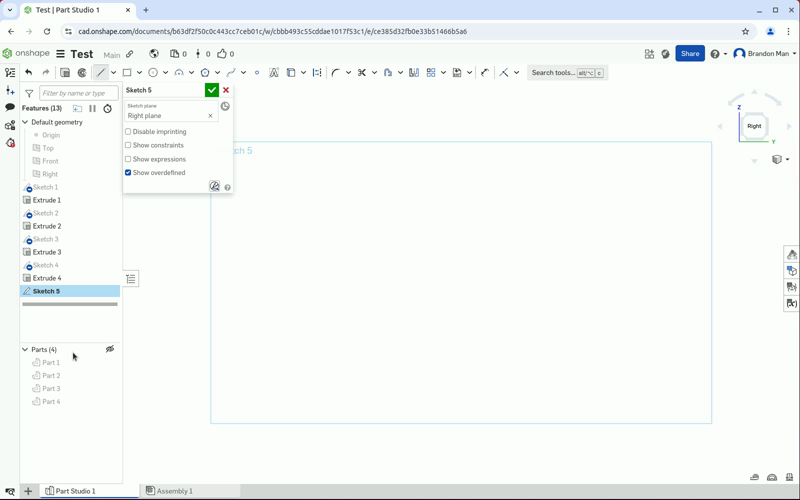
mouse_move(445, 336)
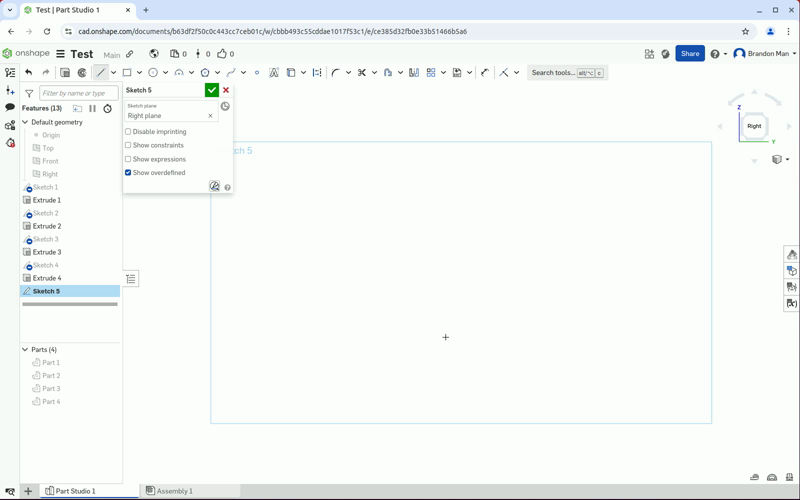
click(445, 336)
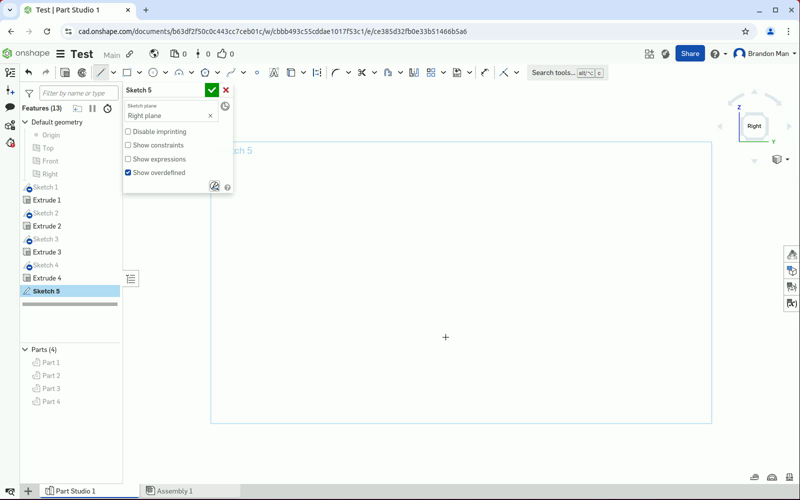
key_up(shift)
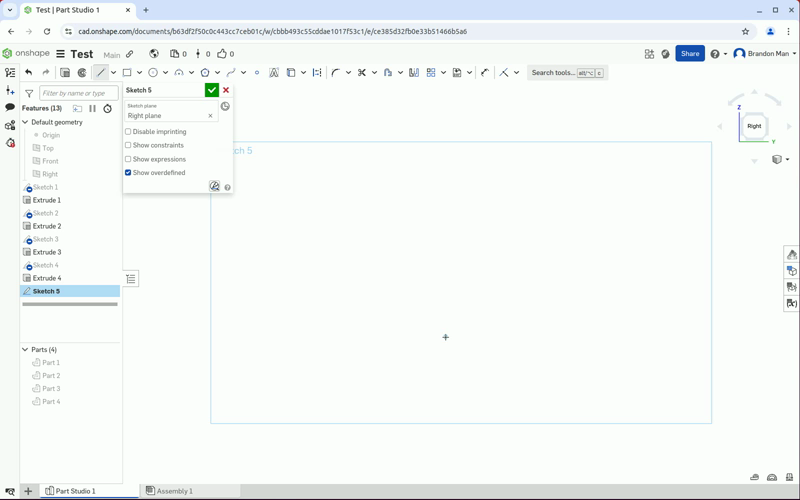
key_down(shift)
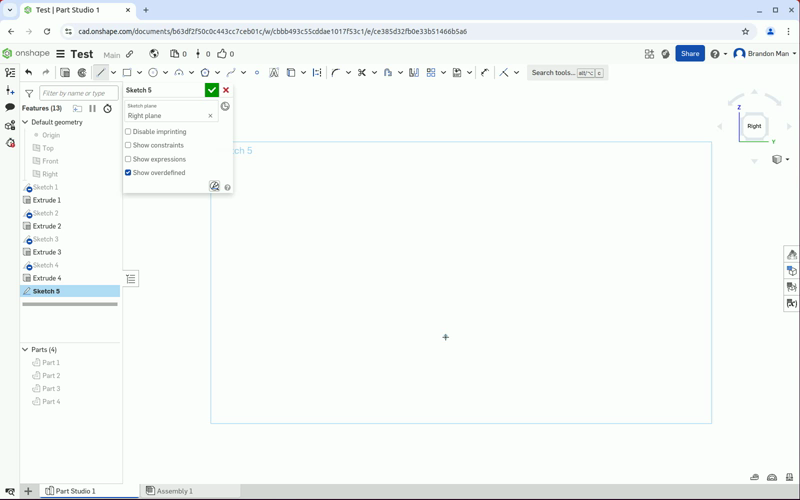
mouse_move(475, 336)
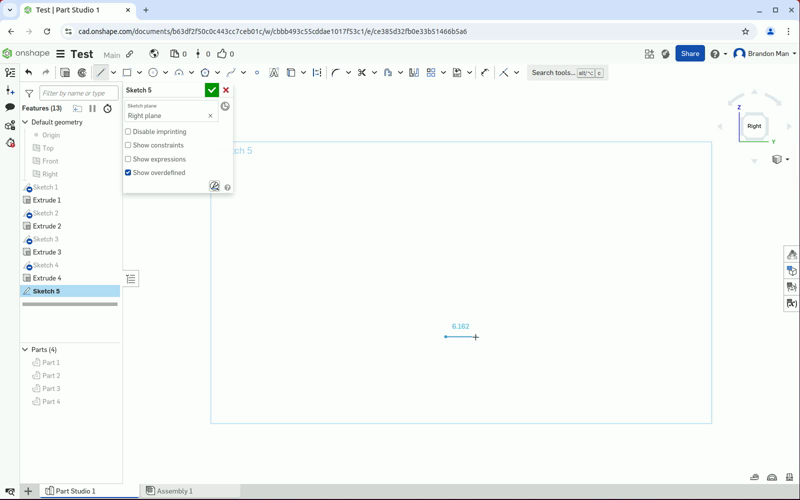
mouse_move(476, 336)
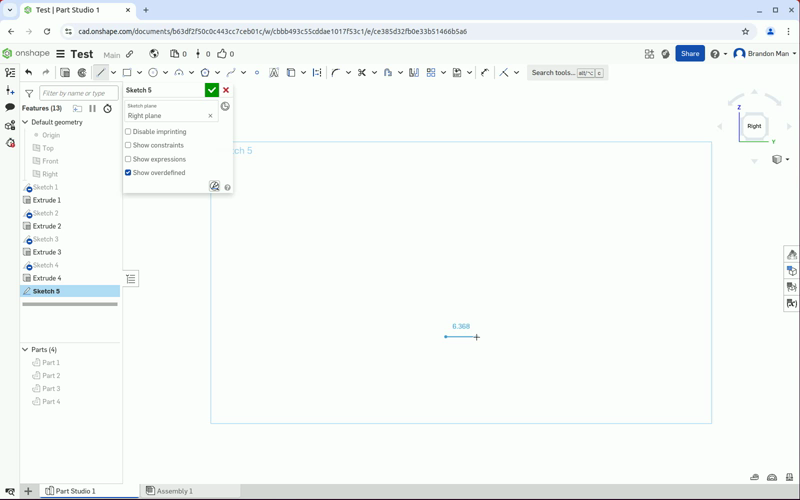
click(476, 336)
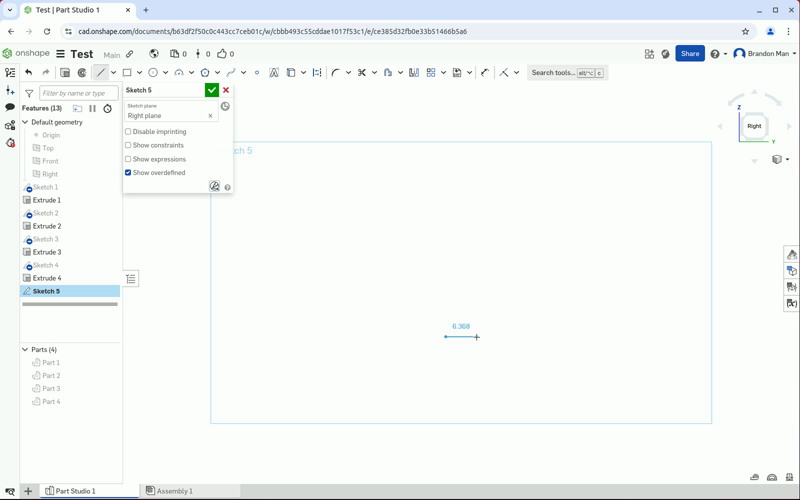
key_up(shift)
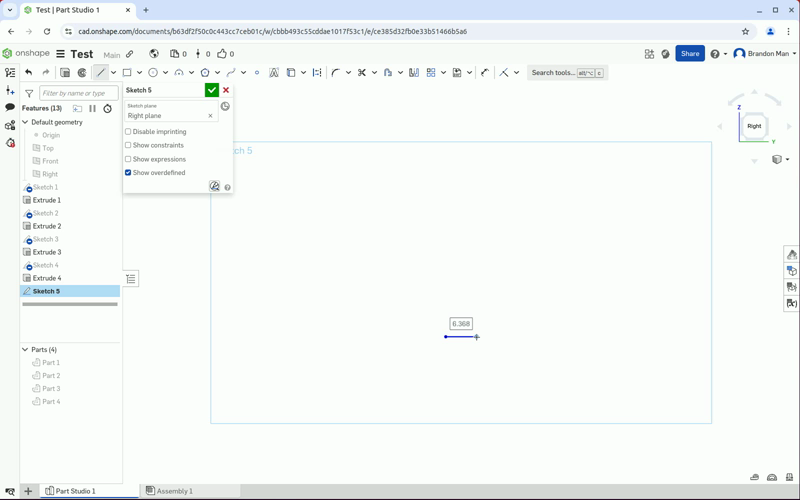
key_down(shift)
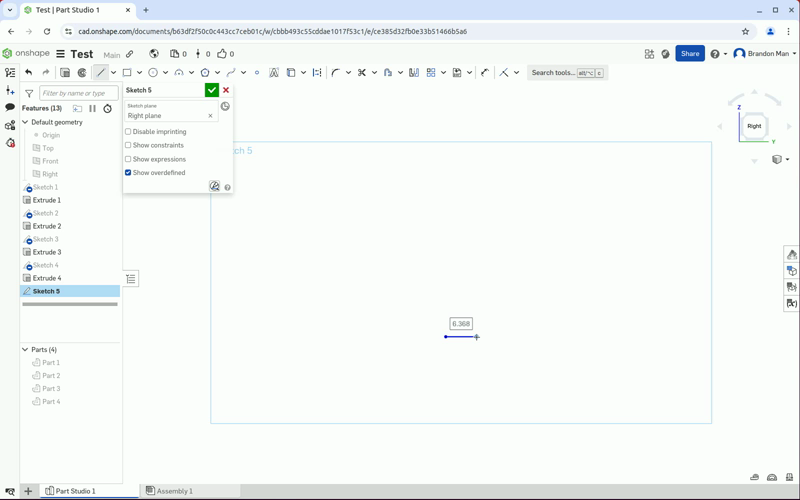
mouse_move(506, 336)
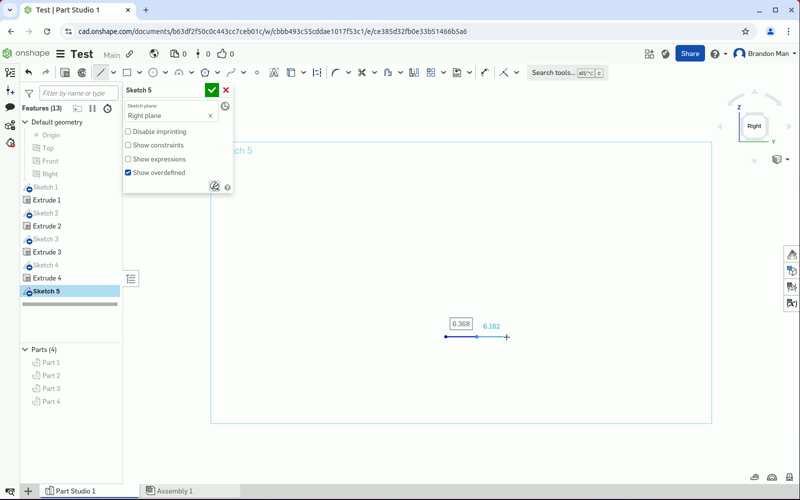
mouse_move(476, 313)
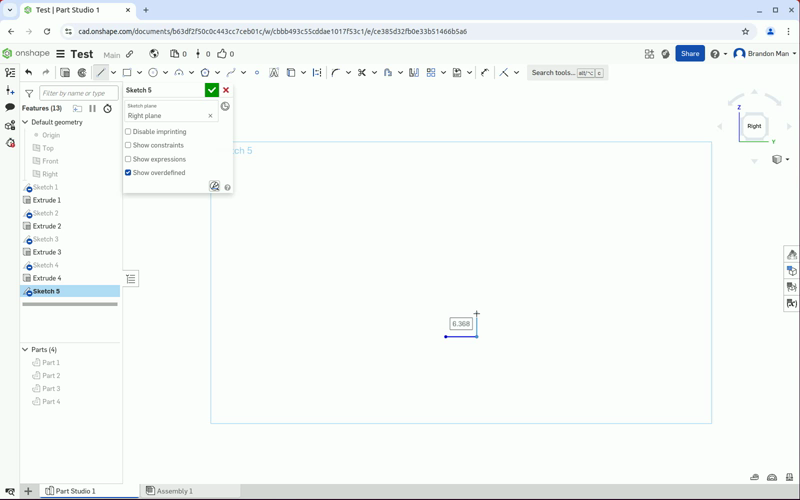
click(476, 313)
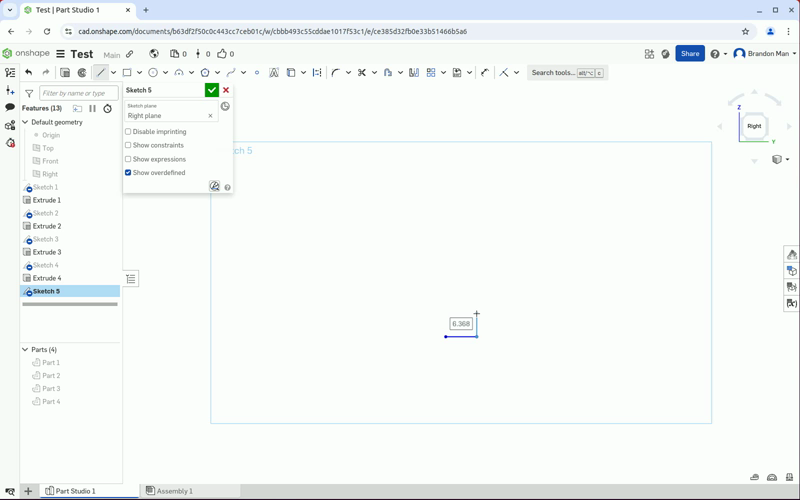
key_up(shift)
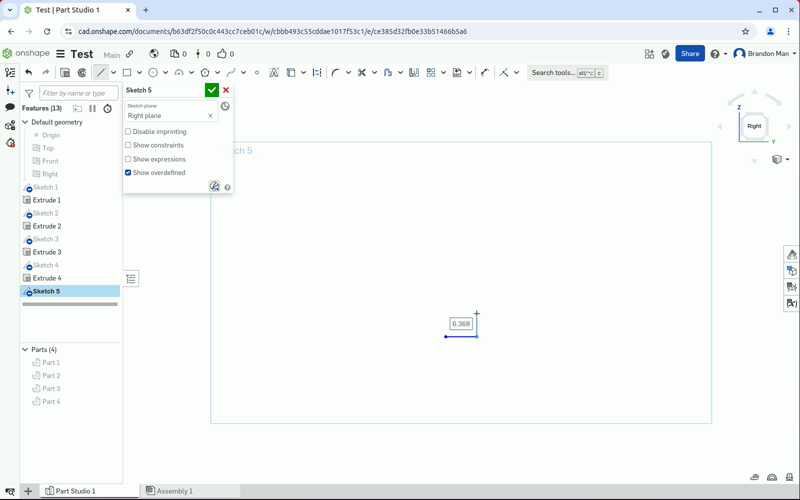
key_down(shift)
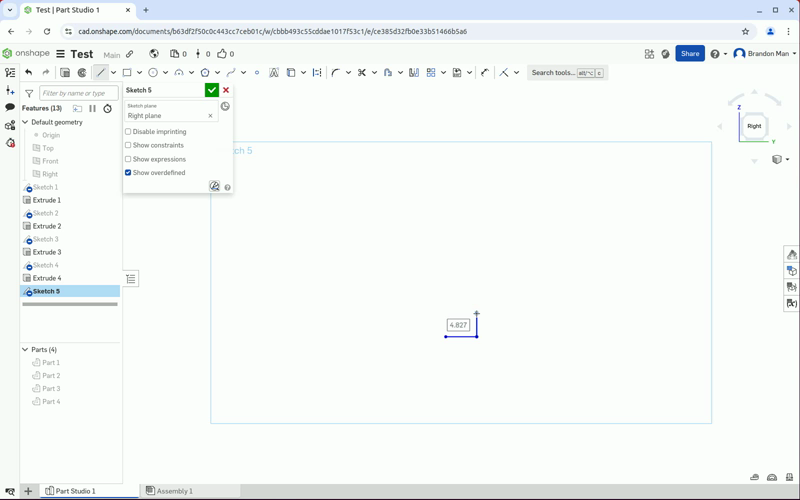
mouse_move(506, 313)
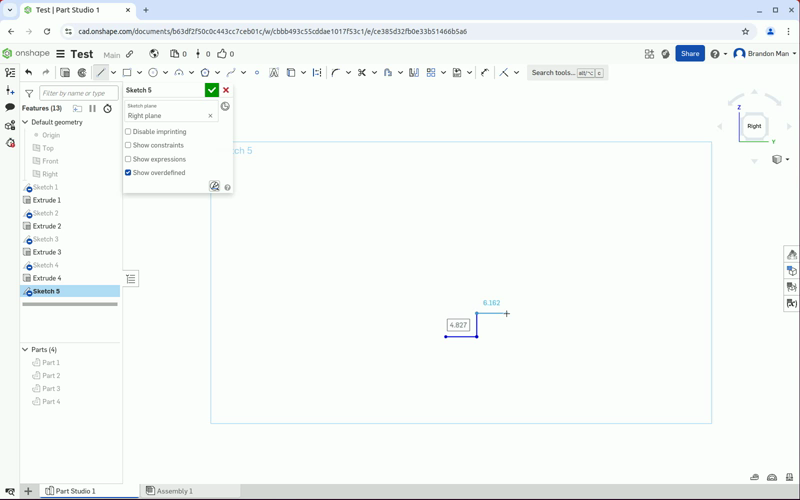
mouse_move(445, 313)
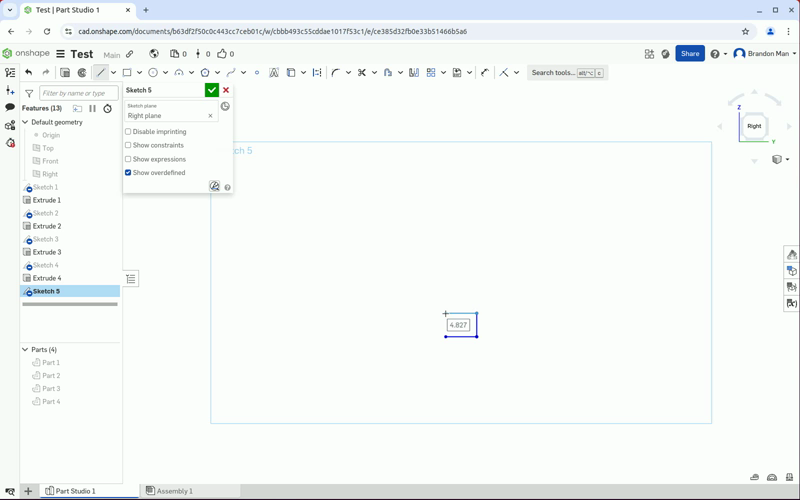
click(445, 313)
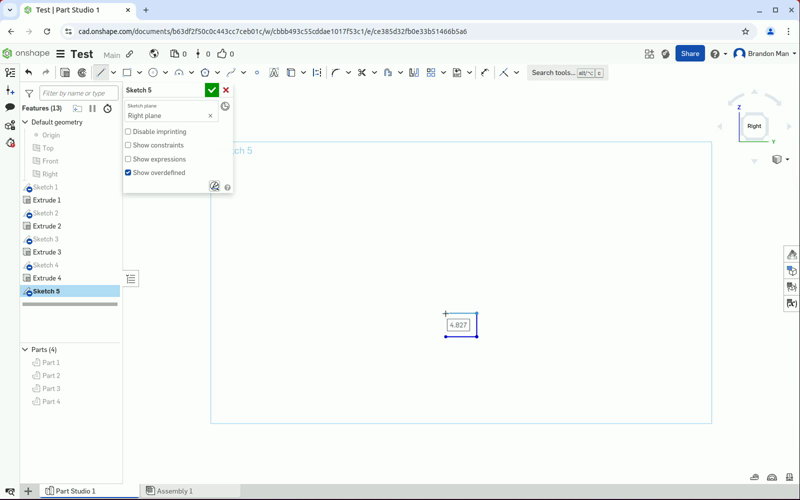
key_up(shift)
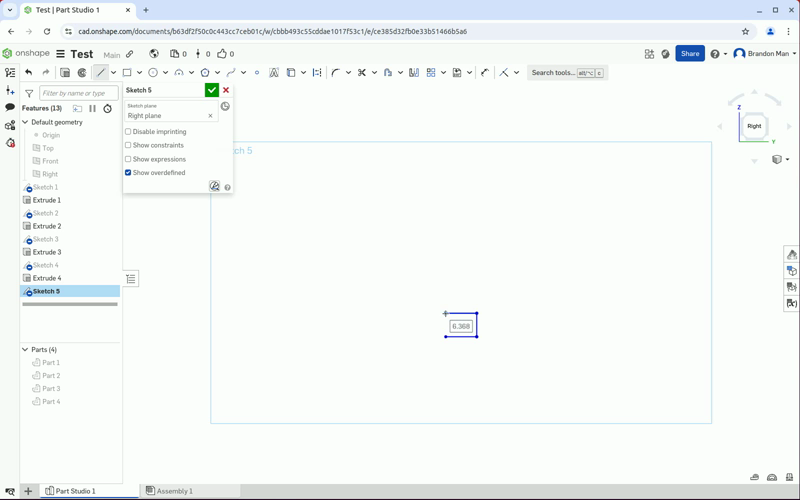
mouse_move(475, 313)
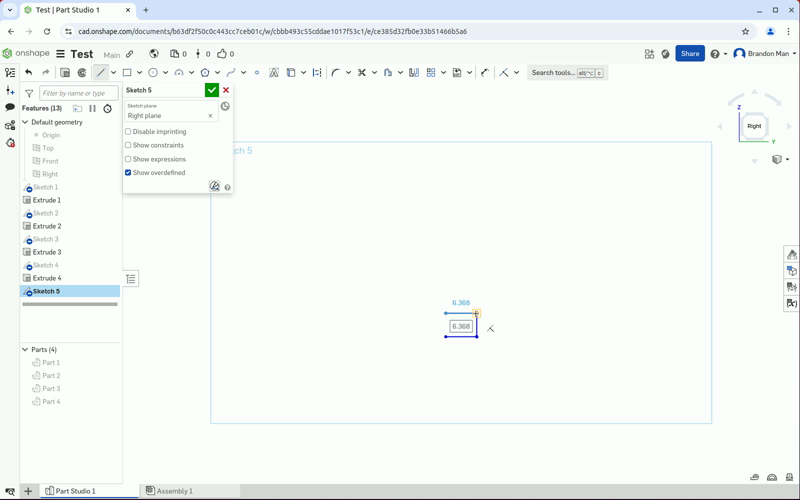
key_down(shift)
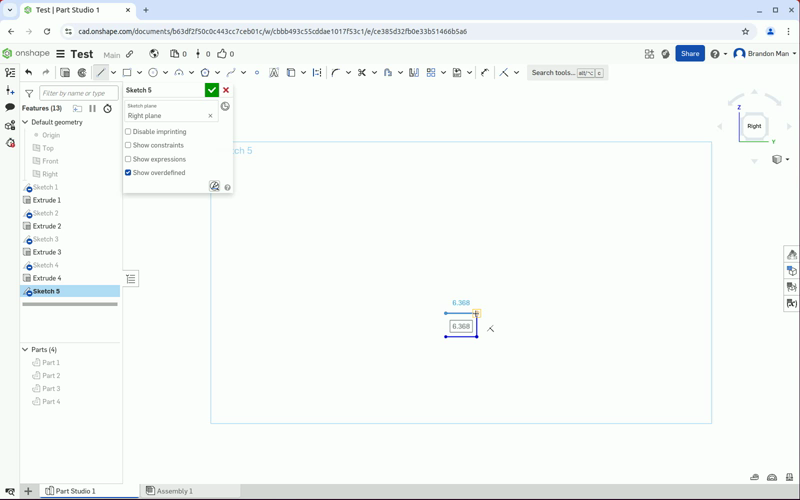
mouse_move(445, 336)
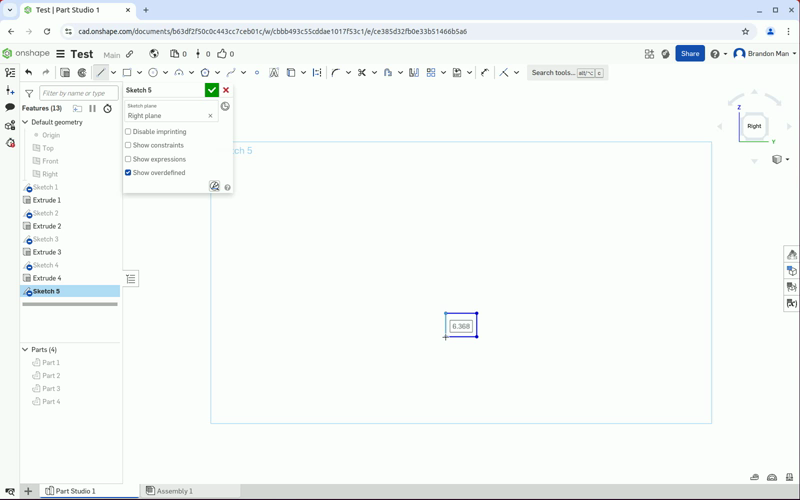
key_up(shift)
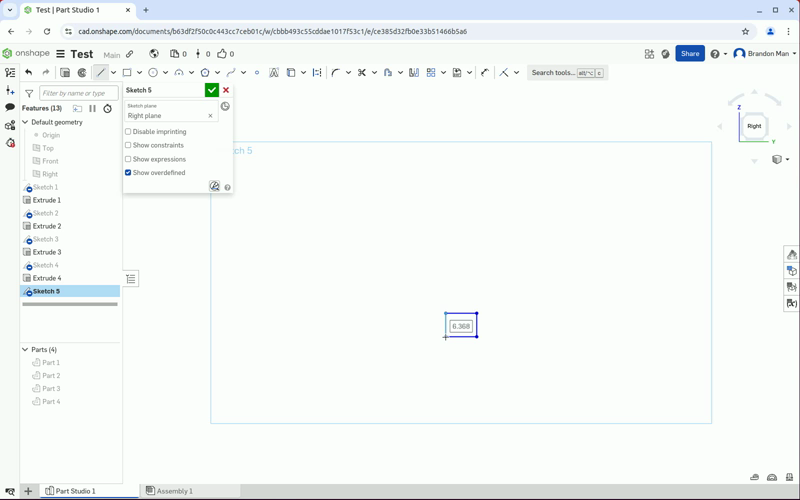
click(445, 336)
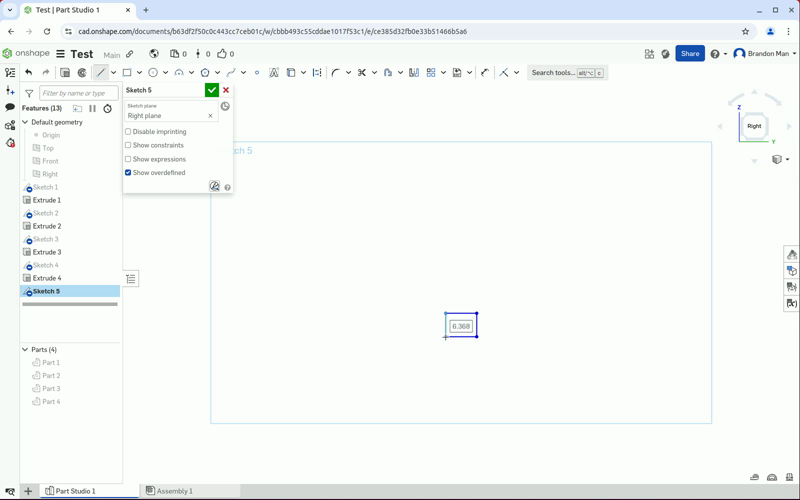
key(esc)
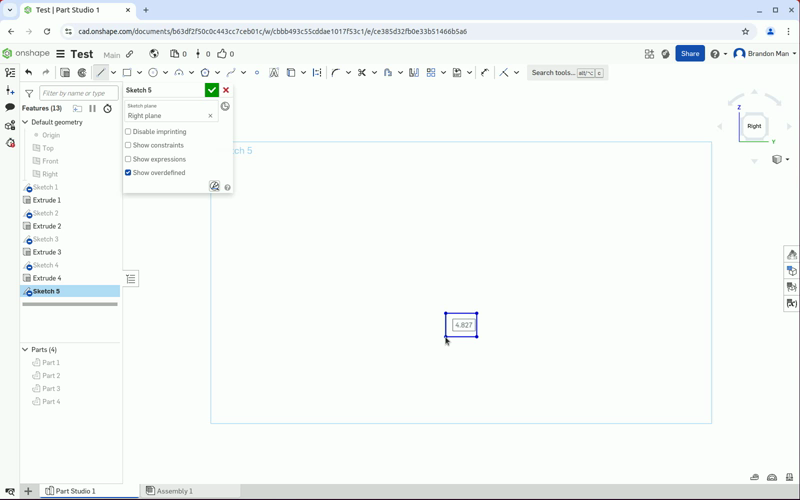
mouse_move(472, 317)
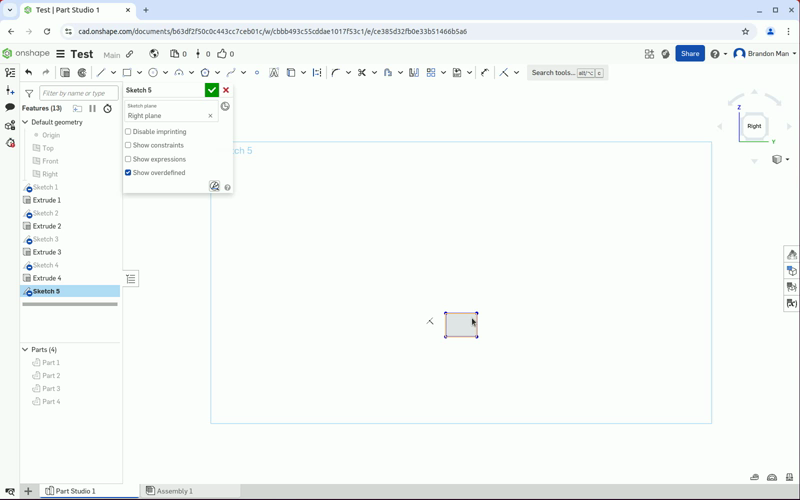
scroll(6)
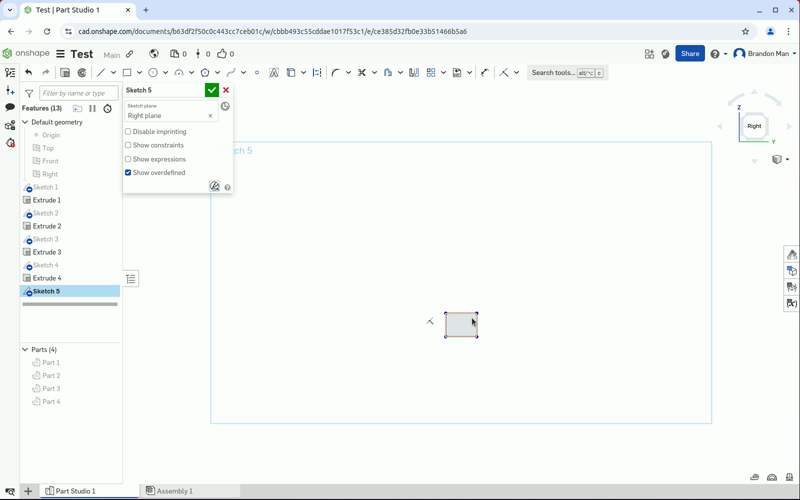
scroll(6)
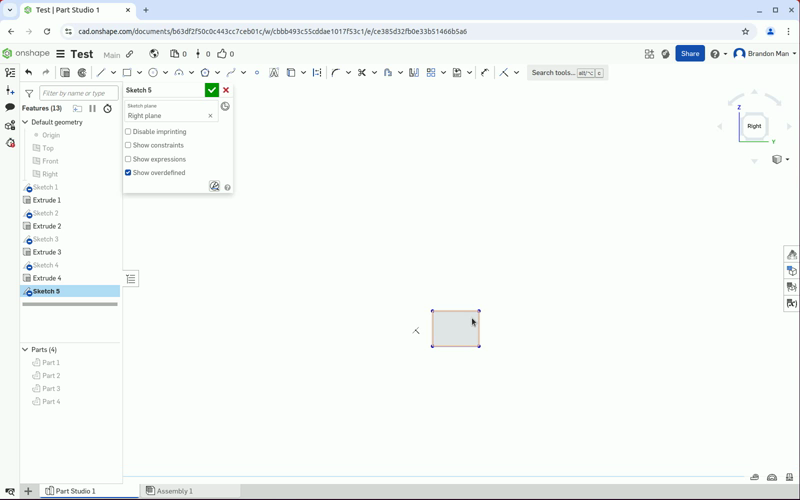
scroll(6)
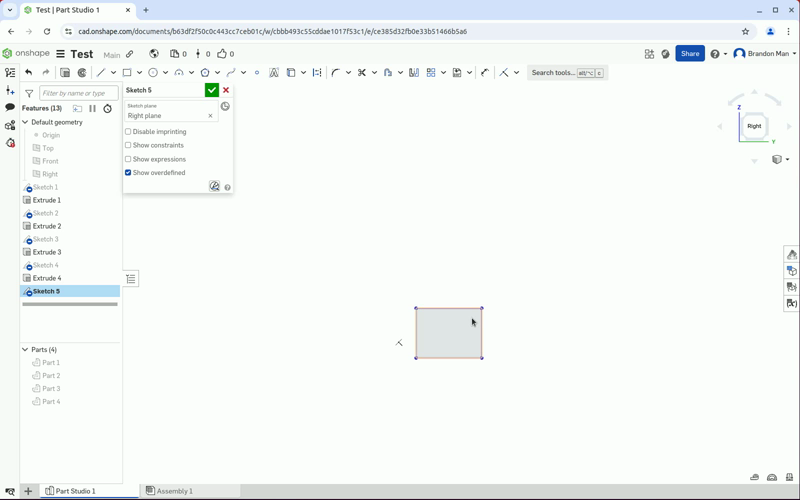
scroll(6)
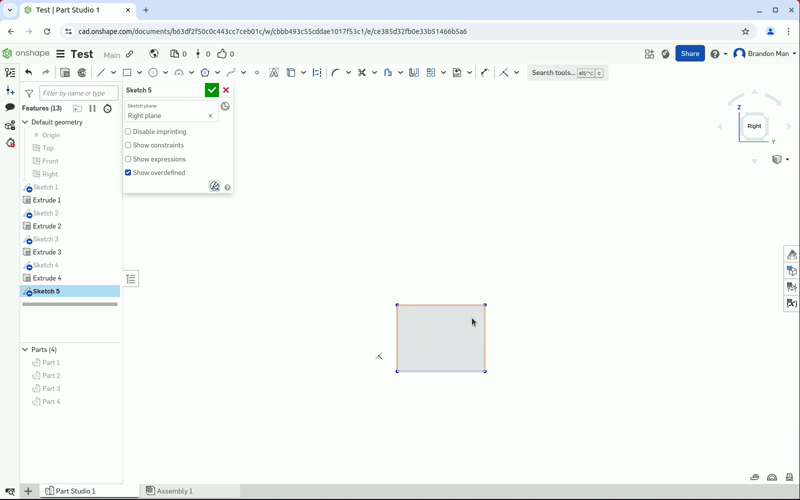
scroll(6)
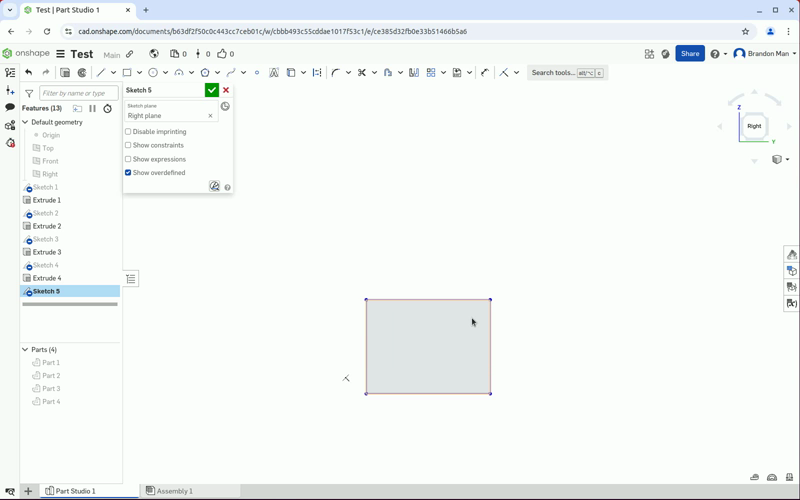
scroll(6)
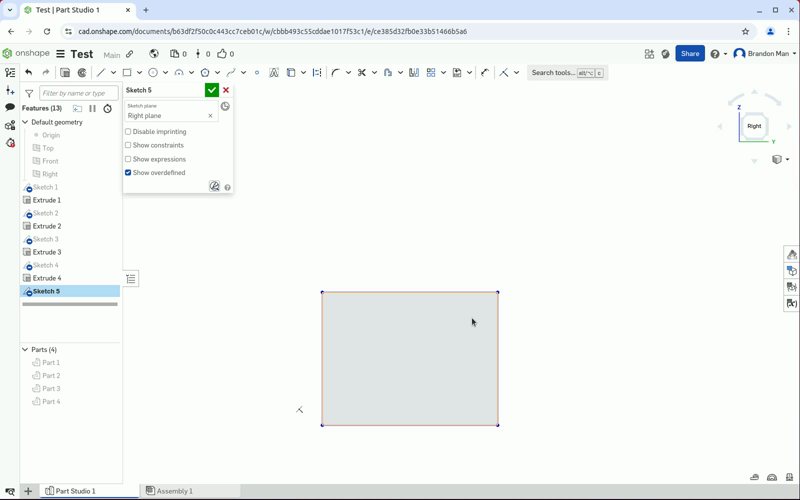
scroll(6)
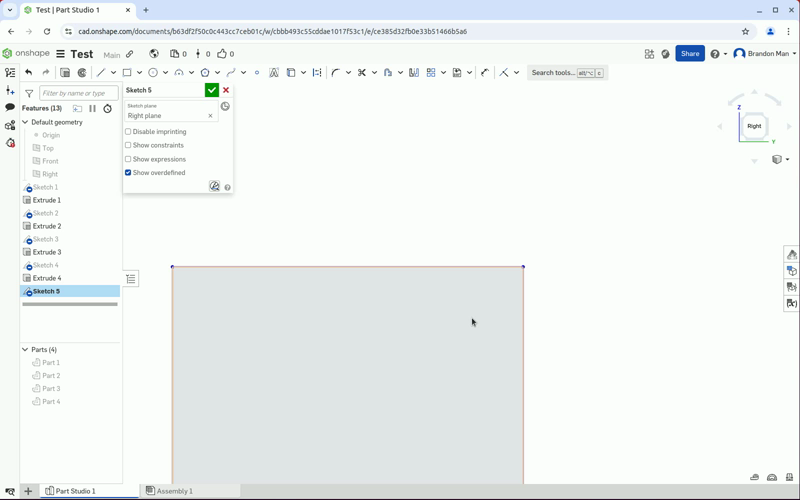
click(472, 317)
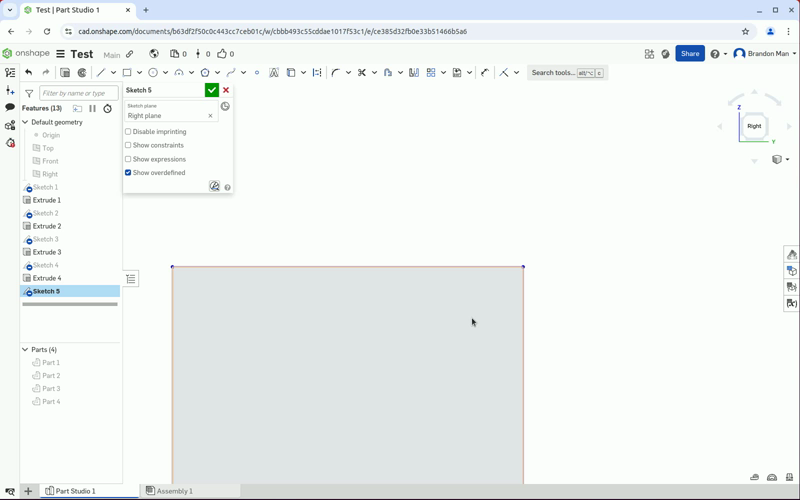
scroll(-6)
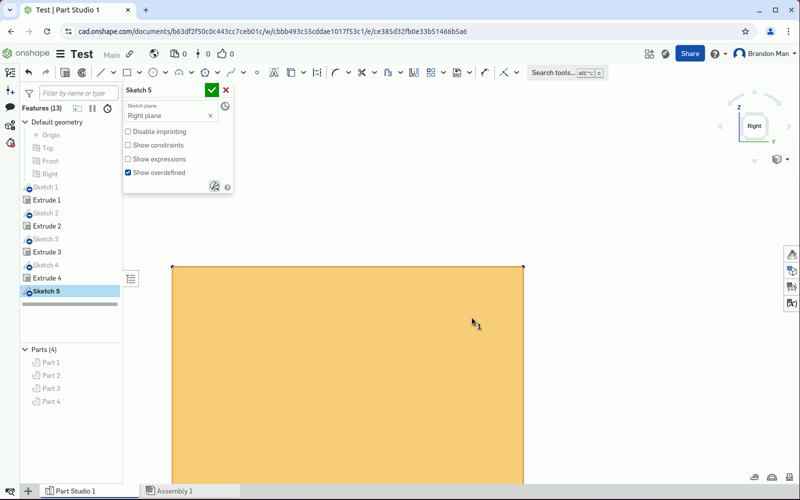
scroll(-6)
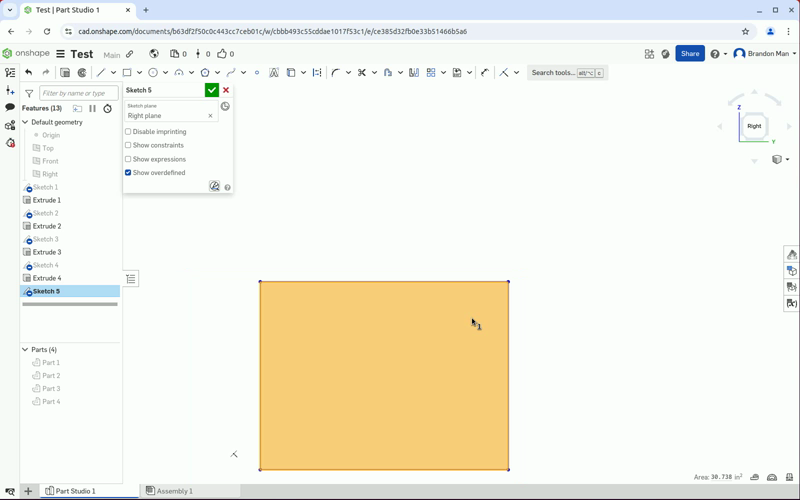
scroll(-6)
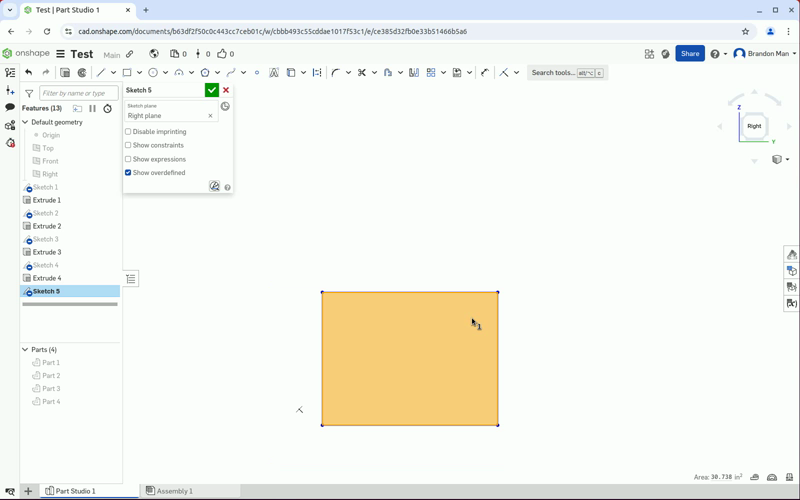
scroll(-6)
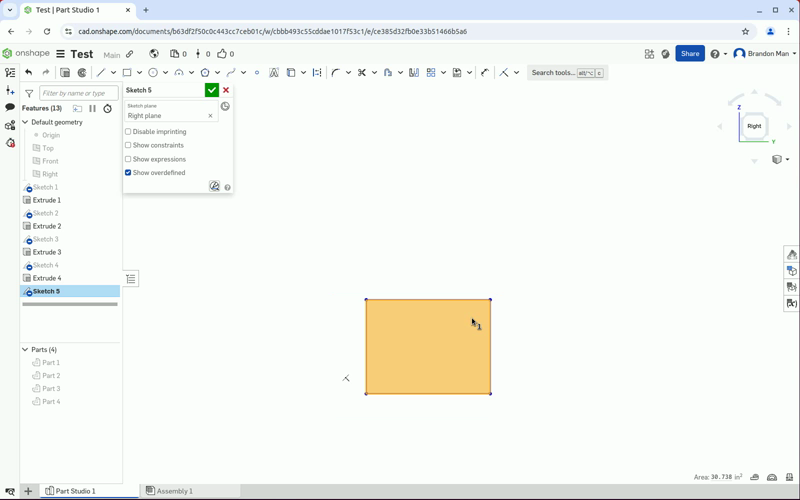
scroll(-6)
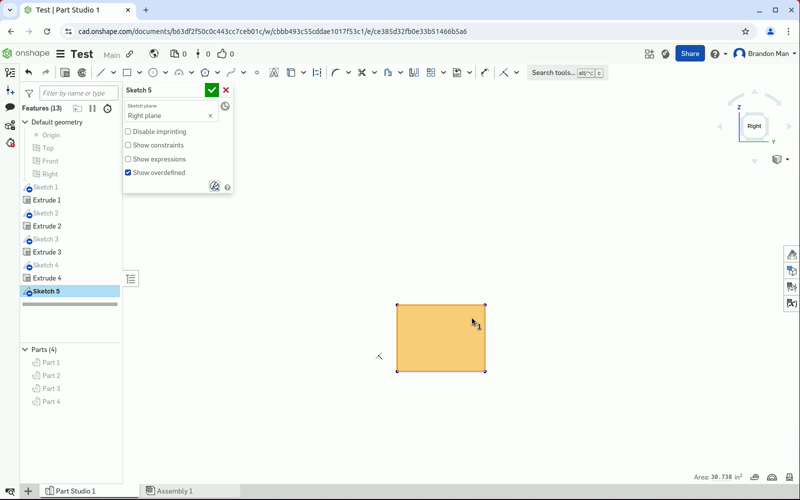
scroll(-6)
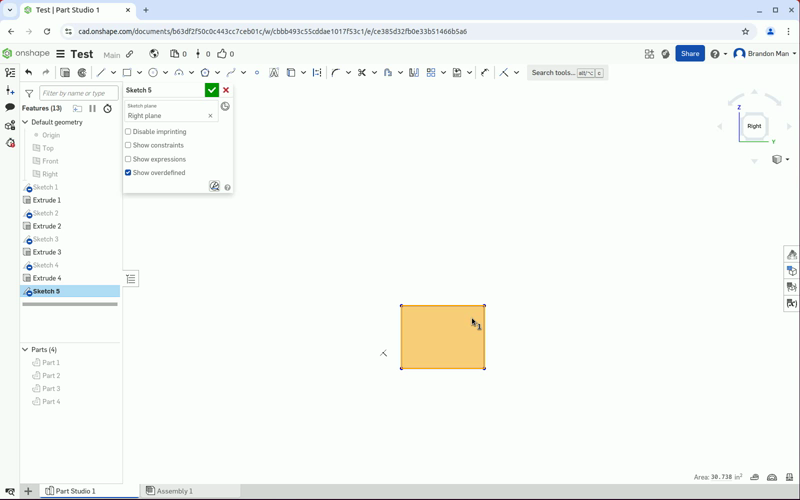
scroll(-6)
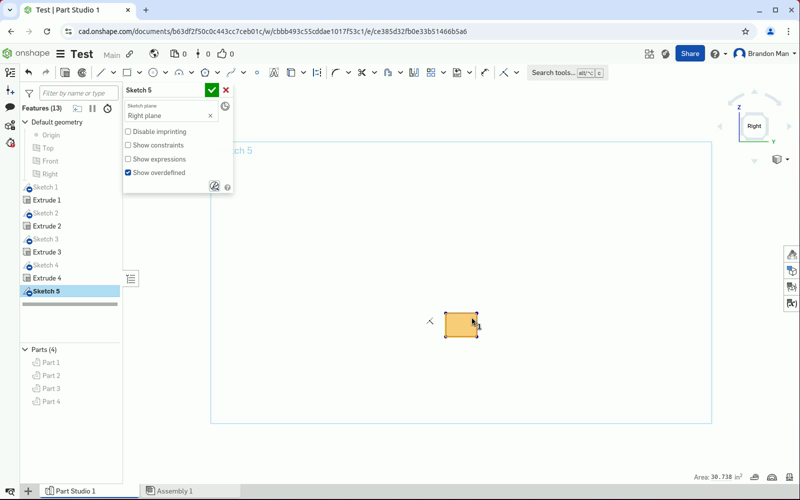
mouse_move(73, 352)
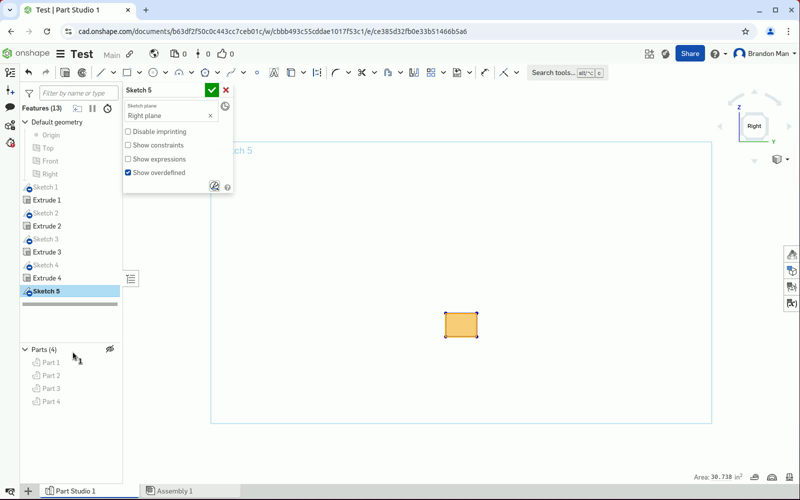
key(shift+y)
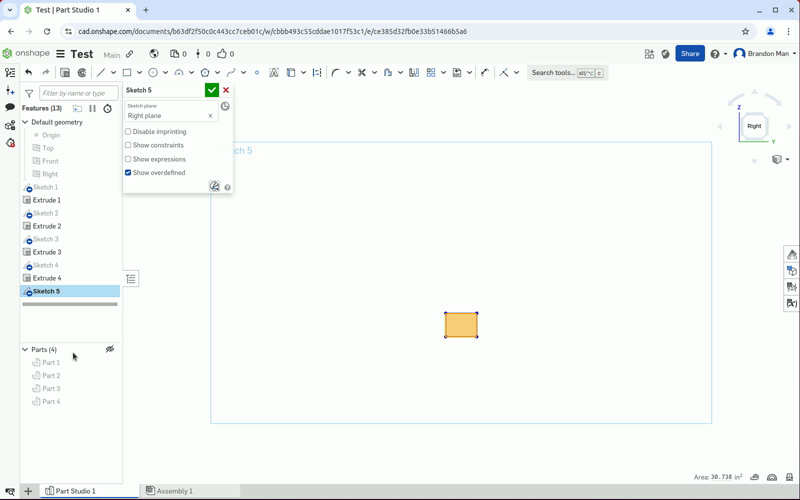
key(shift+e)
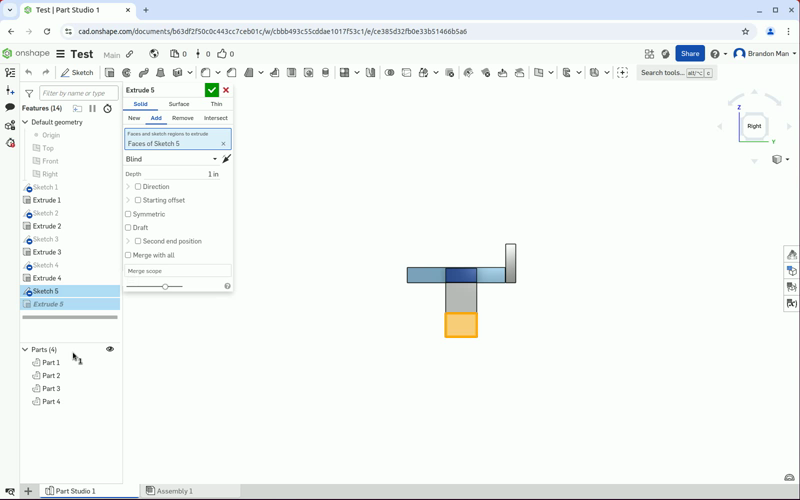
mouse_move(143, 106)
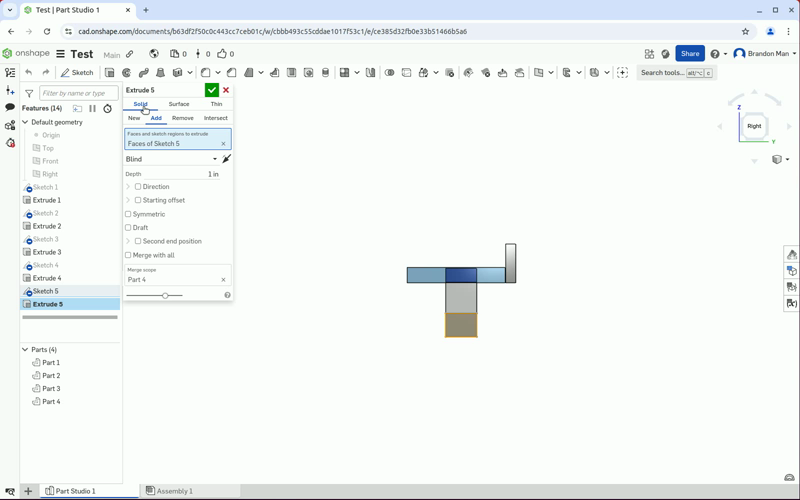
click(143, 106)
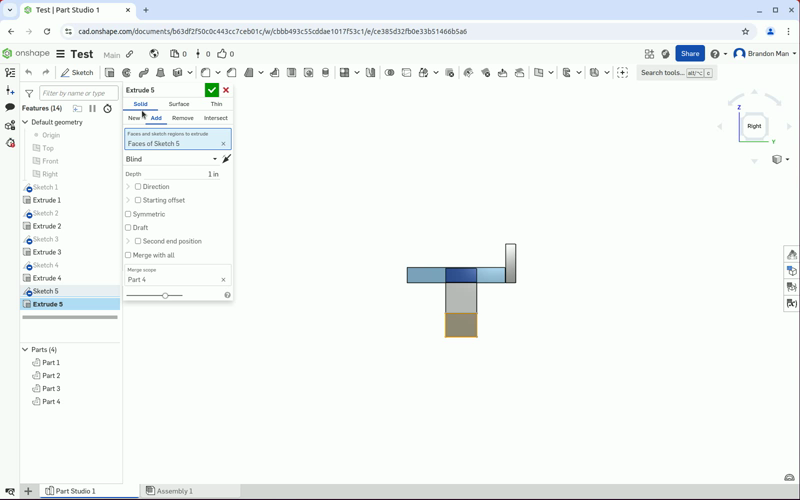
mouse_move(137, 120)
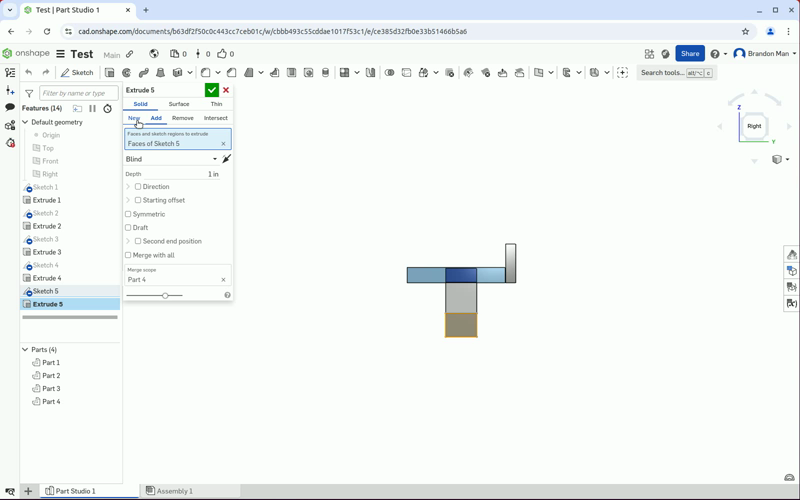
click(137, 120)
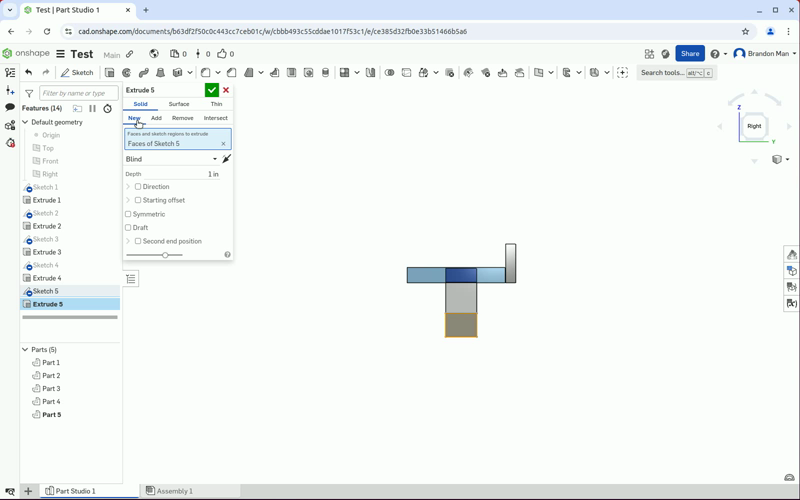
key(tab, 4)
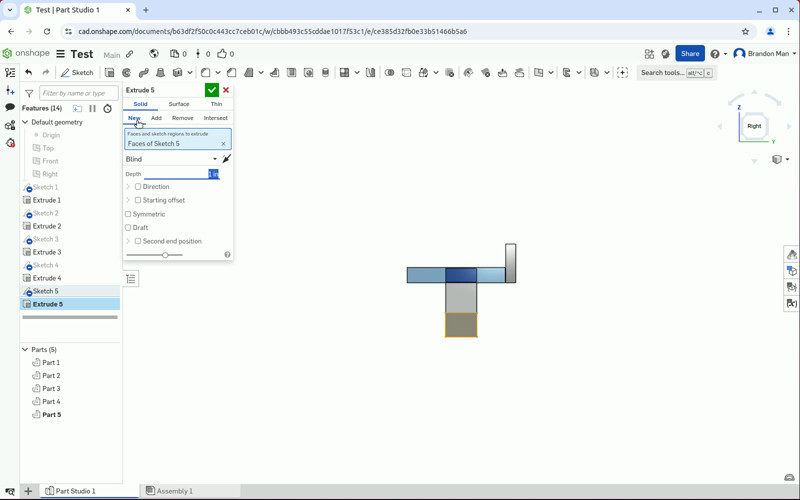
text(23.108)
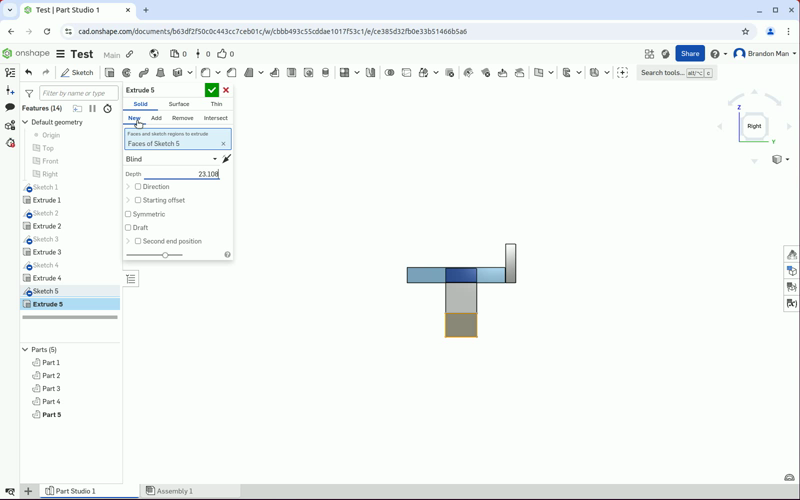
key(tab, 3)
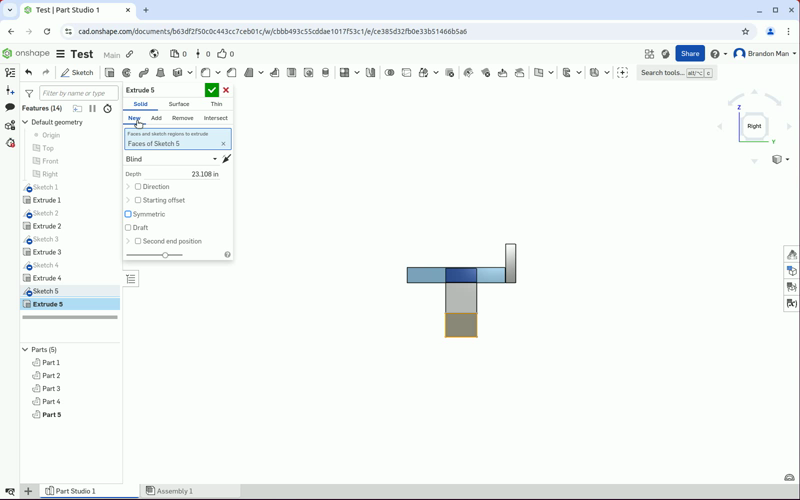
key(tab, 2)
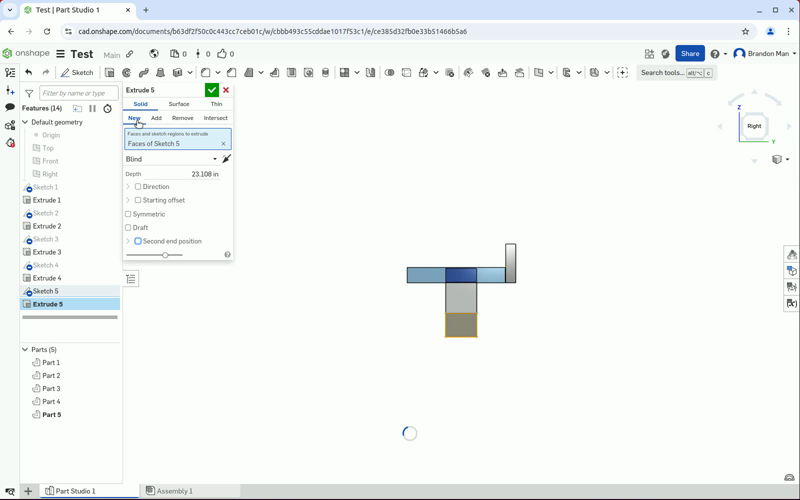
key(space)
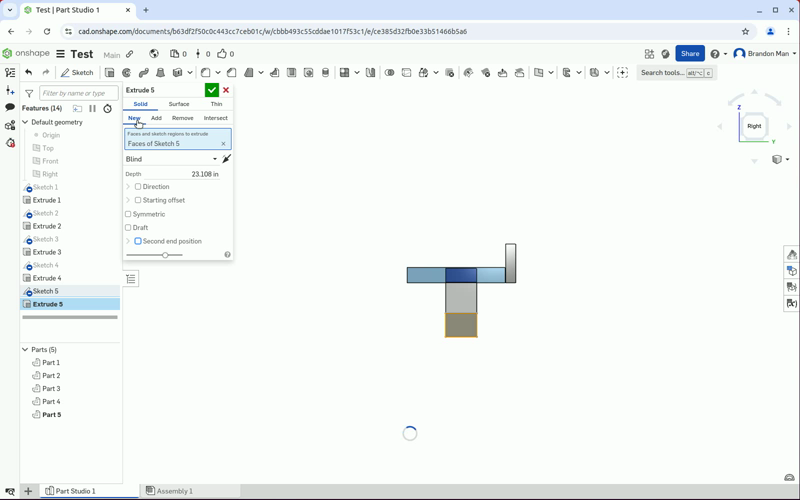
key(tab, 3)
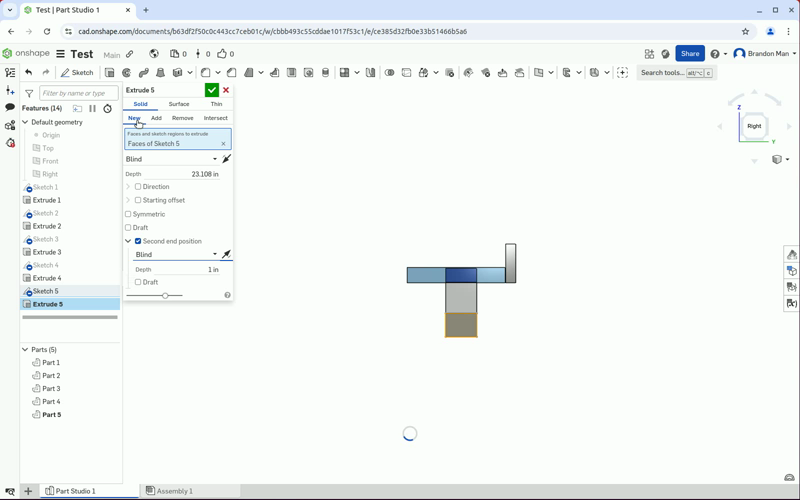
text(15.165)
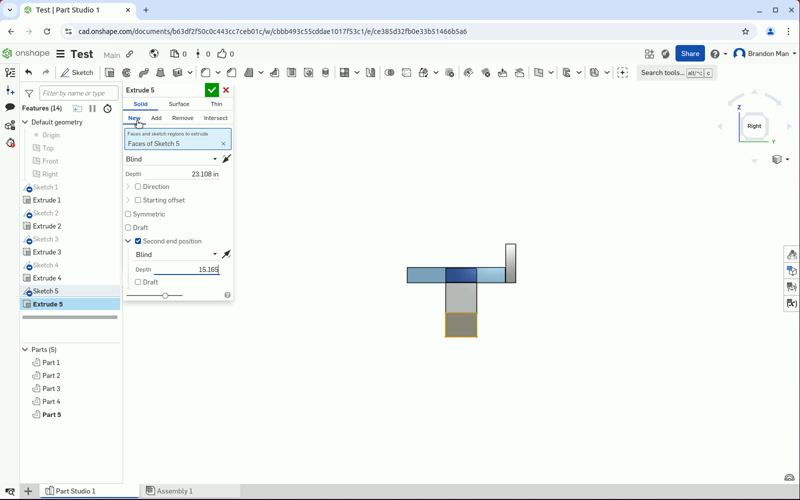
key(enter)
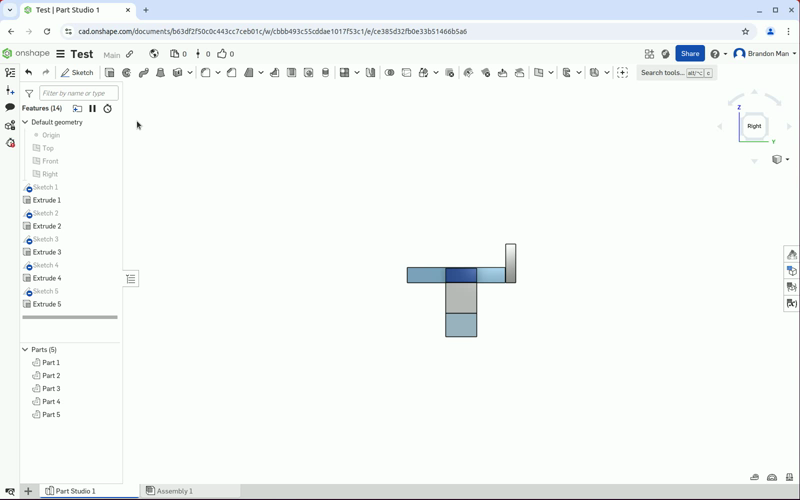
key(shift+h)
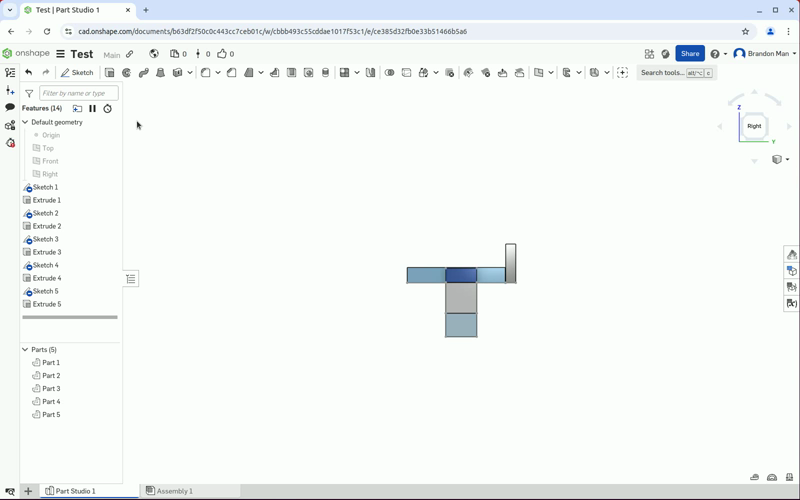
key(shift+h)
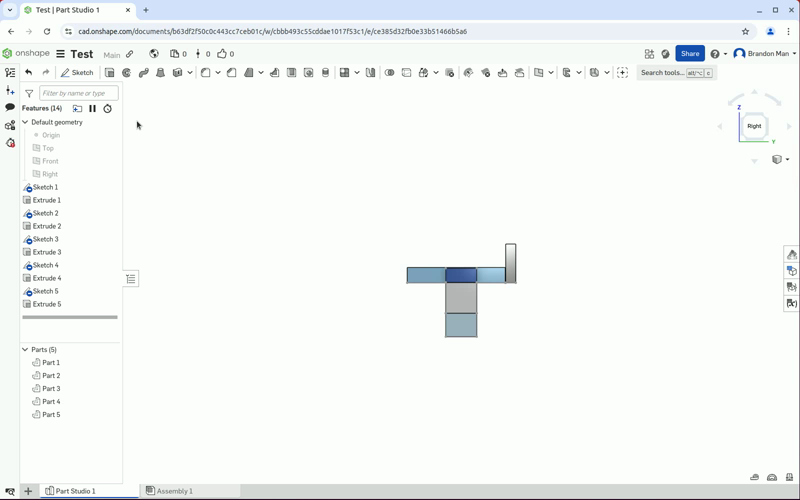
key(shift+7)
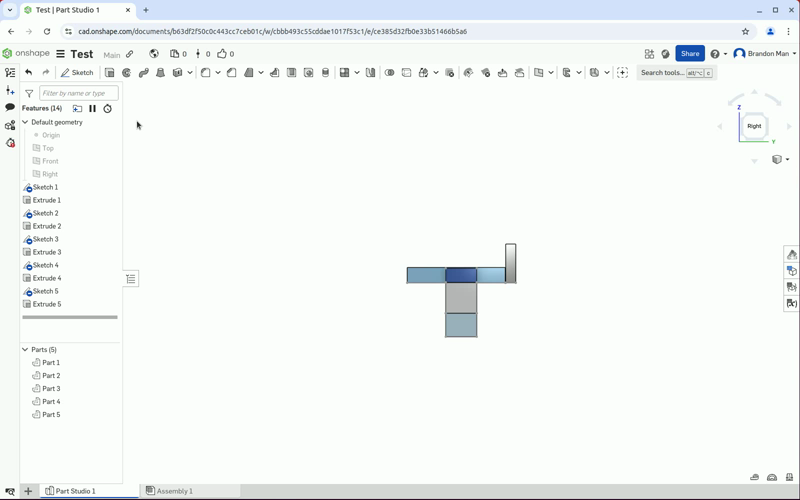
key(right, 2)
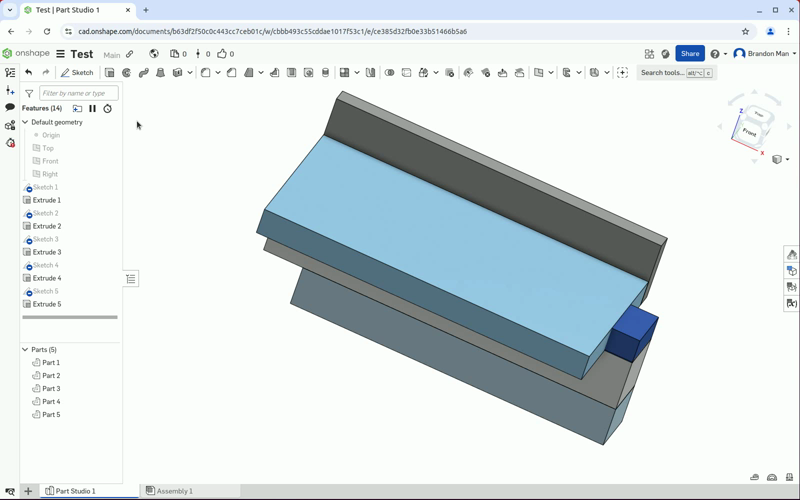
key(down, 2)
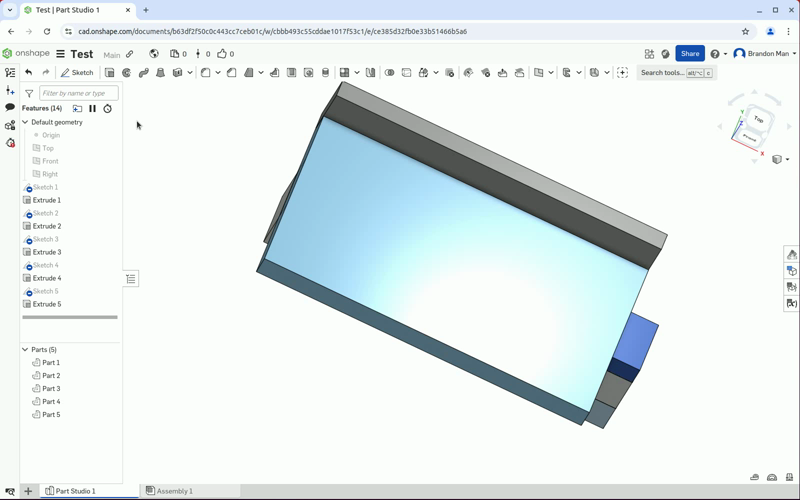
key(up, 2)
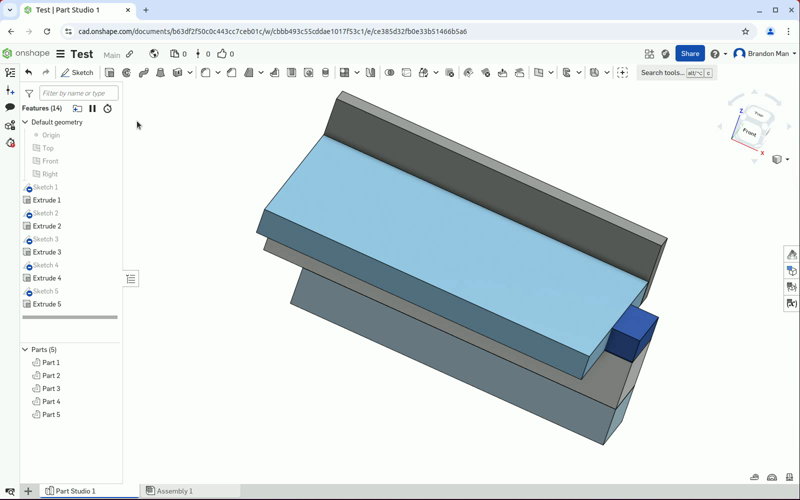
key(left, 2)
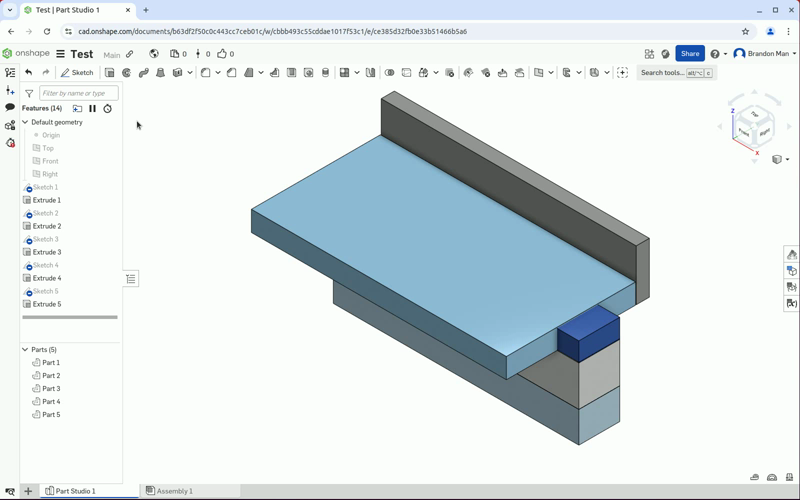
mouse_move(73, 189)
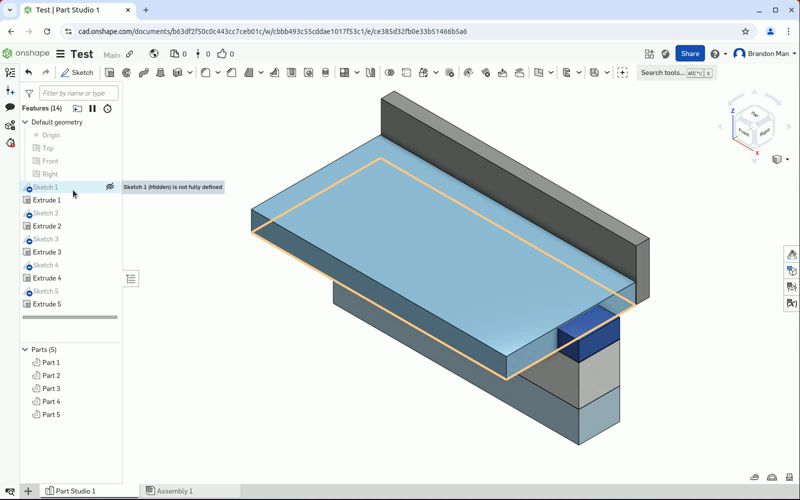
click(73, 189)